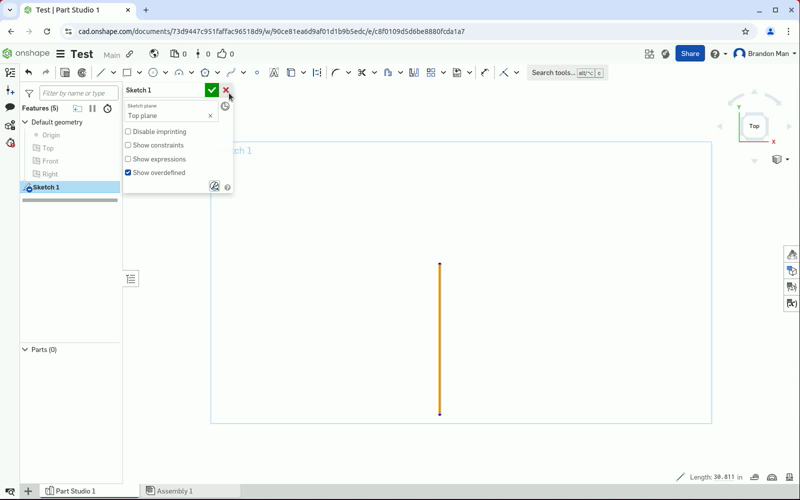
key(shift+h)
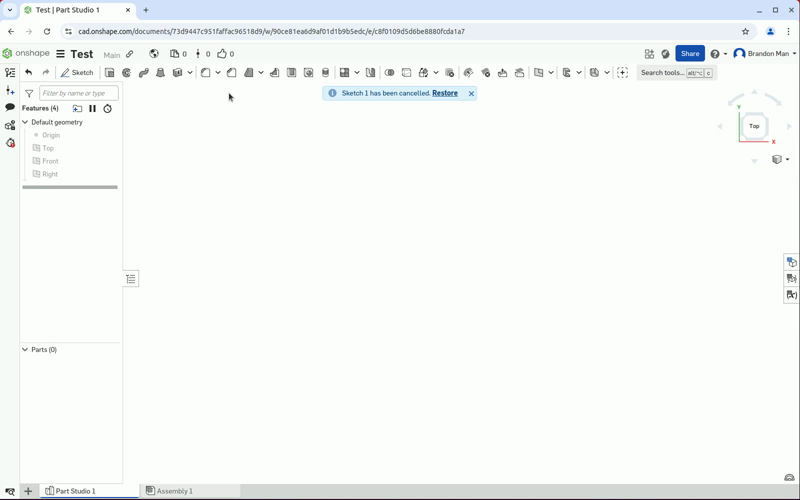
mouse_move(73, 352)
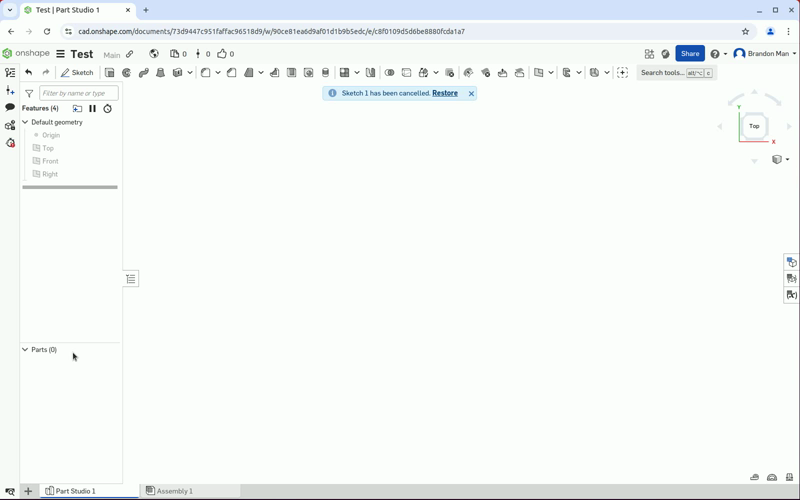
key(y)
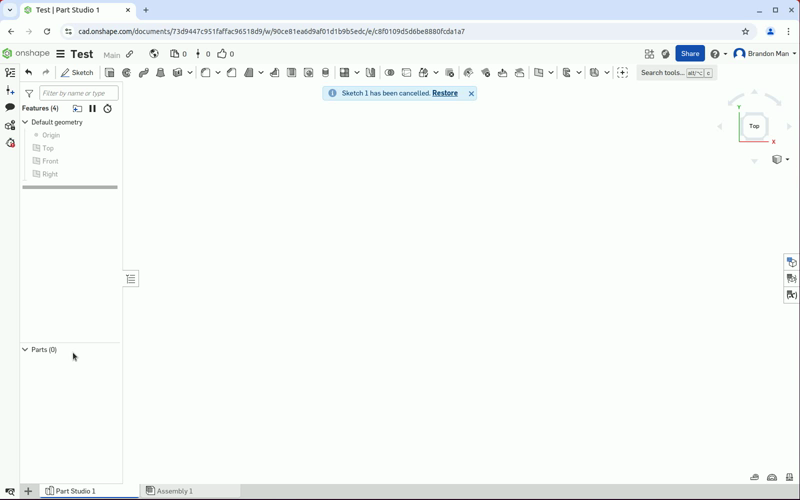
key(shift+p)
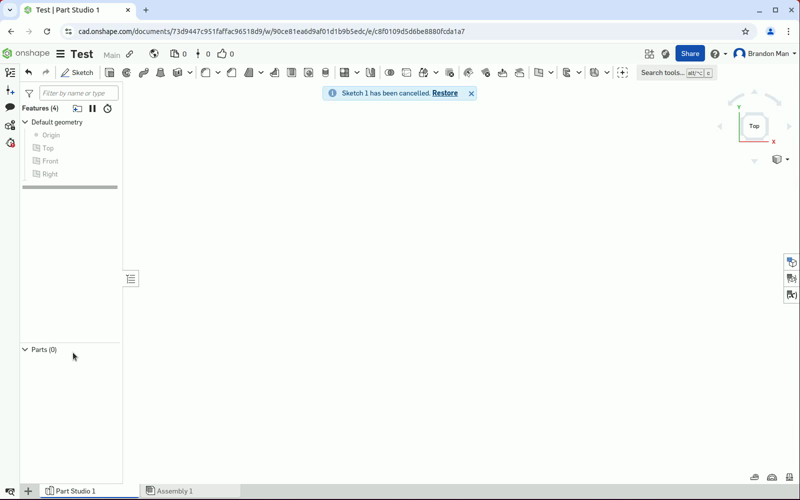
key(space)
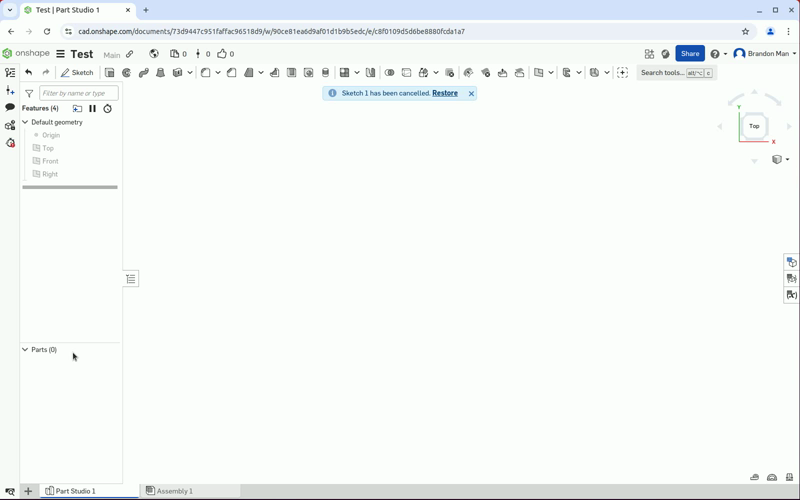
key_down(shift)
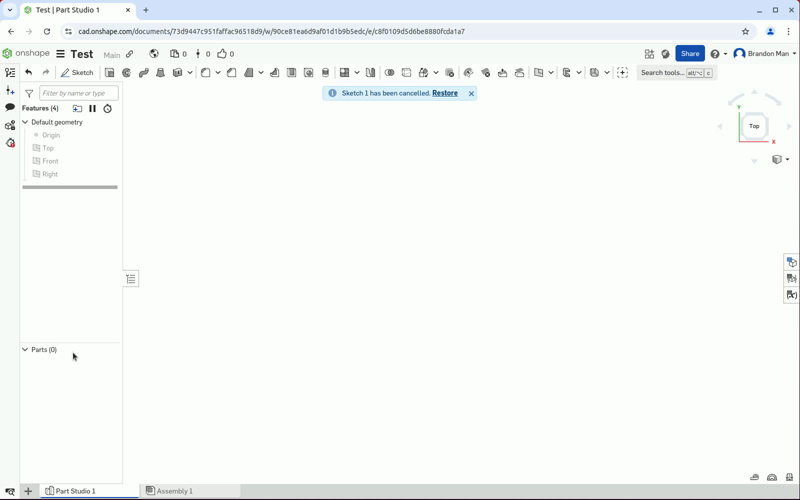
key(up)
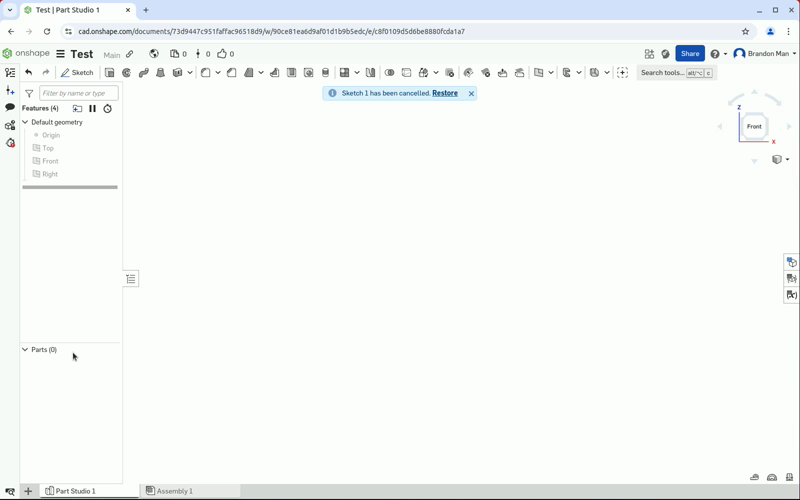
key_up(shift)
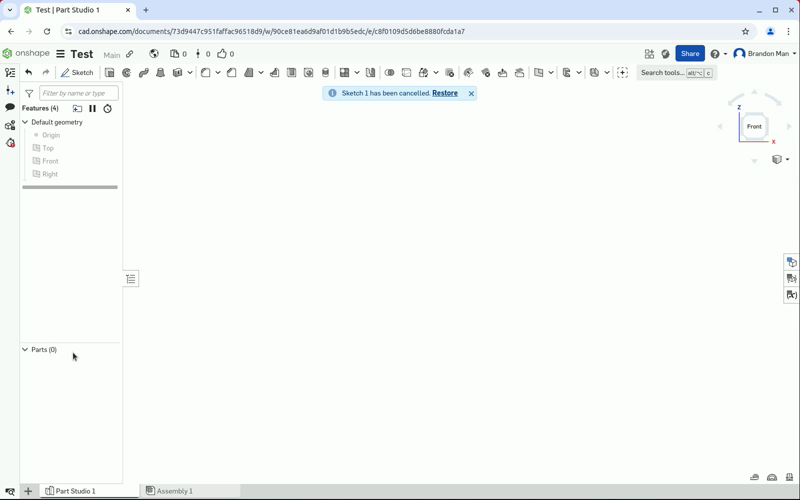
mouse_move(73, 352)
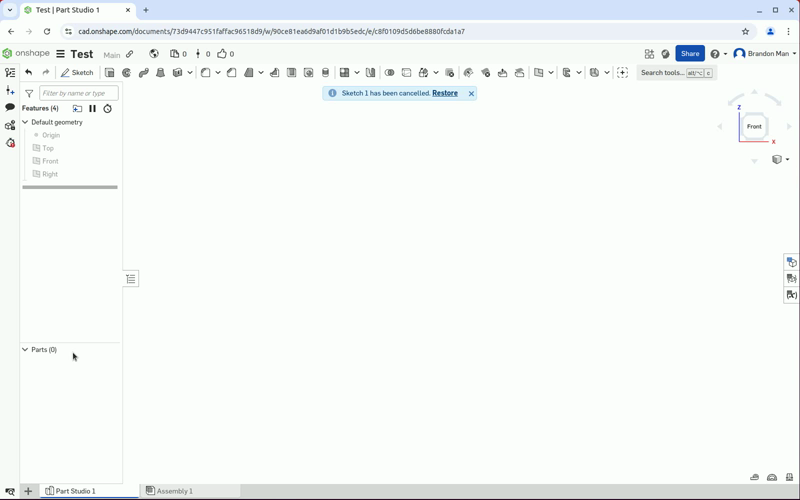
key(shift+y)
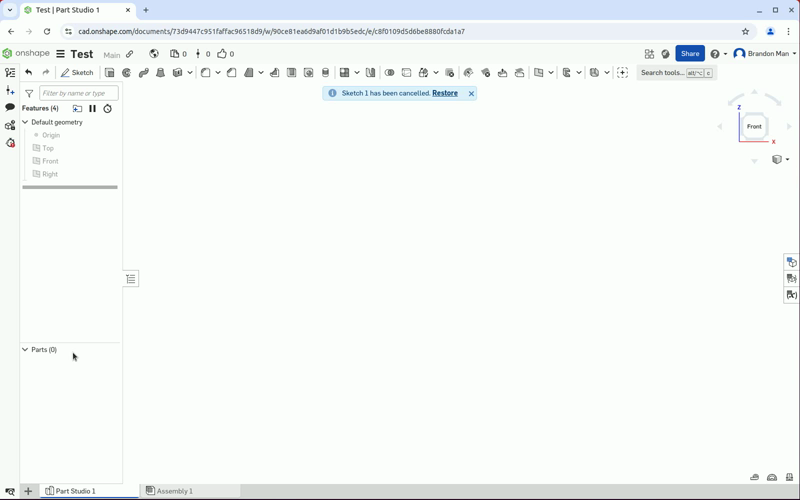
key(shift+s)
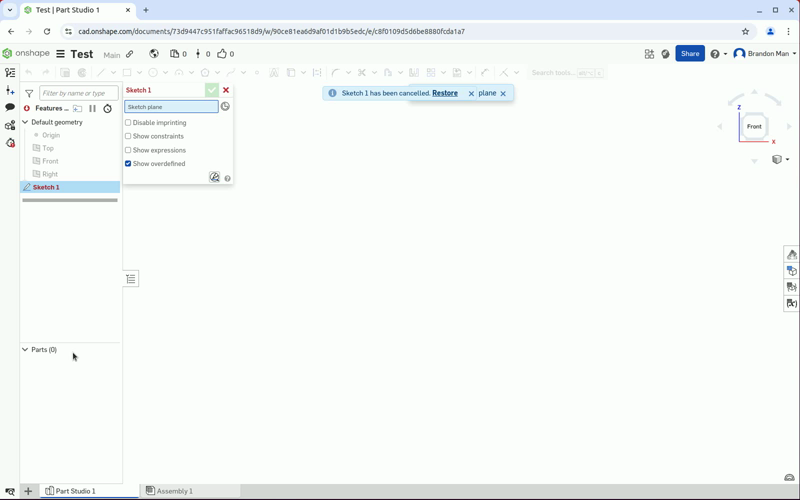
mouse_move(73, 163)
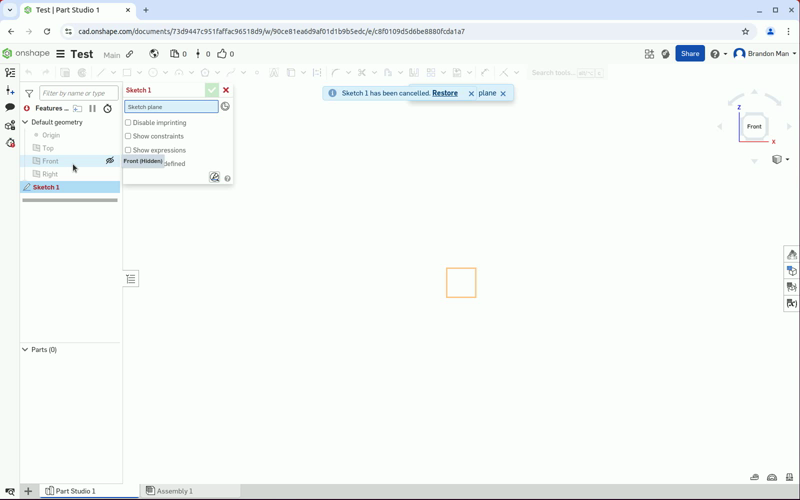
click(73, 163)
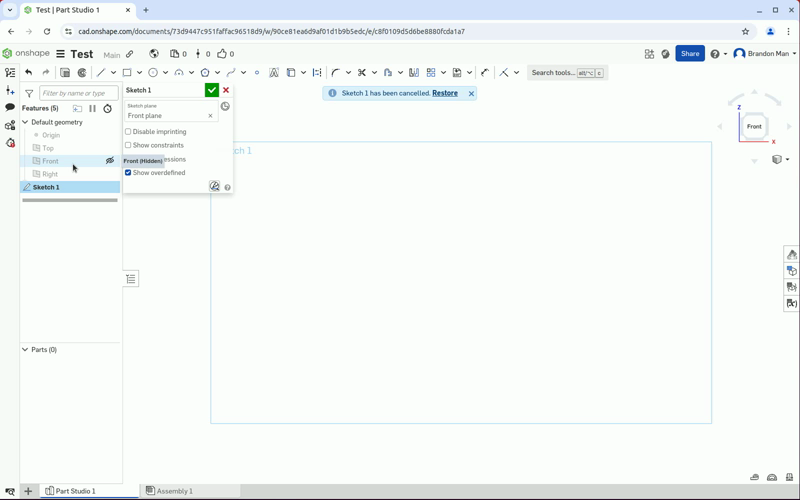
mouse_move(73, 352)
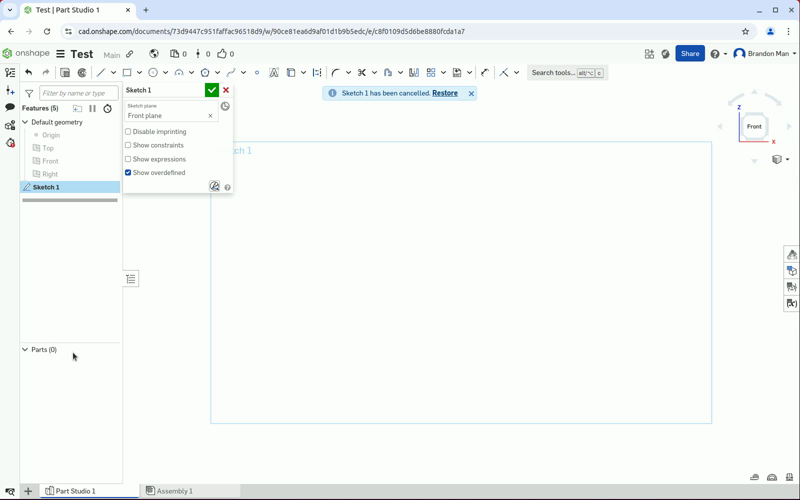
key(y)
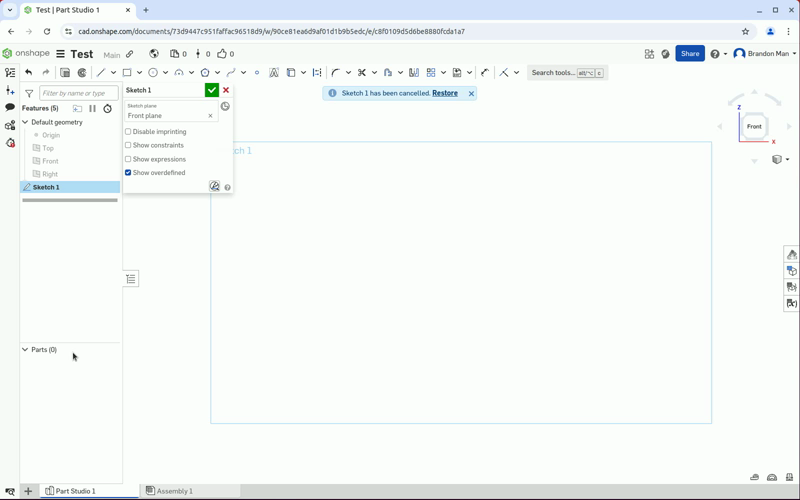
key(l)
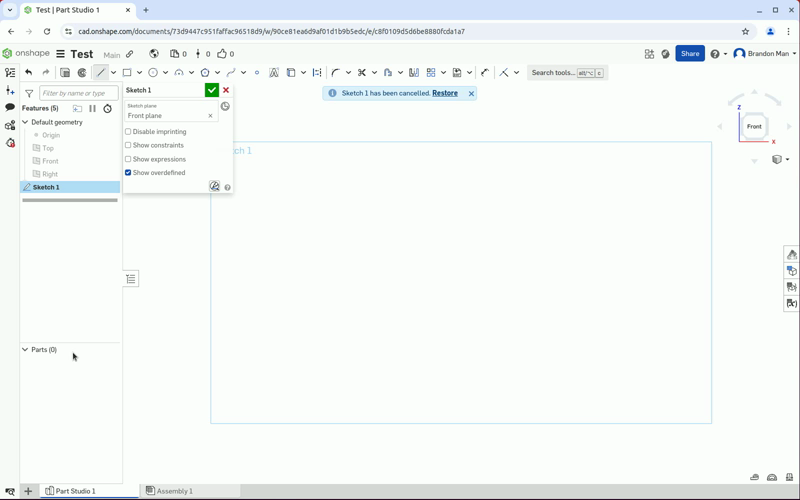
key_down(shift)
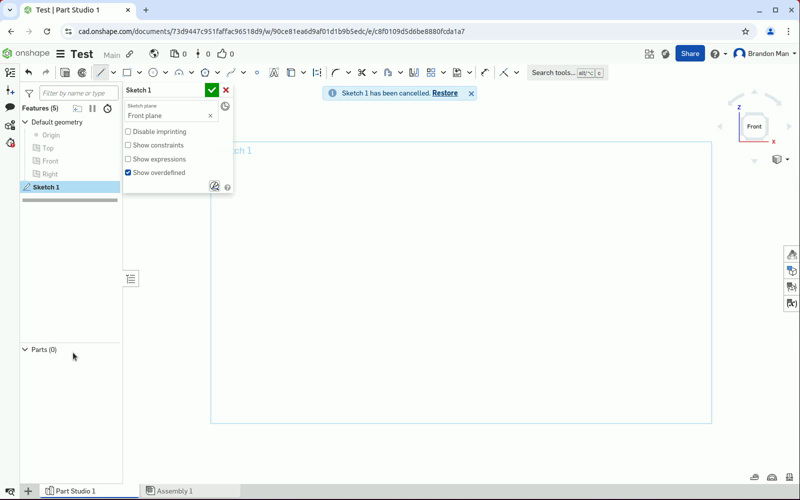
mouse_move(413, 297)
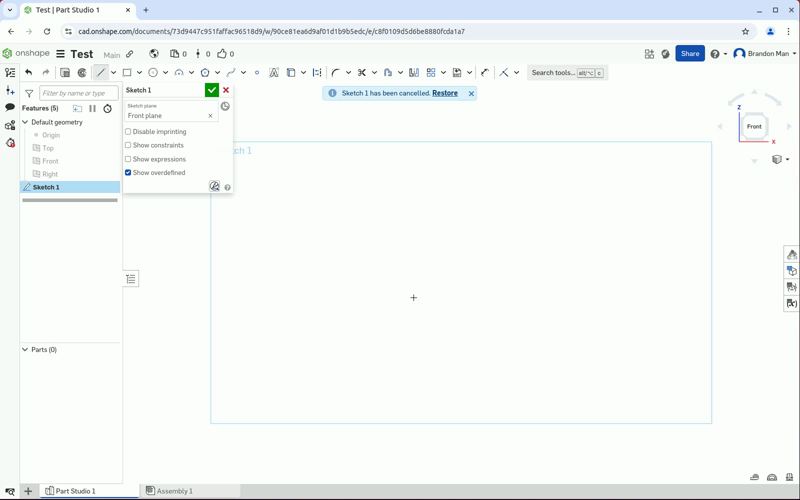
click(413, 297)
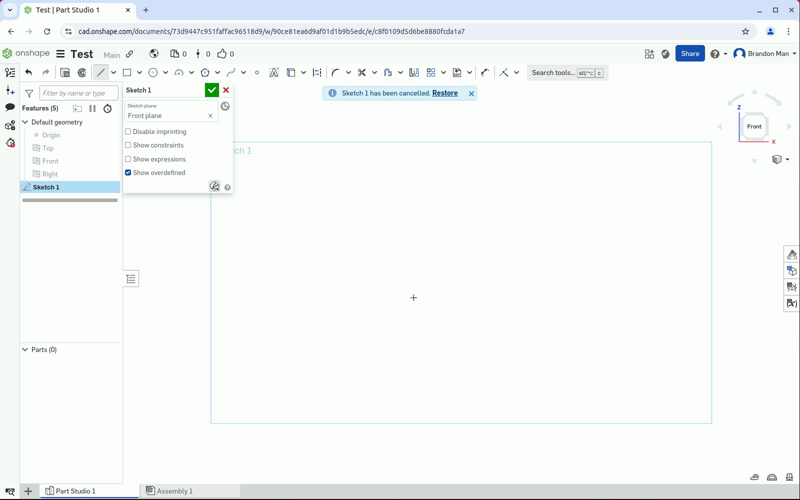
key_up(shift)
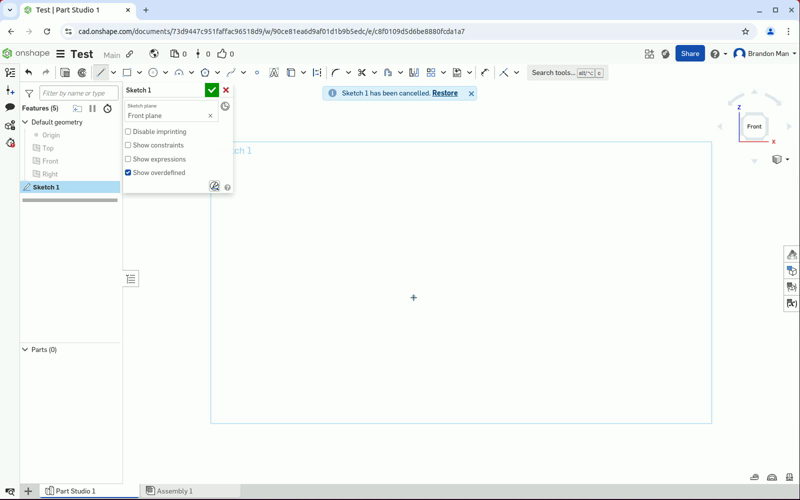
key_down(shift)
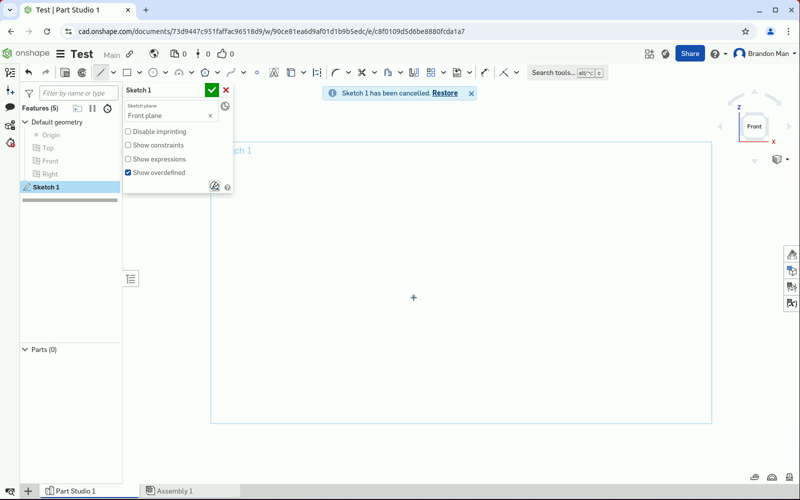
mouse_move(506, 297)
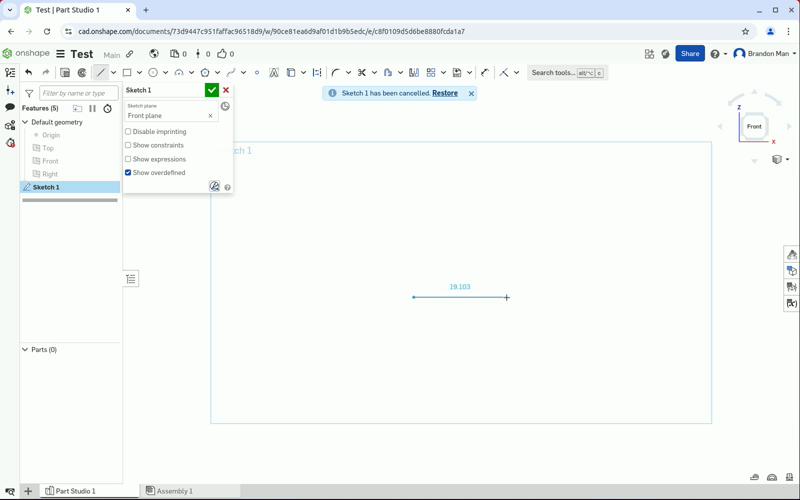
click(506, 297)
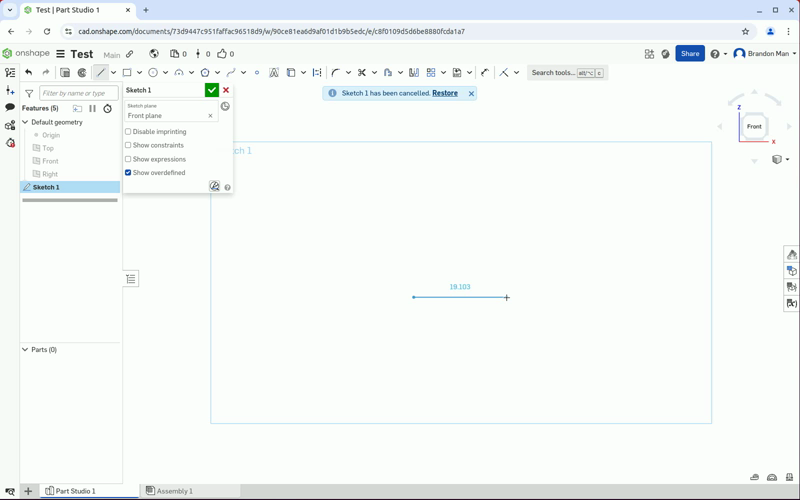
key_up(shift)
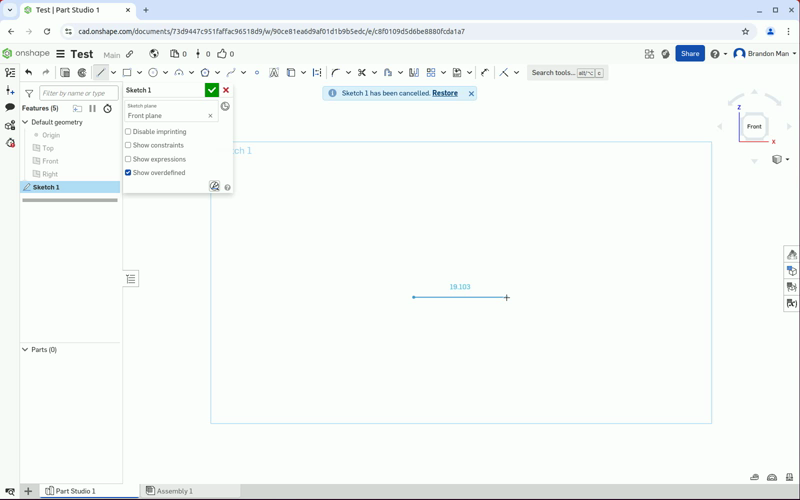
key_down(shift)
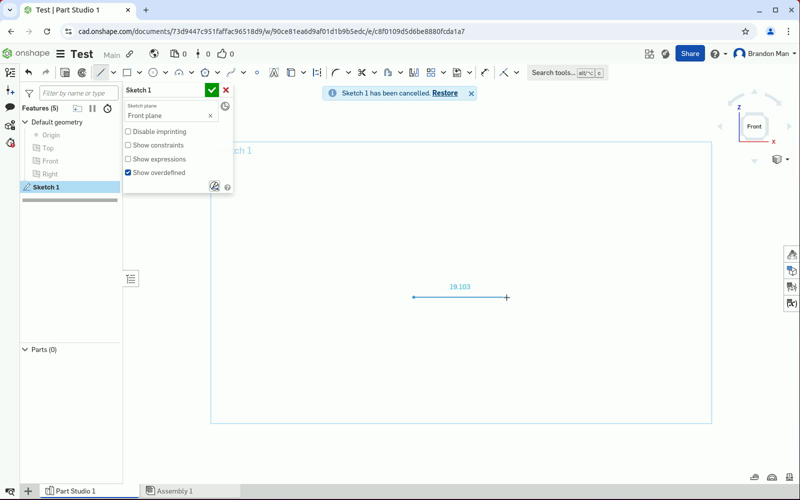
mouse_move(536, 297)
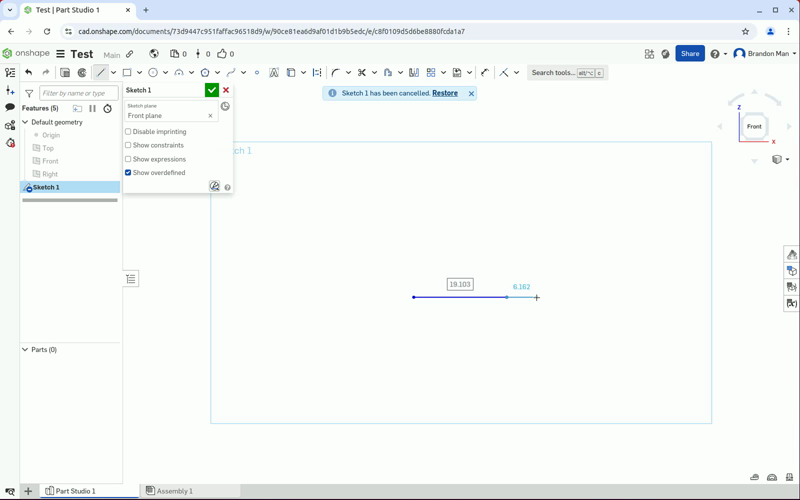
mouse_move(506, 269)
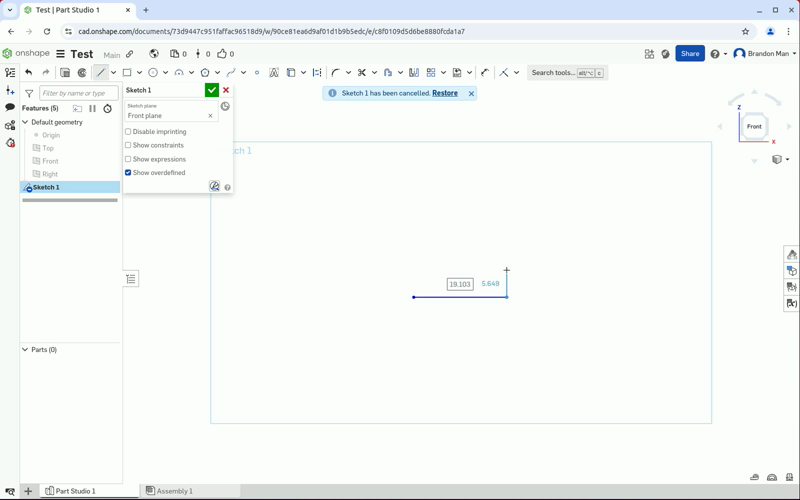
click(506, 269)
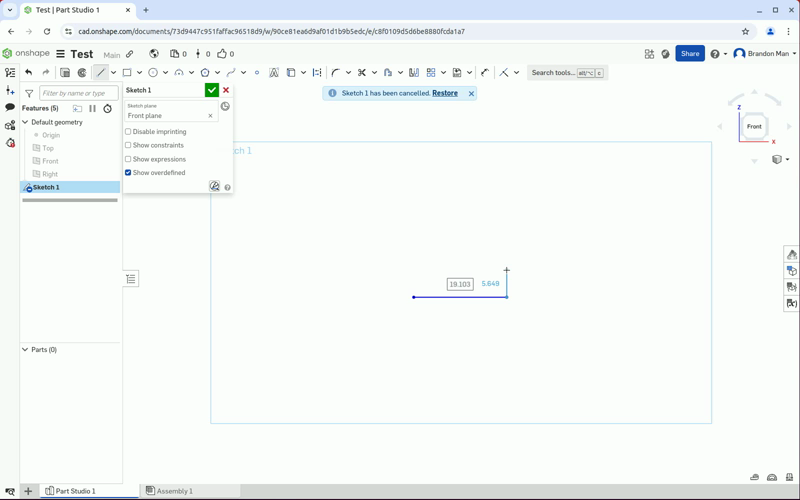
key_up(shift)
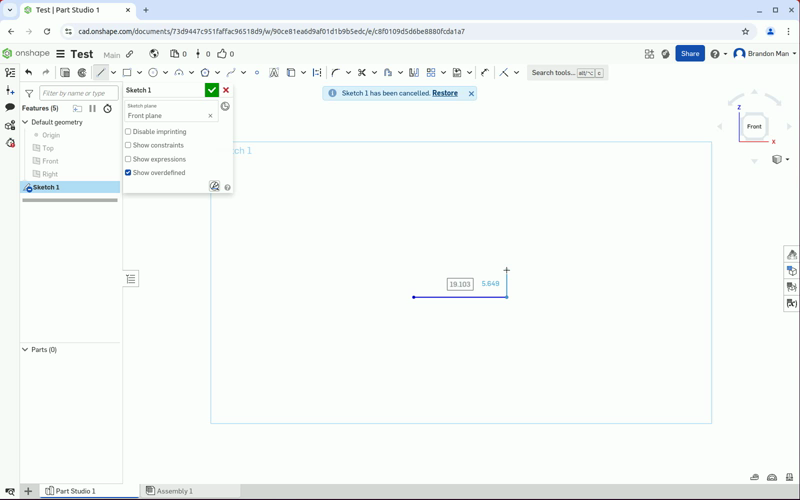
key_down(shift)
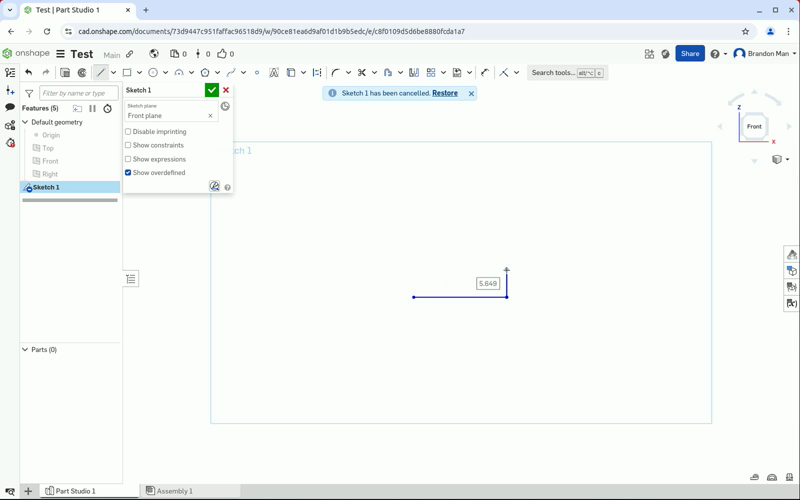
mouse_move(413, 269)
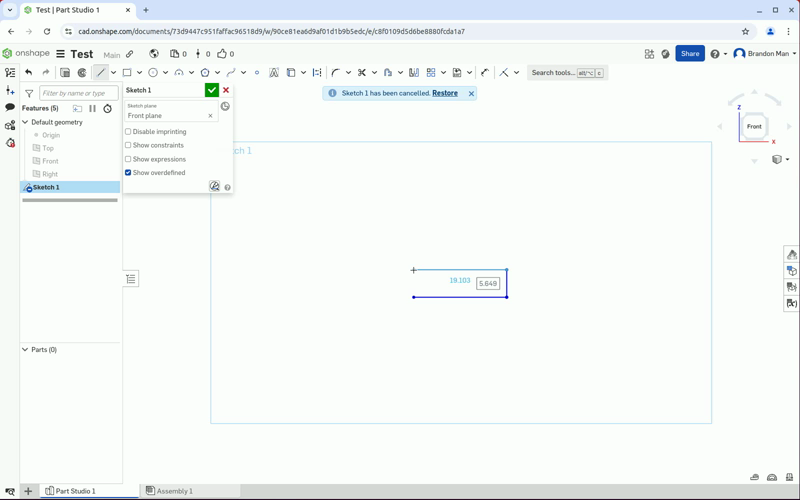
click(413, 269)
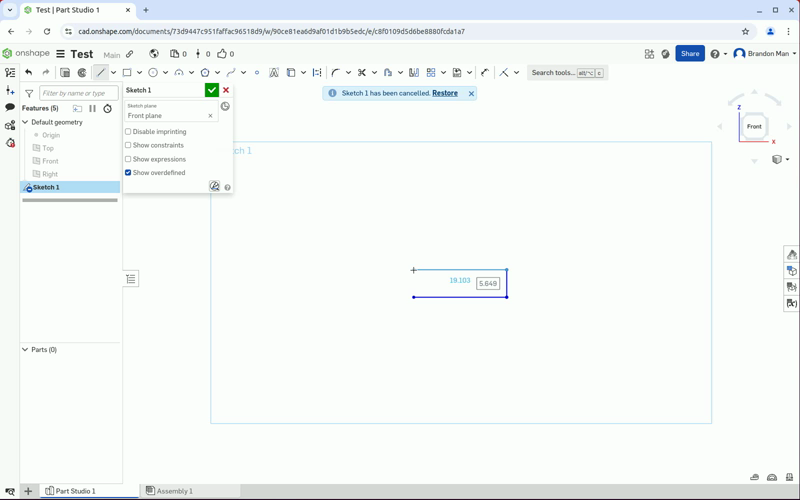
key_up(shift)
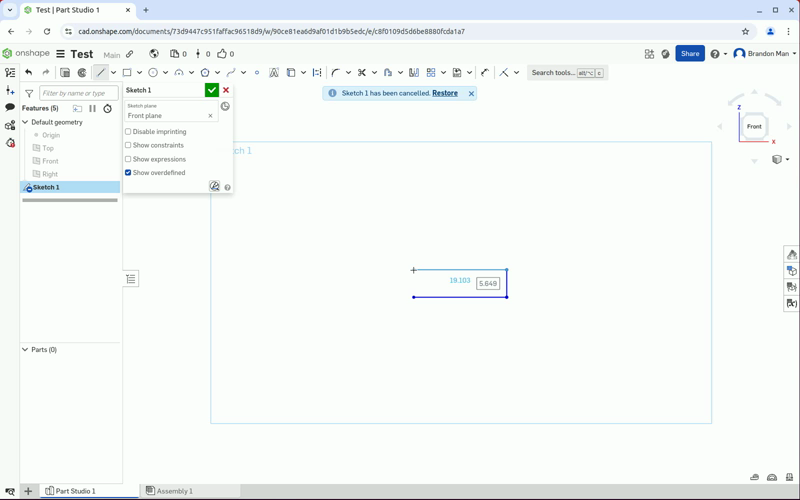
mouse_move(444, 269)
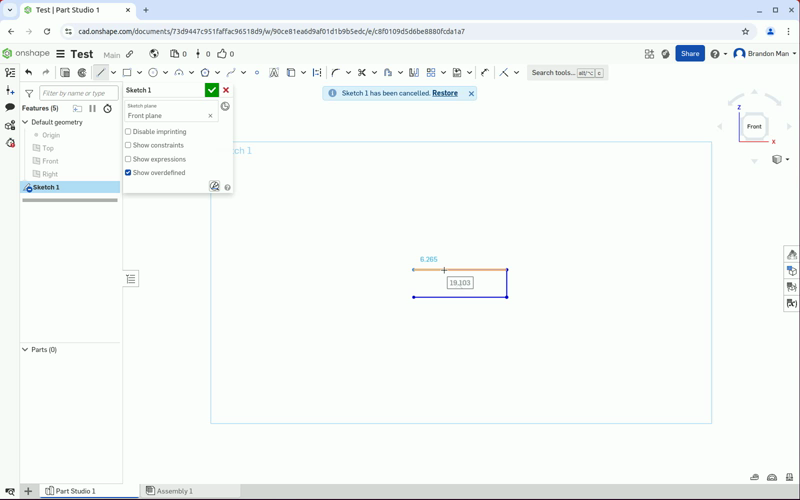
key_down(shift)
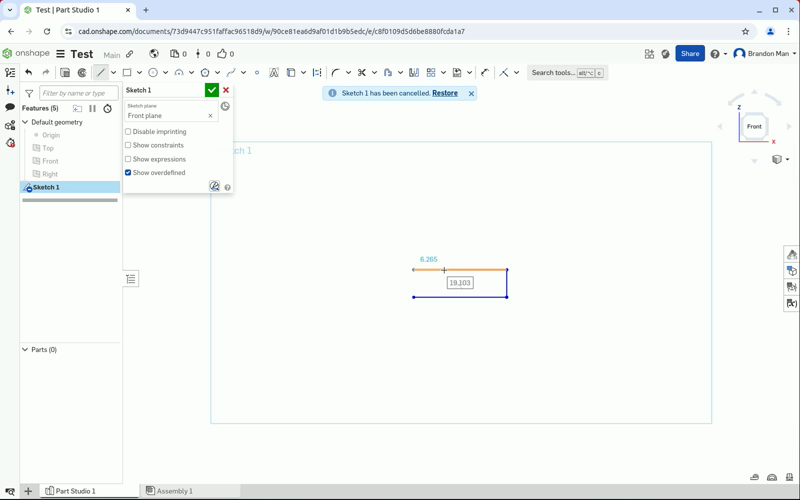
mouse_move(413, 297)
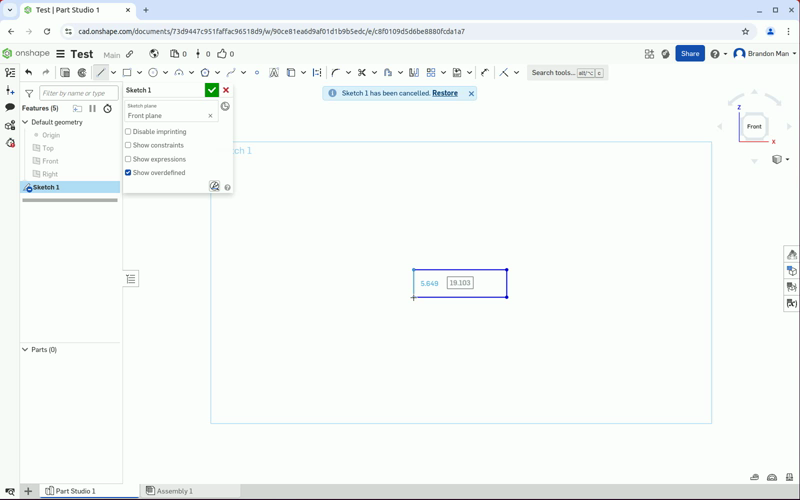
key_up(shift)
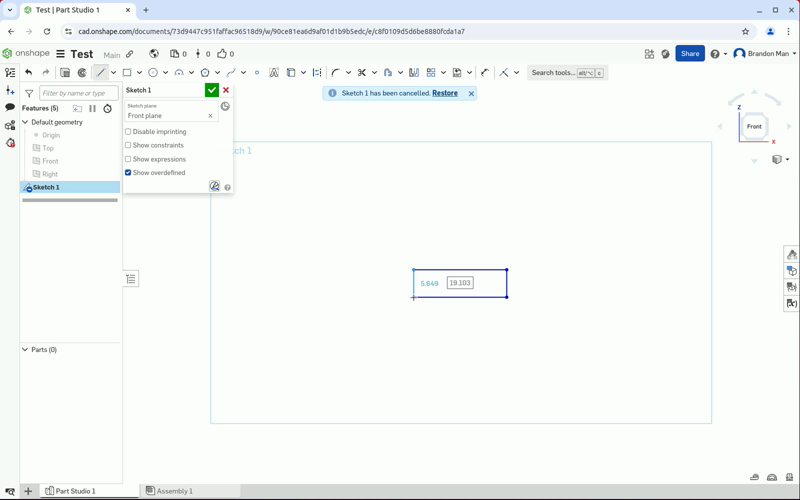
click(413, 297)
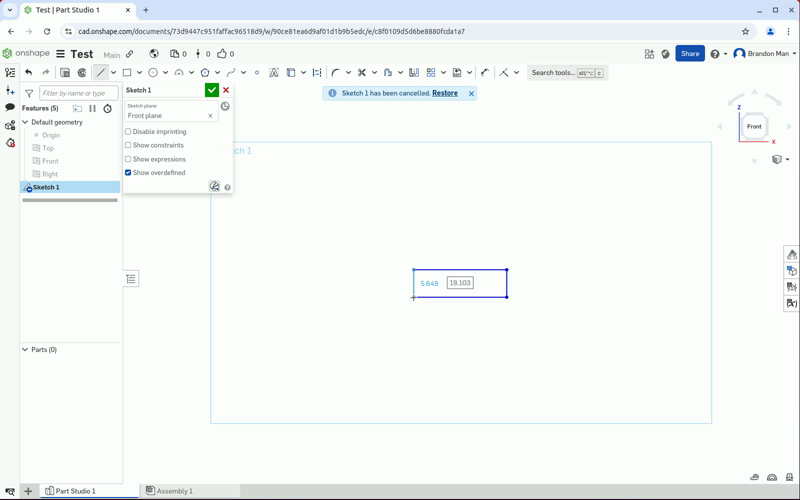
key(esc)
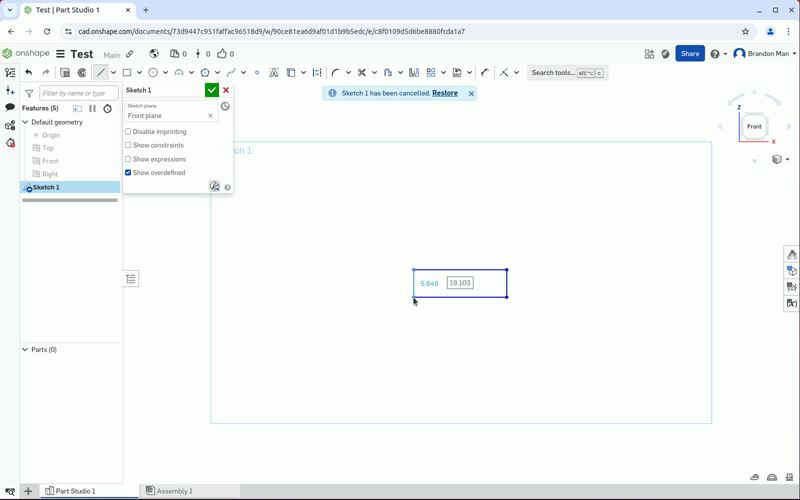
mouse_move(425, 294)
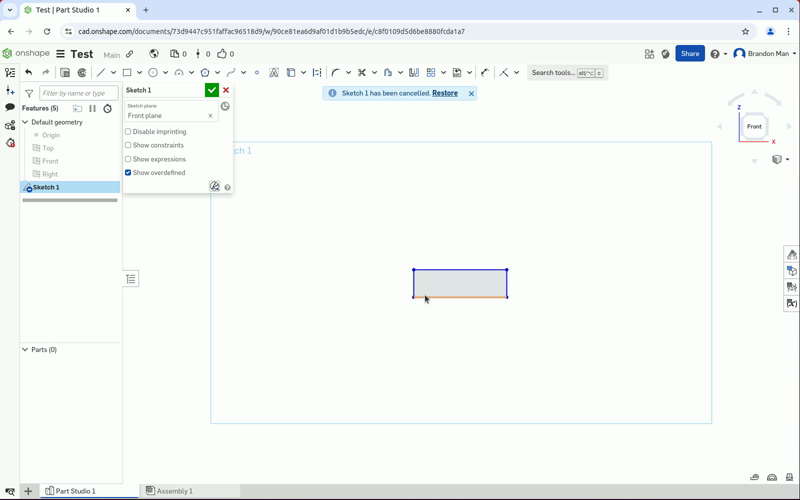
click(425, 294)
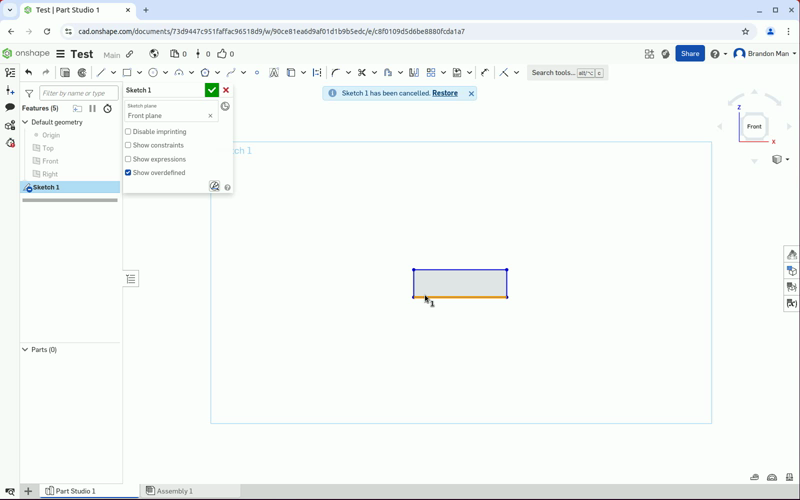
mouse_move(73, 352)
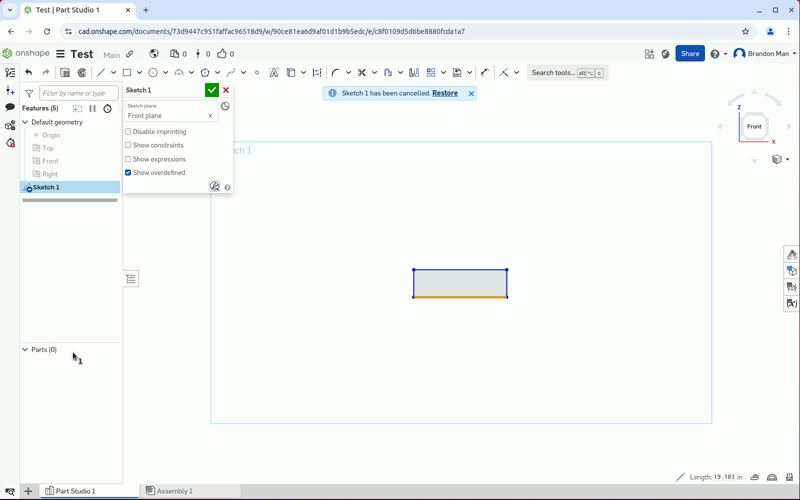
key(shift+y)
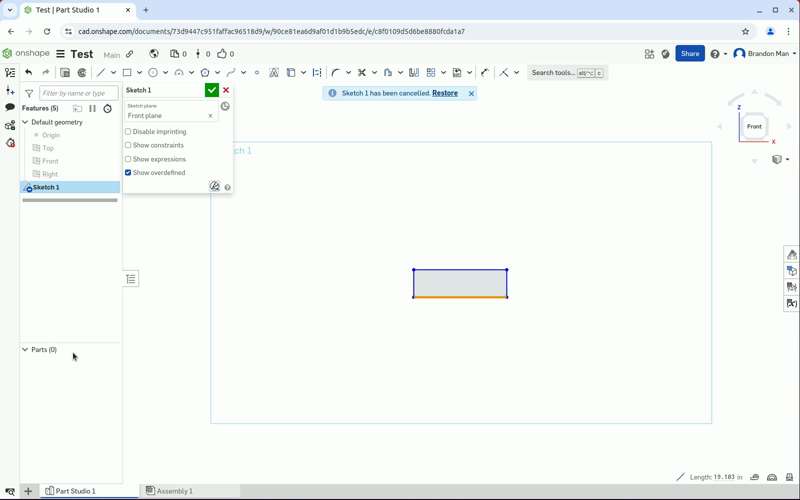
key(shift+e)
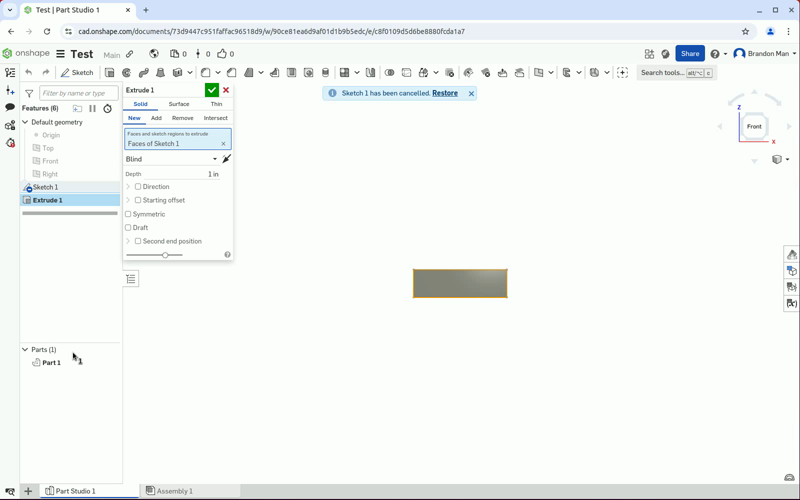
mouse_move(143, 106)
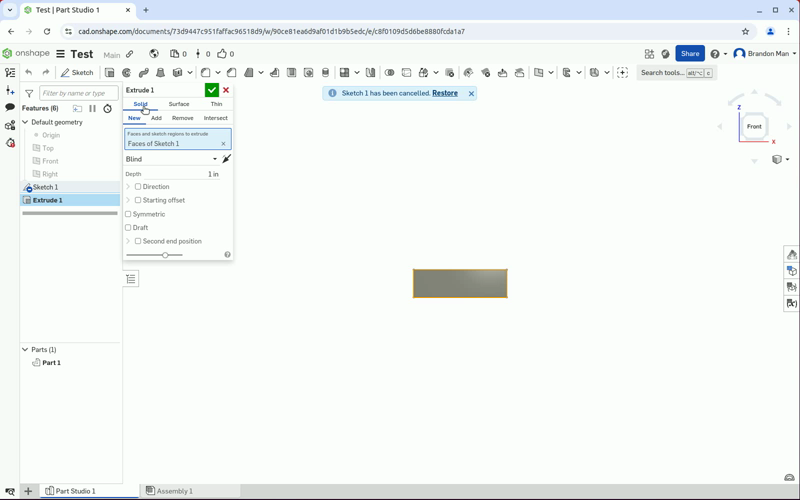
click(143, 106)
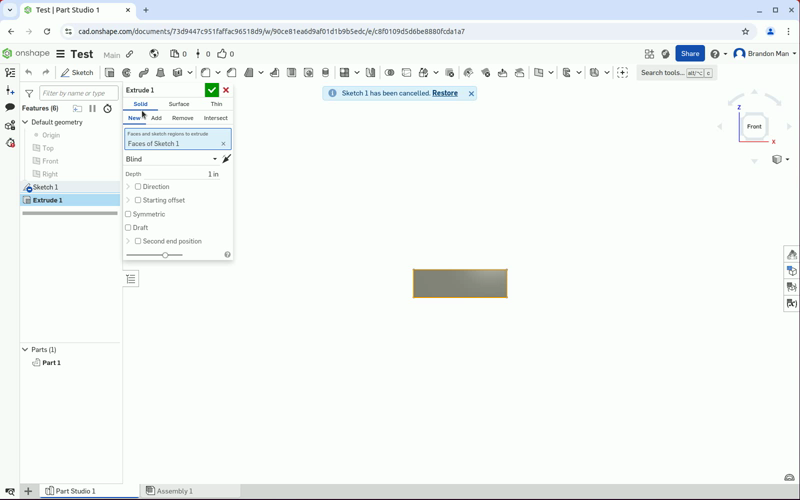
mouse_move(137, 120)
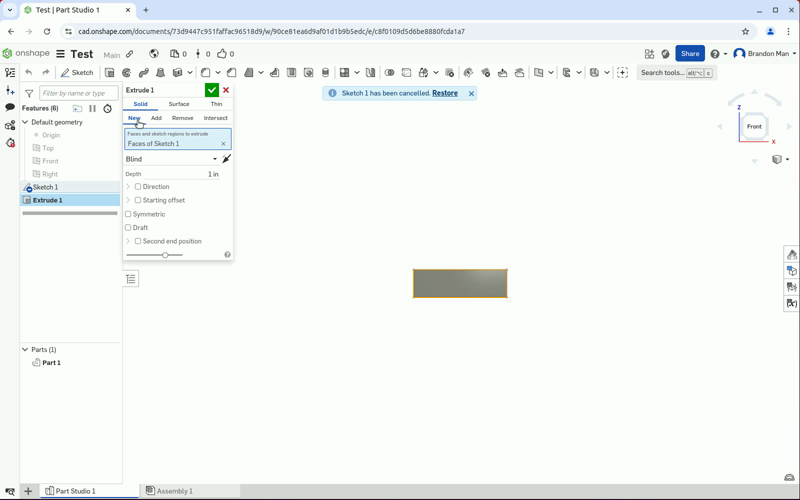
click(137, 120)
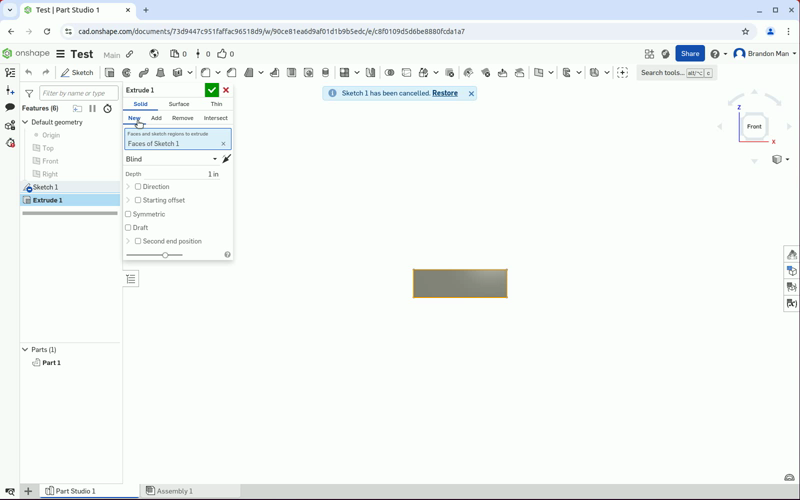
key(tab, 4)
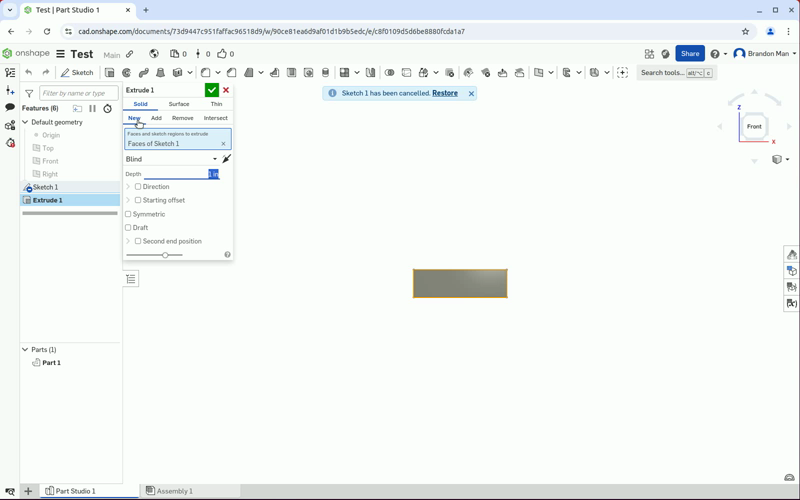
text(3.851)
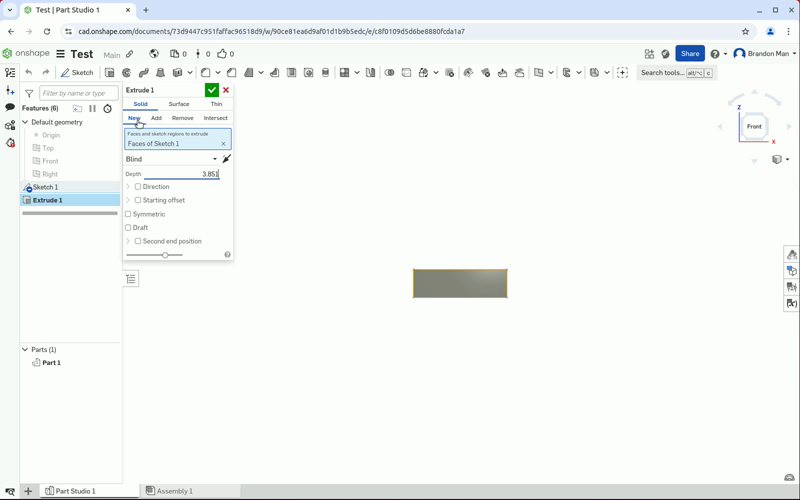
key(enter)
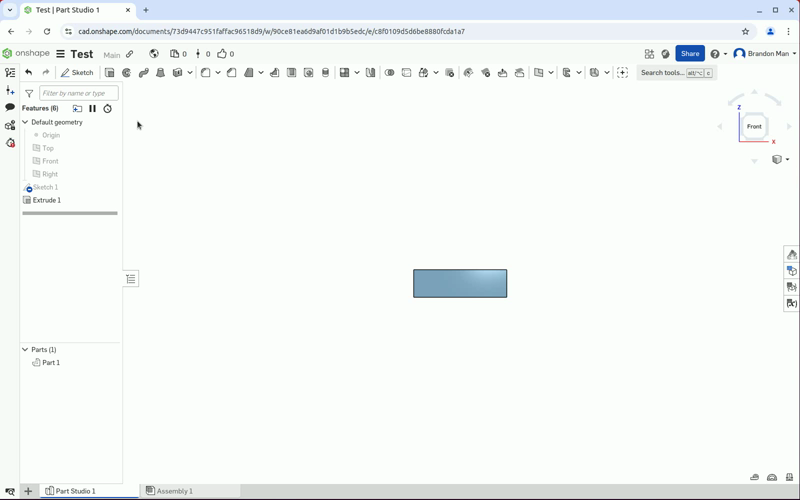
key(shift+h)
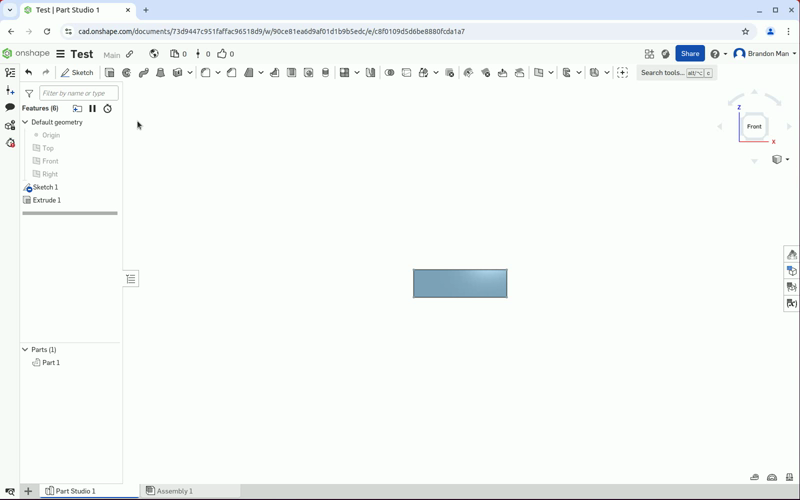
key(shift+h)
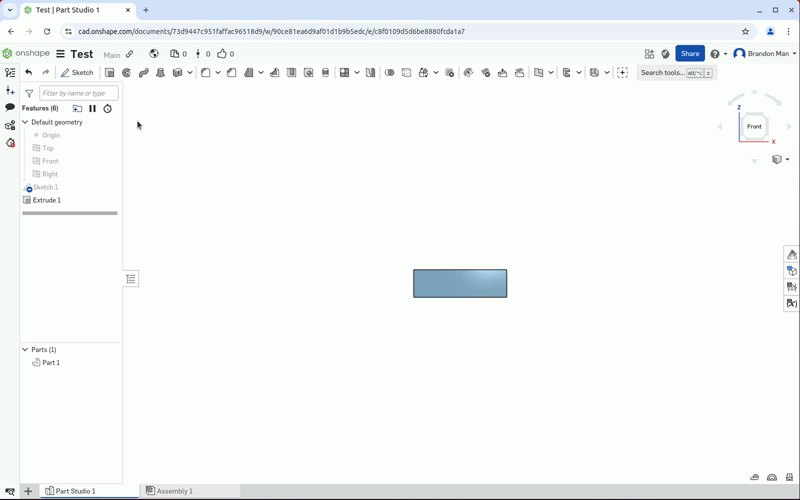
mouse_move(73, 189)
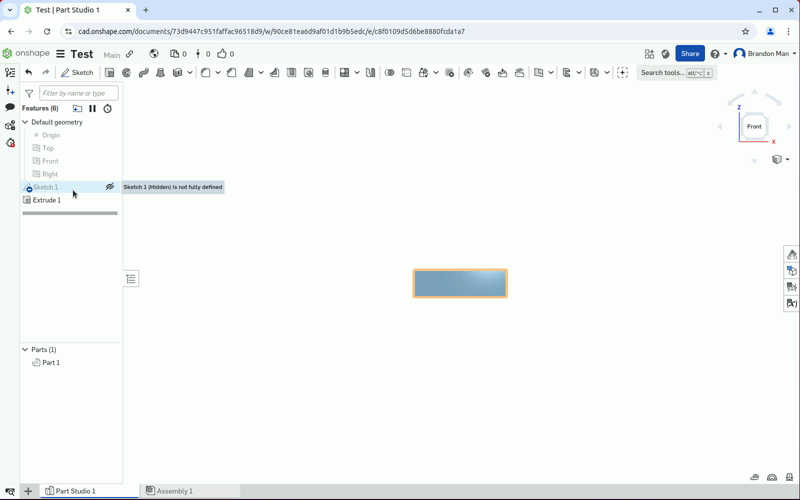
click(73, 189)
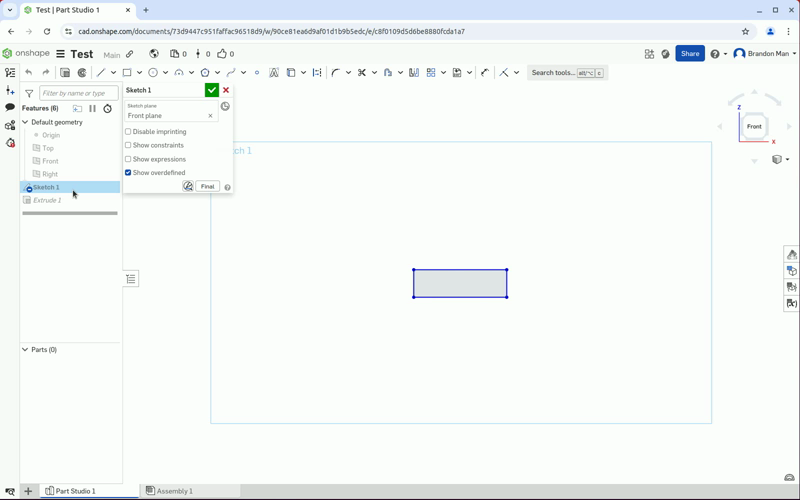
mouse_move(229, 92)
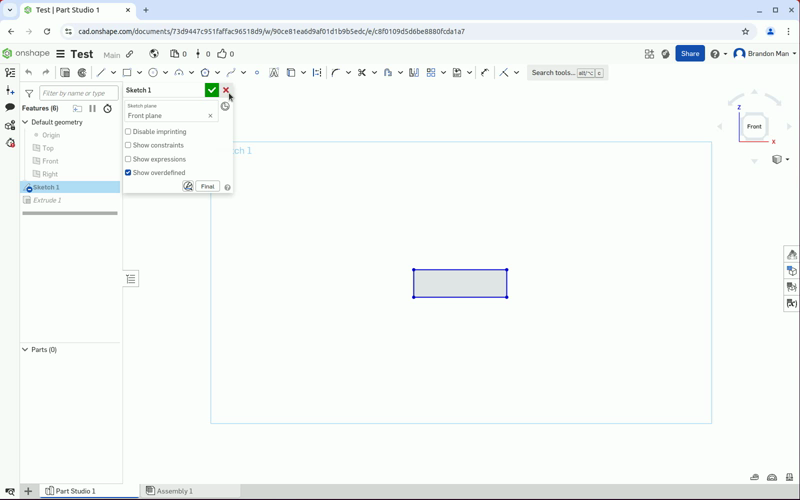
click(229, 92)
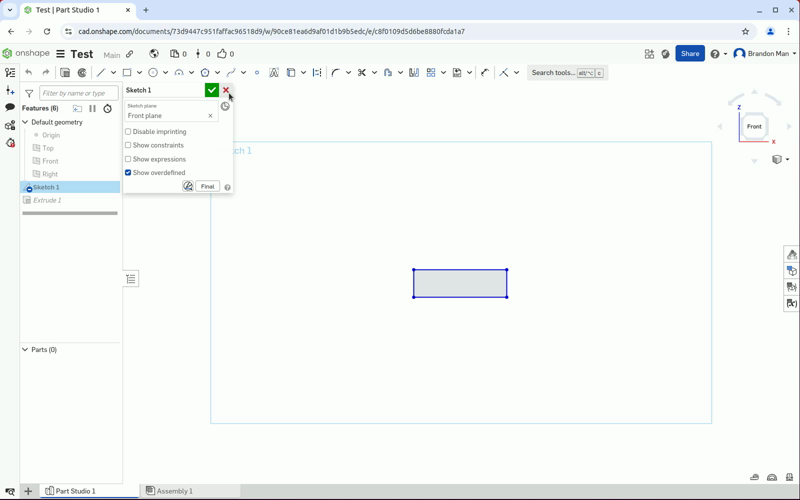
key(shift+s)
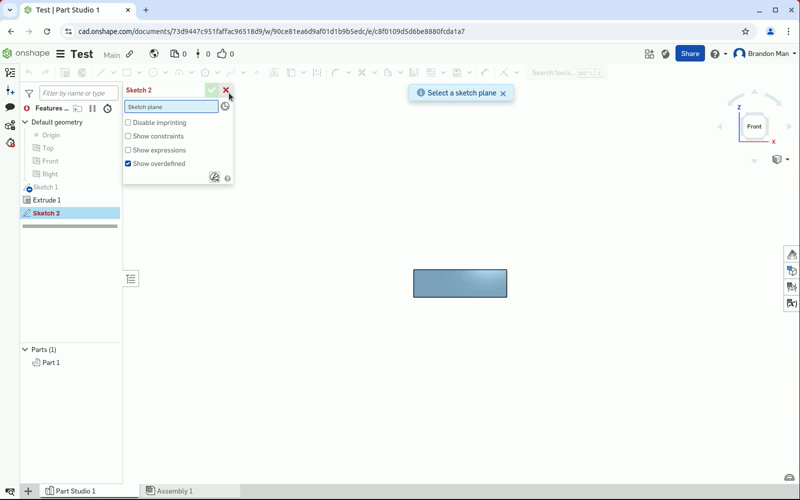
mouse_move(73, 163)
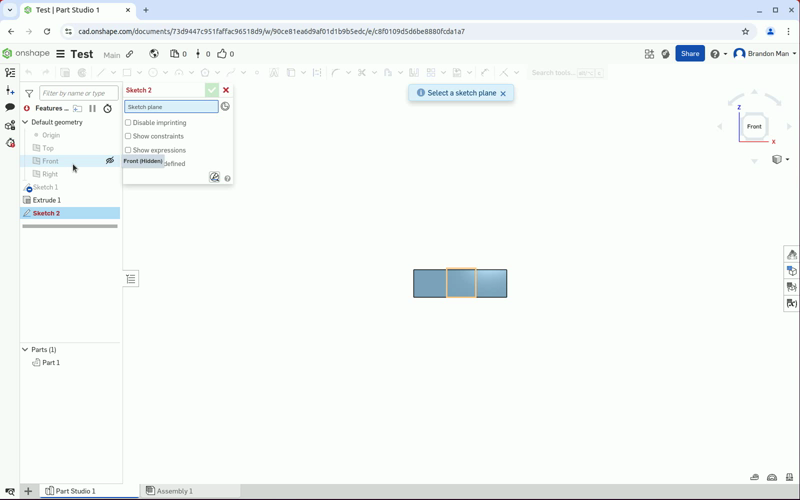
click(73, 163)
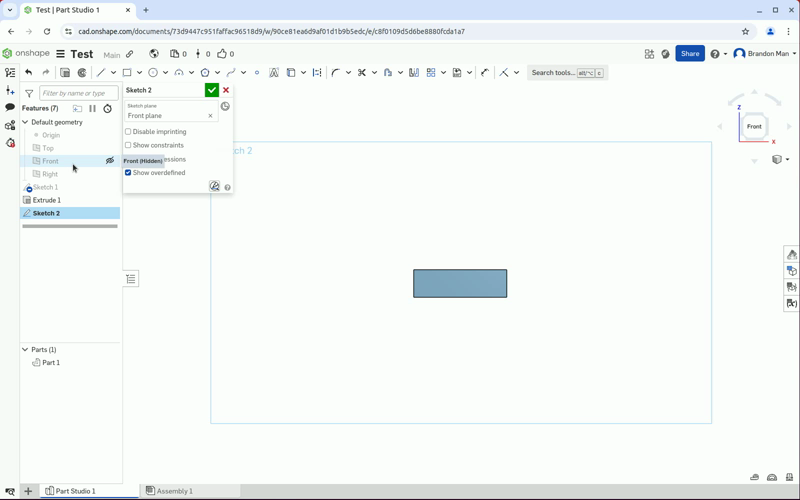
mouse_move(73, 352)
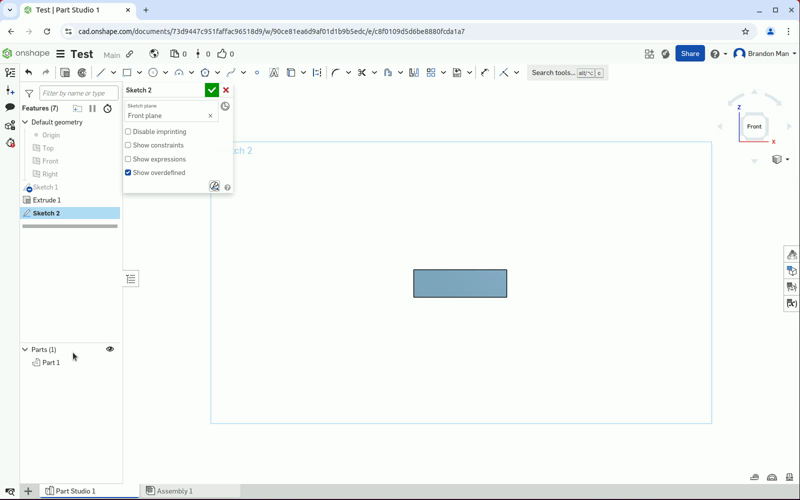
key(y)
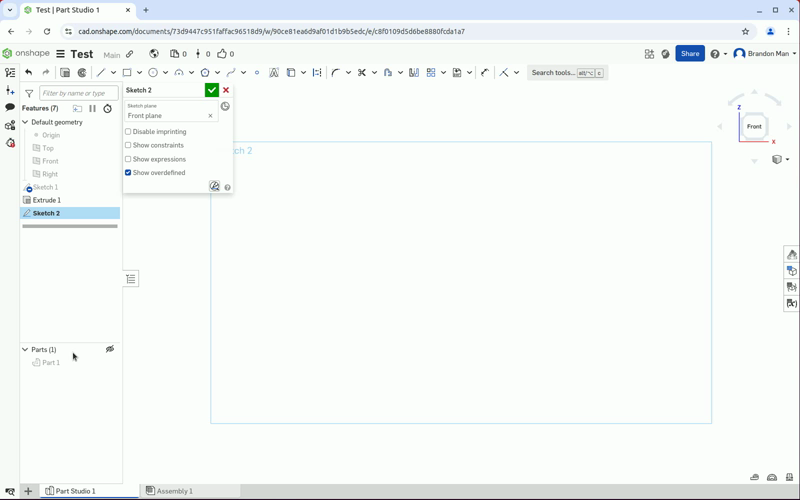
key(l)
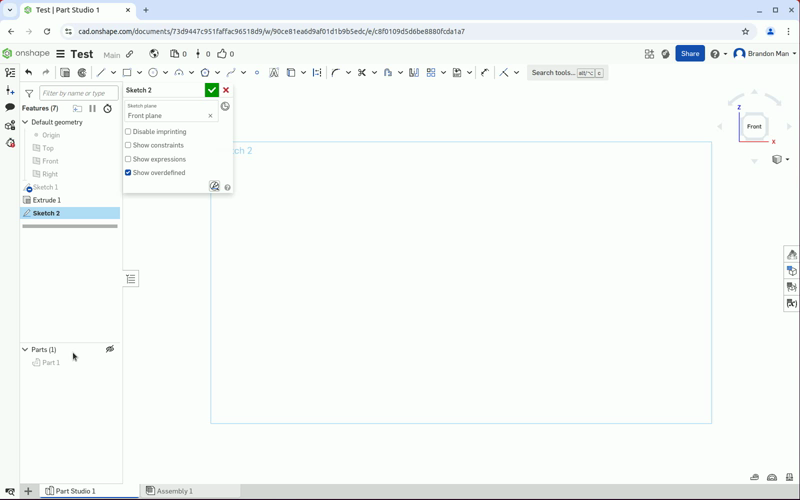
key_down(shift)
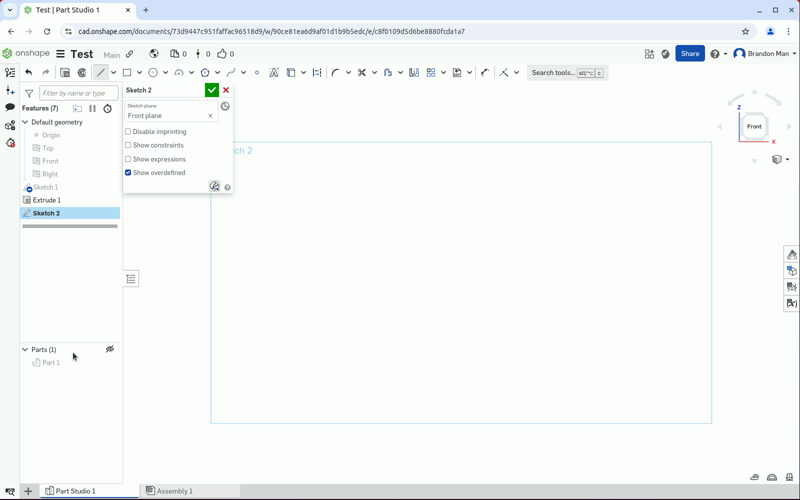
mouse_move(348, 233)
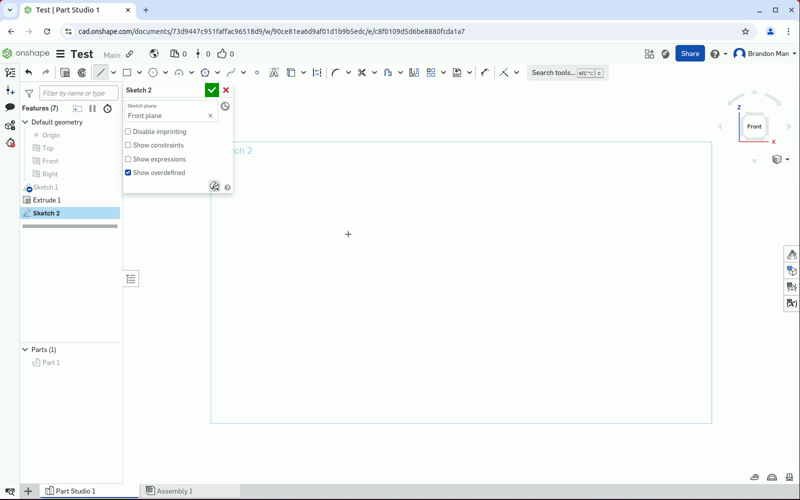
click(348, 233)
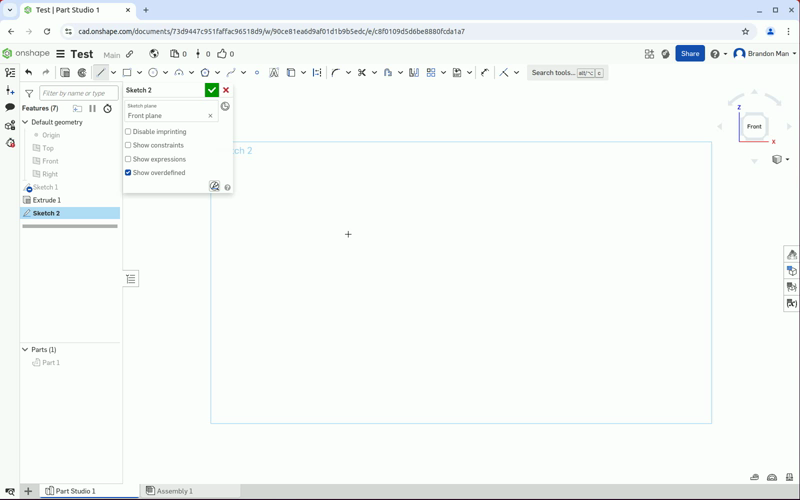
key_up(shift)
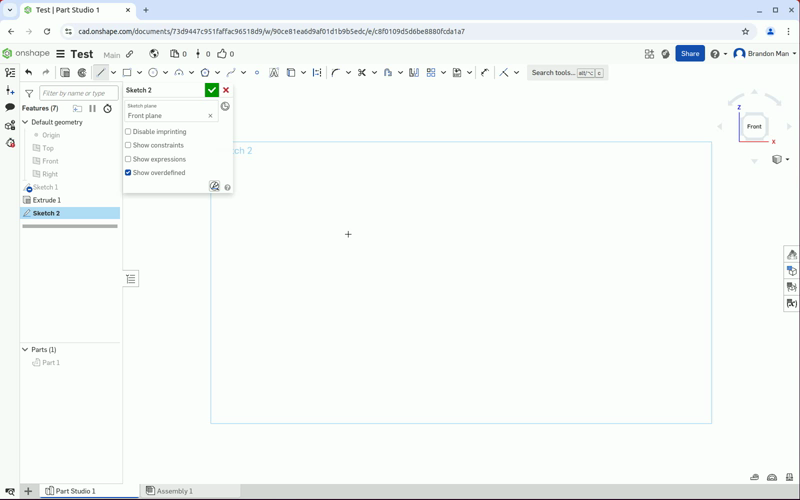
key_down(shift)
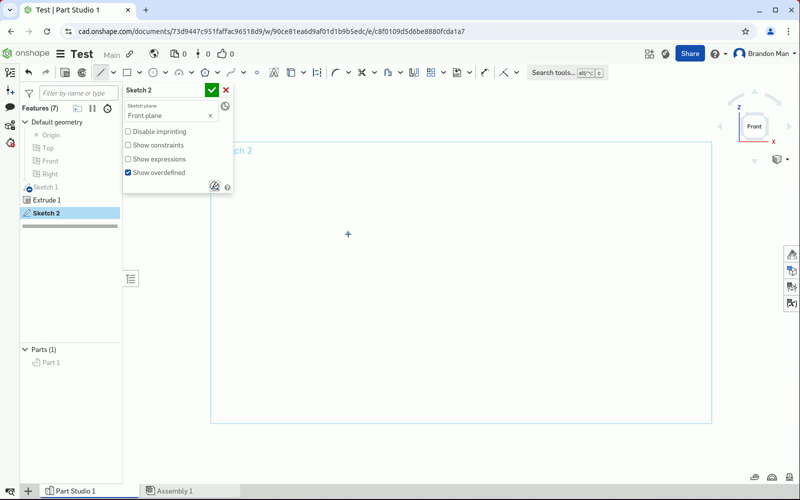
mouse_move(378, 233)
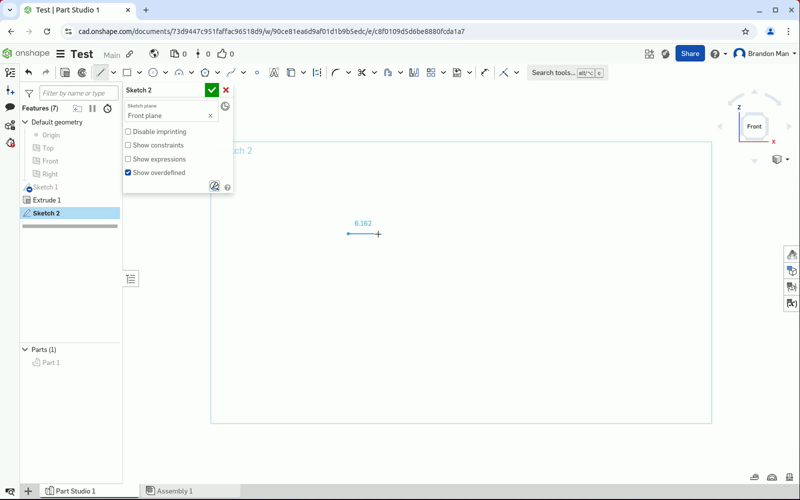
mouse_move(389, 233)
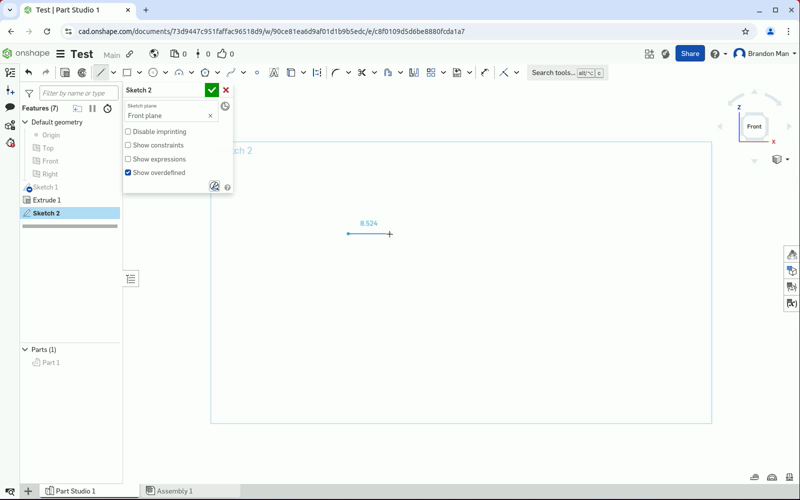
click(389, 233)
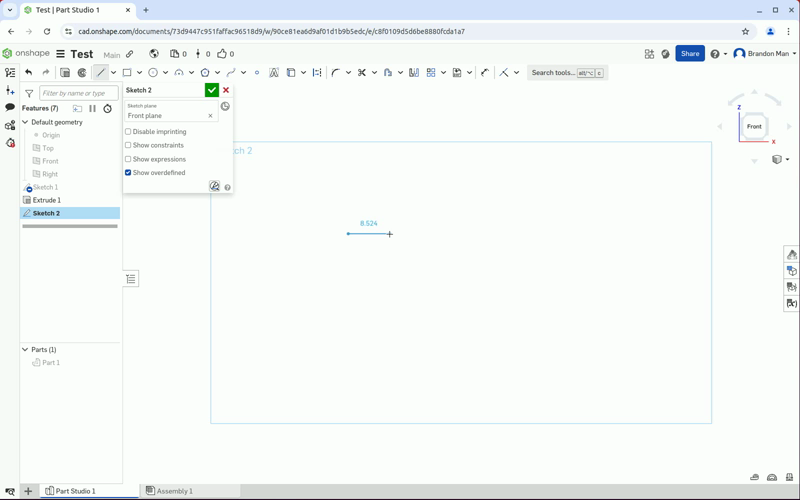
key_up(shift)
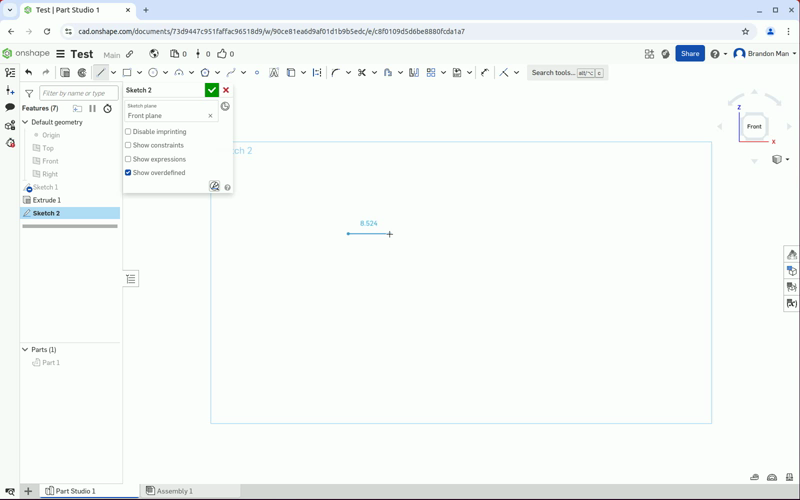
key_down(shift)
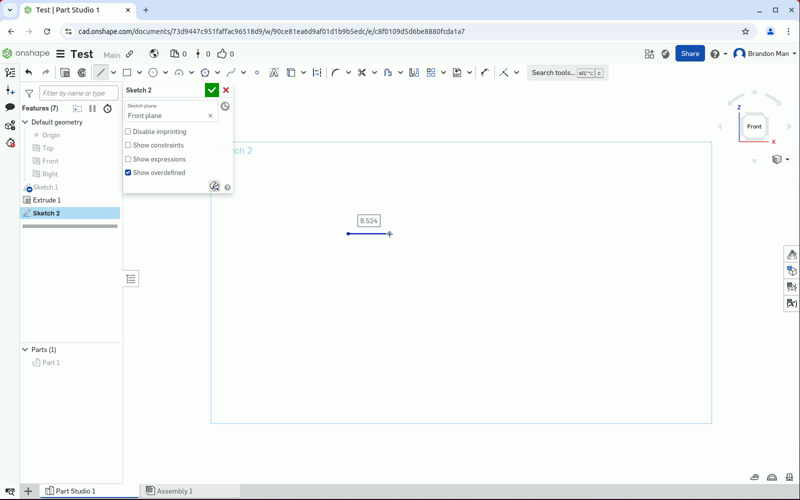
mouse_move(420, 233)
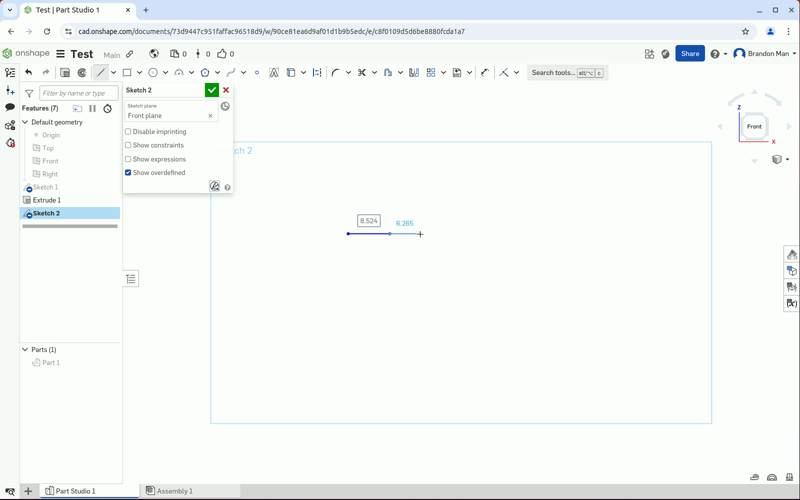
mouse_move(389, 202)
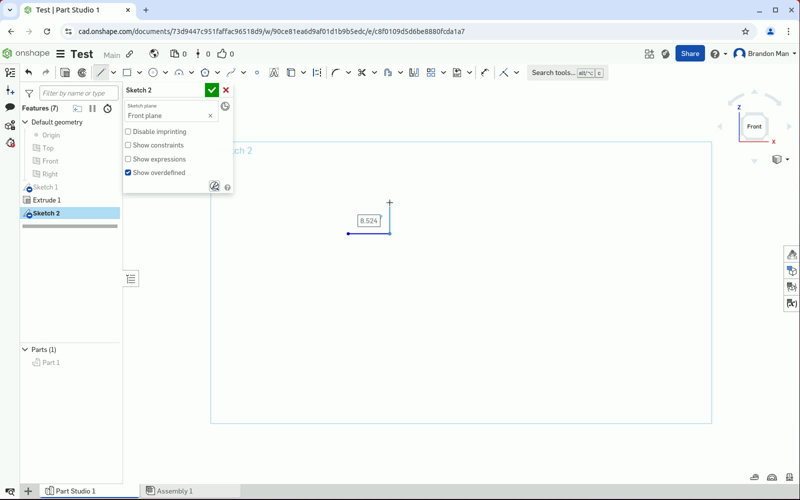
click(389, 202)
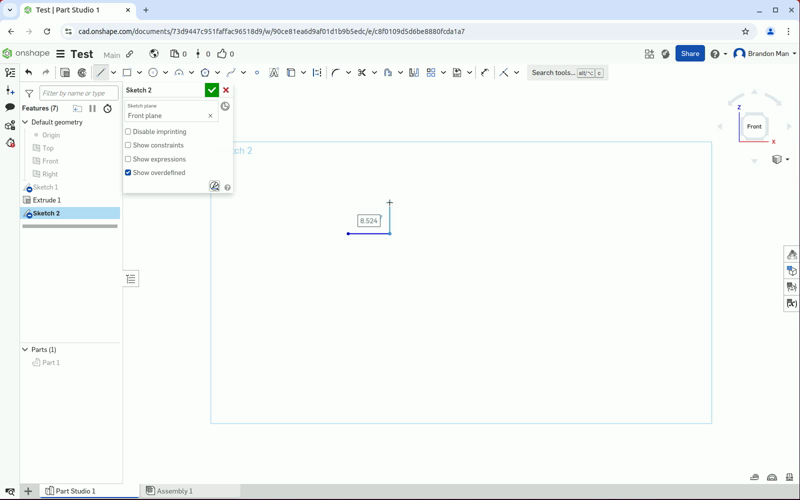
key_up(shift)
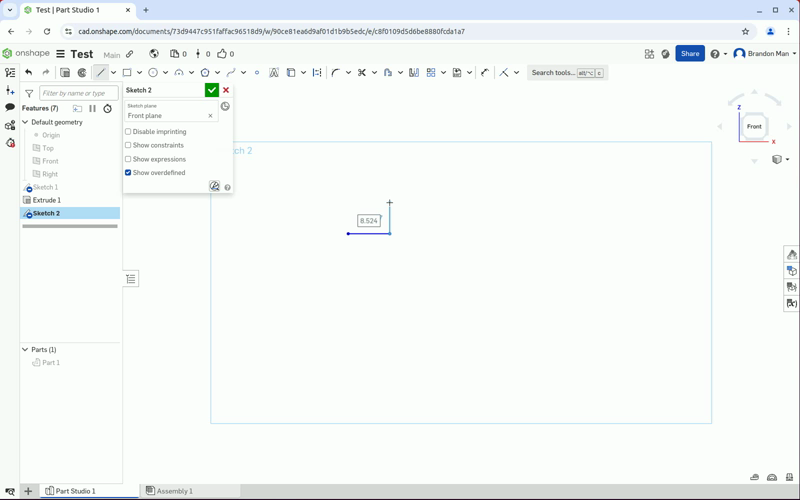
key_down(shift)
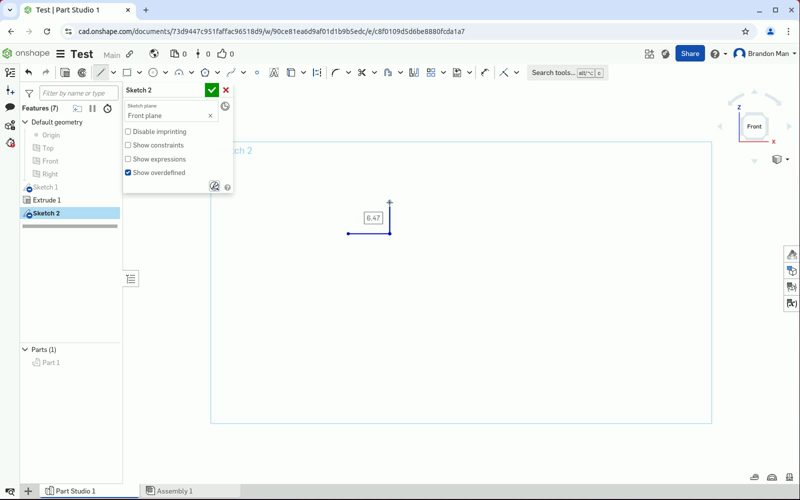
mouse_move(420, 202)
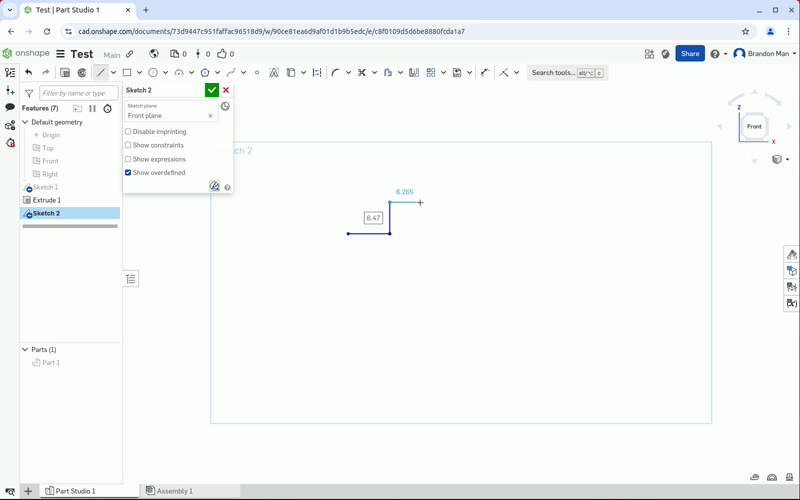
mouse_move(348, 202)
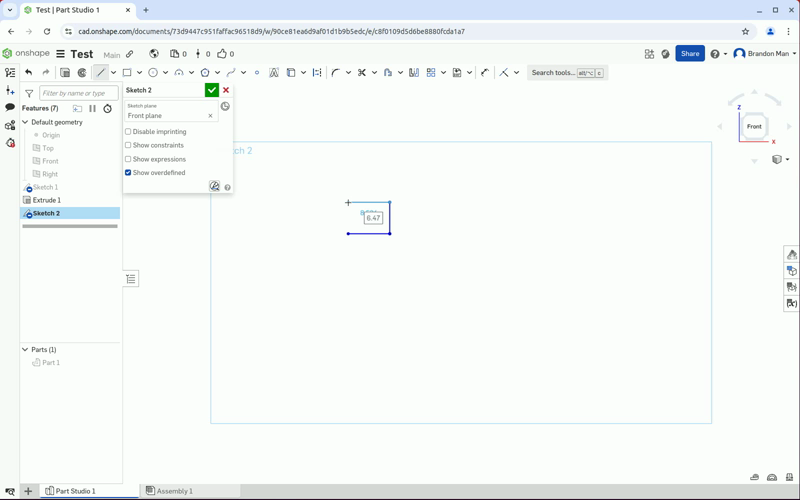
click(348, 202)
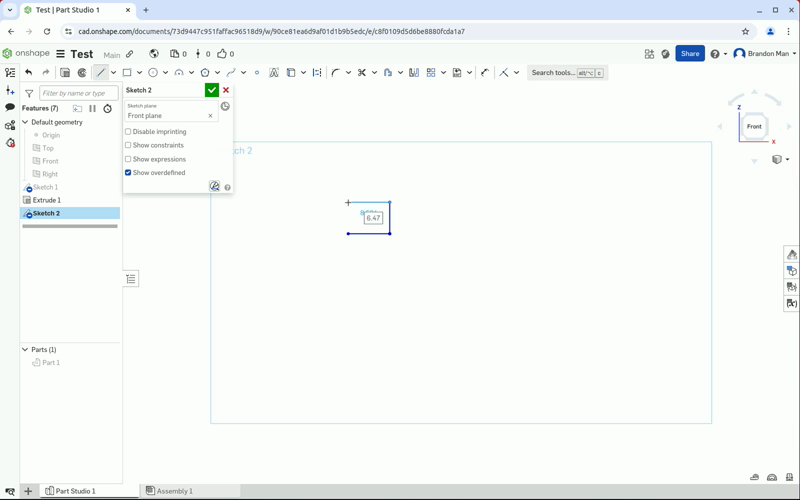
key_up(shift)
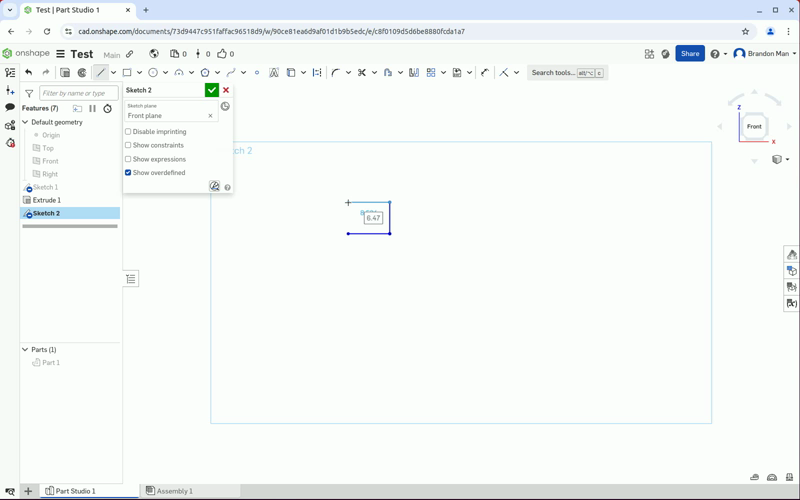
mouse_move(378, 202)
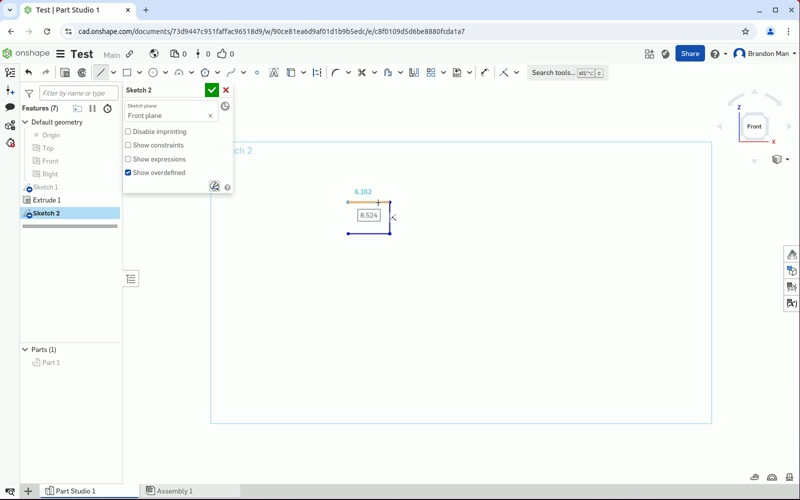
key_down(shift)
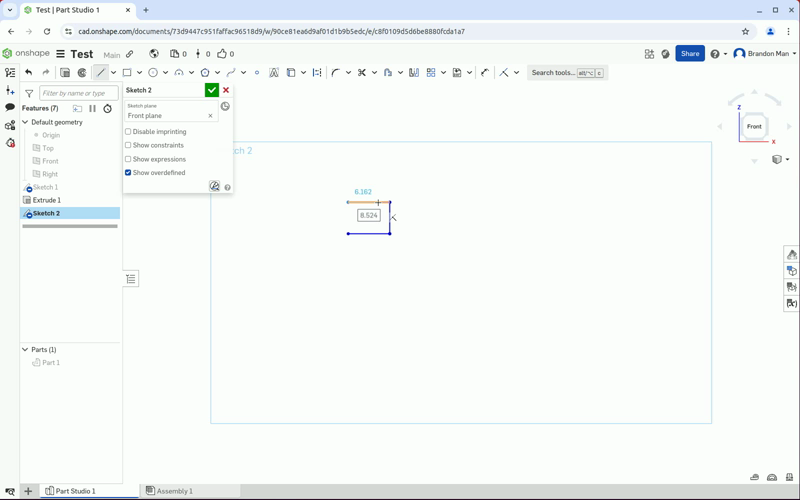
mouse_move(348, 233)
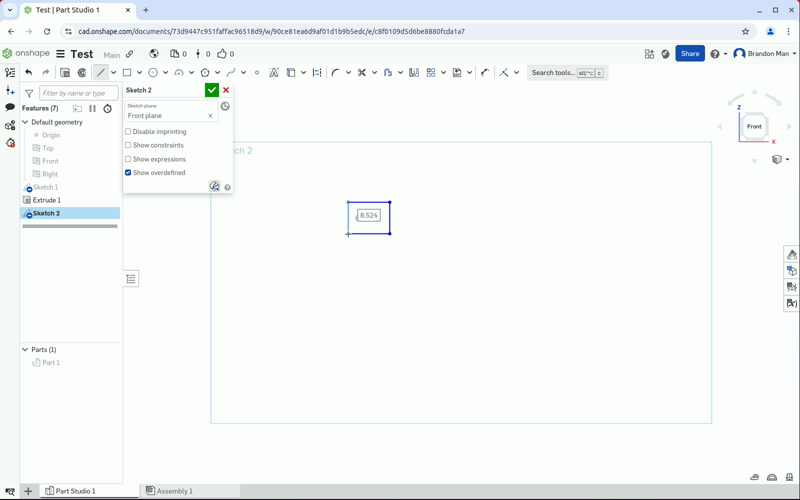
key_up(shift)
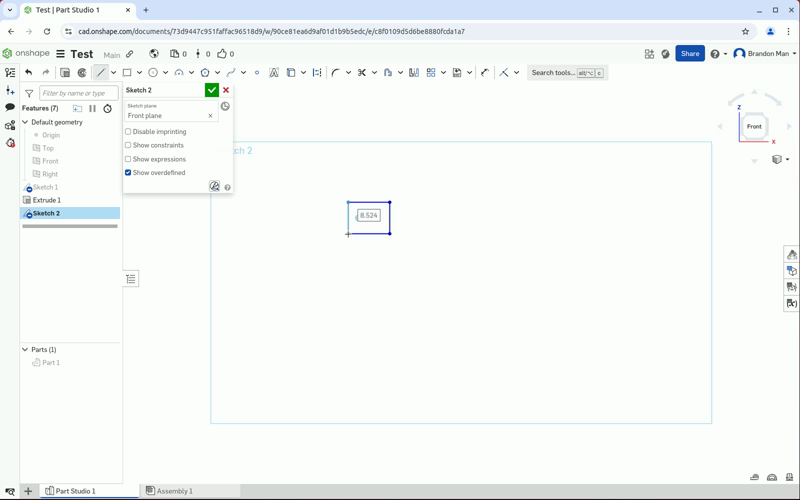
click(348, 233)
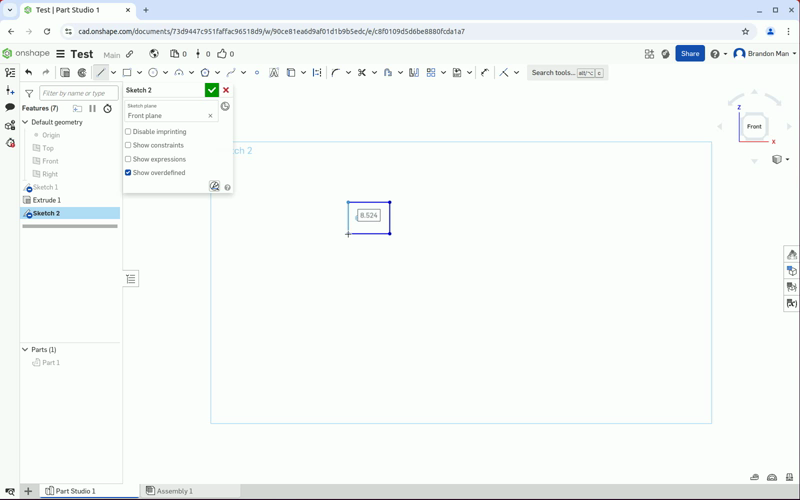
key(esc)
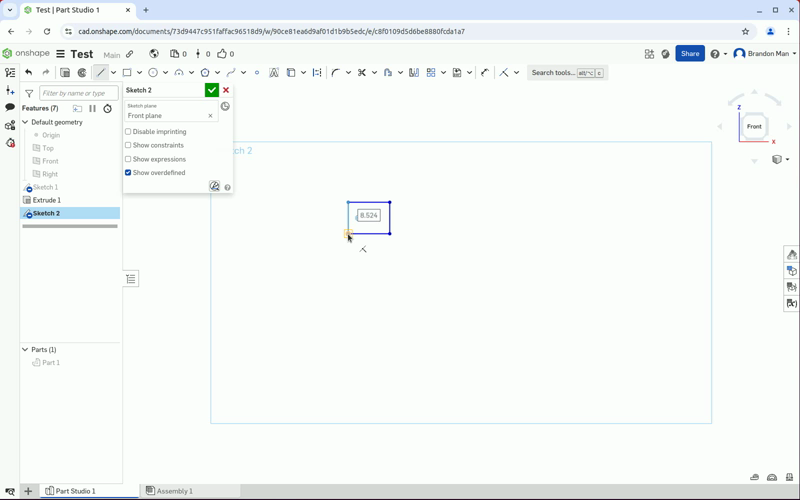
mouse_move(362, 221)
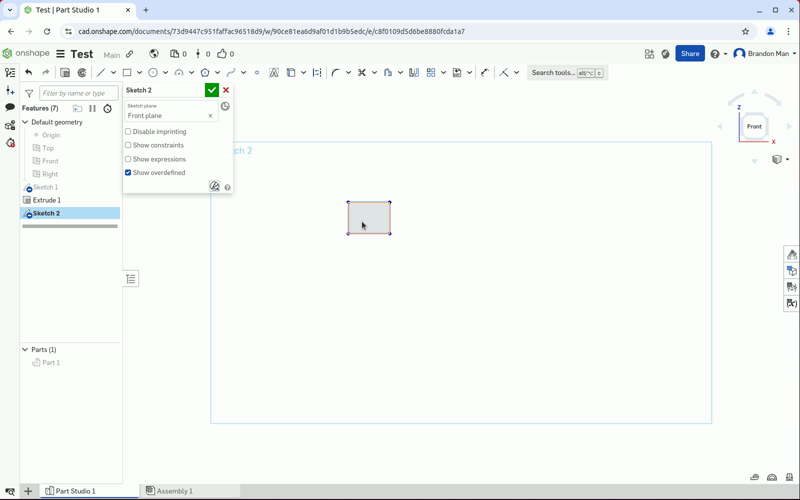
scroll(6)
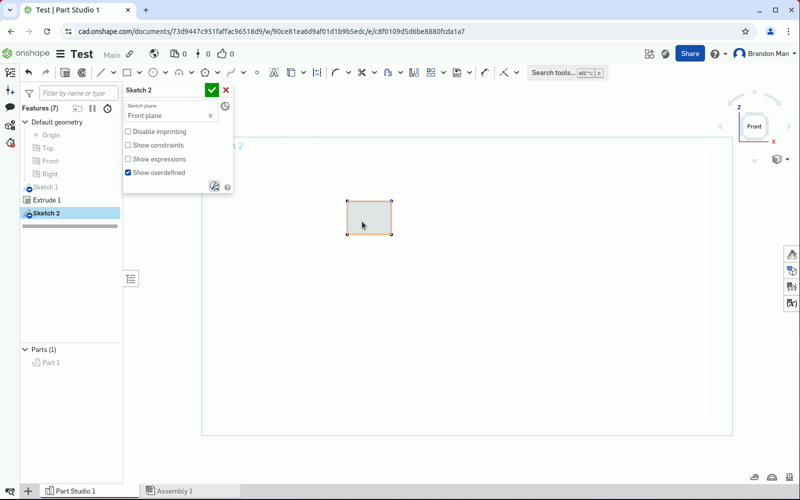
scroll(6)
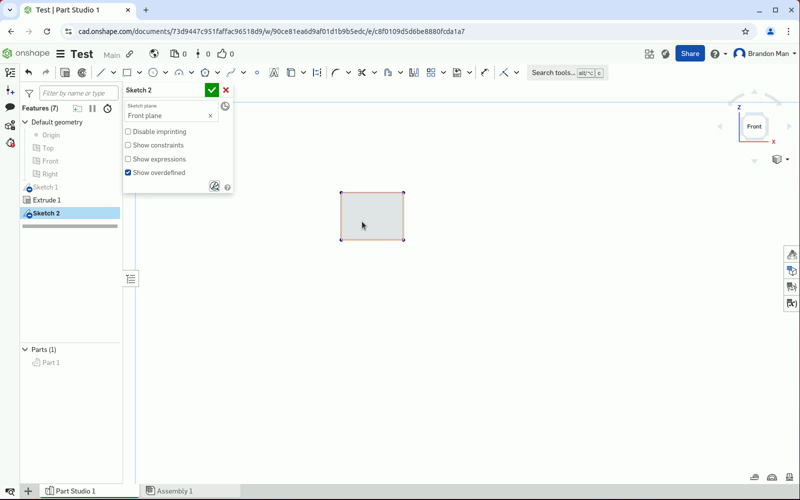
scroll(6)
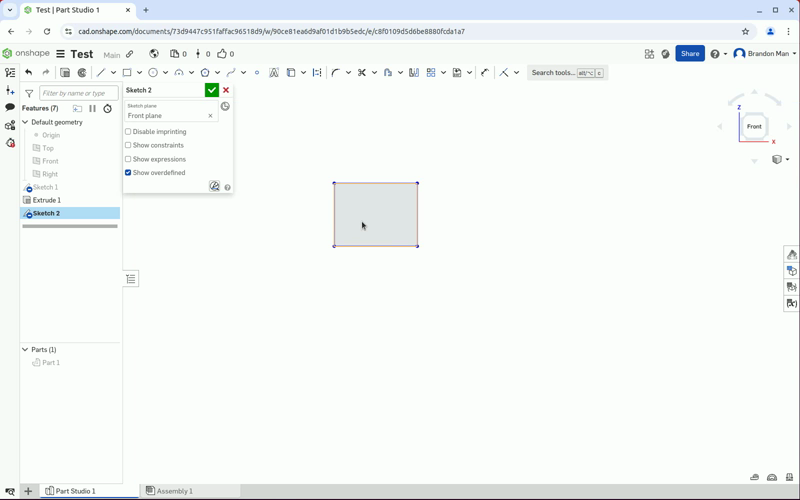
scroll(6)
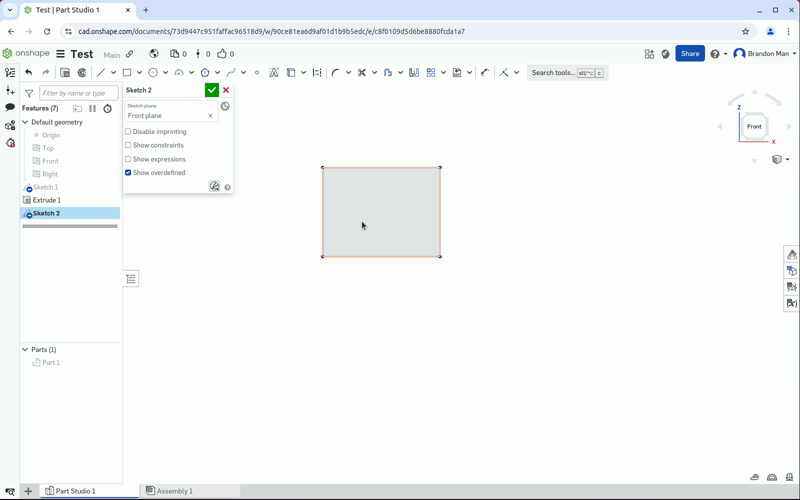
scroll(6)
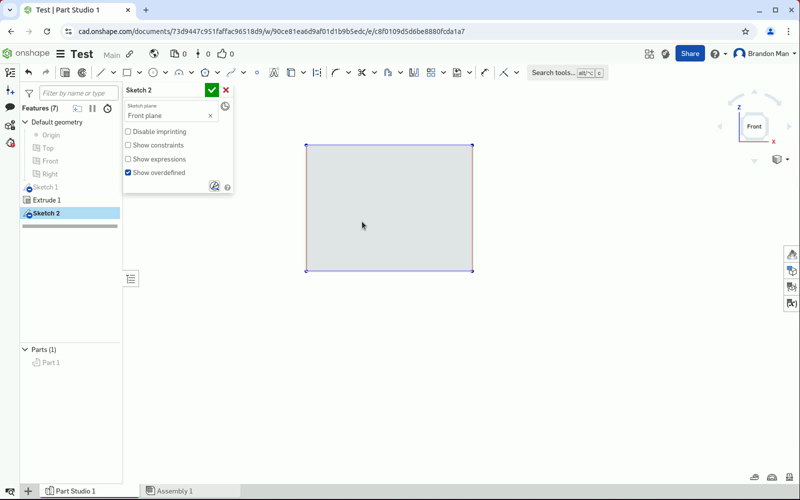
scroll(6)
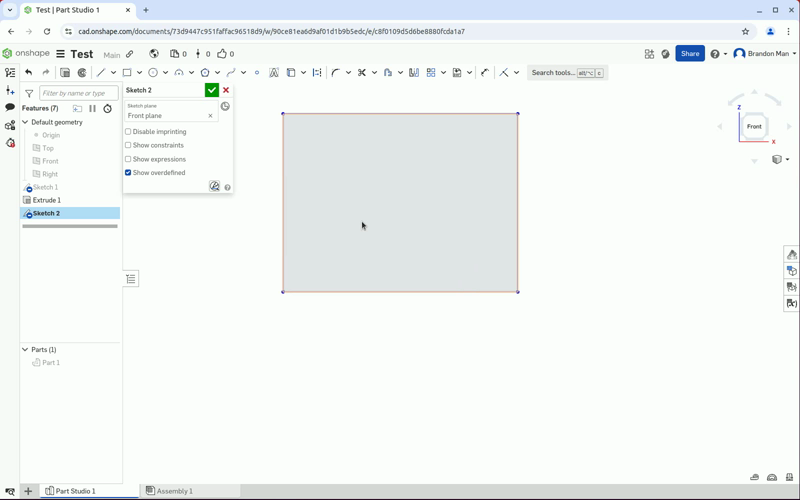
scroll(6)
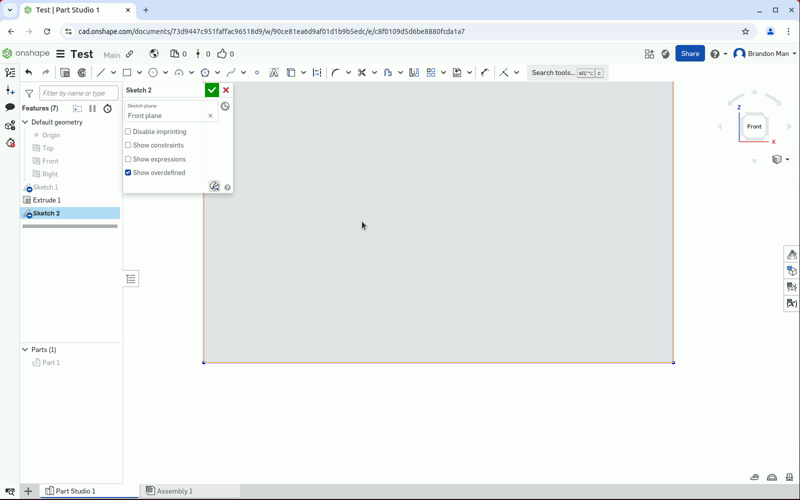
click(362, 221)
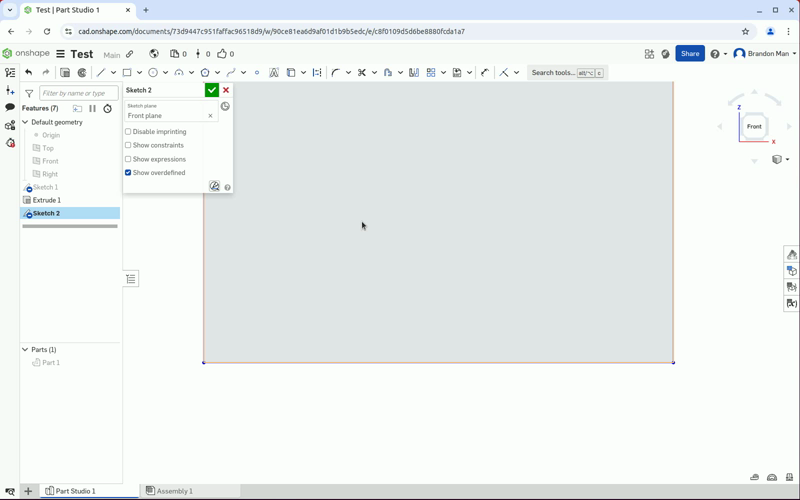
scroll(-6)
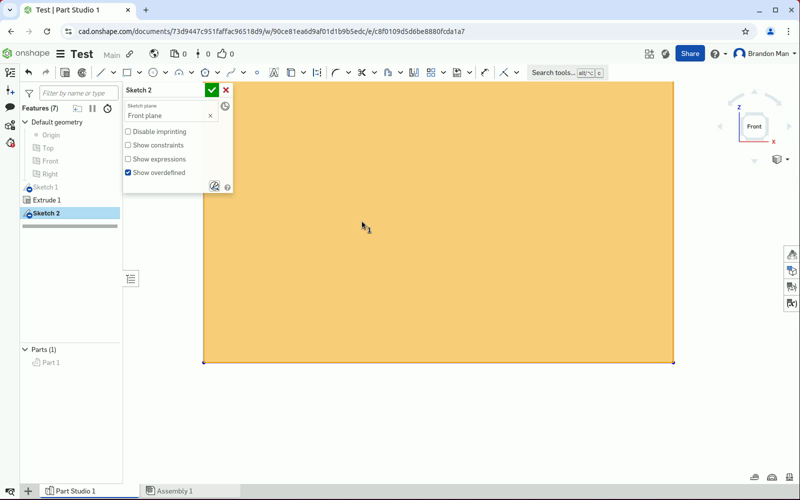
scroll(-6)
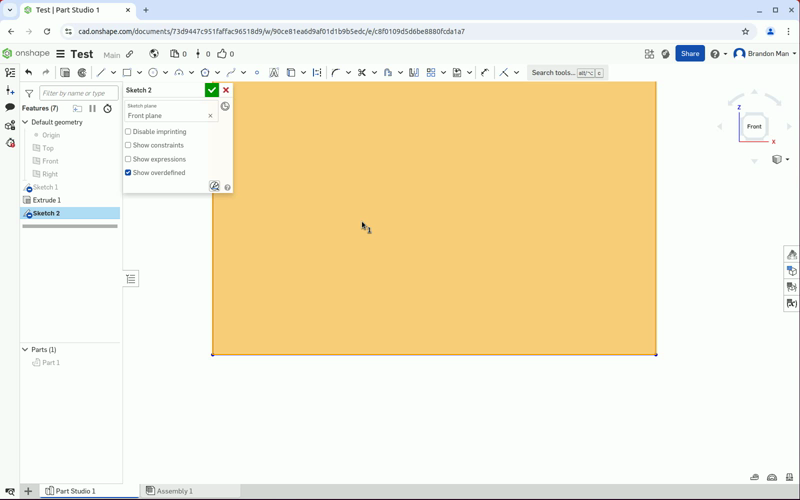
scroll(-6)
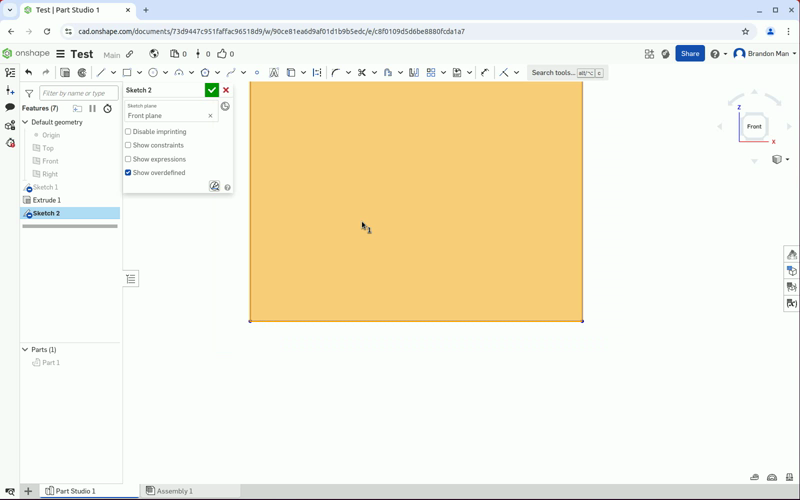
scroll(-6)
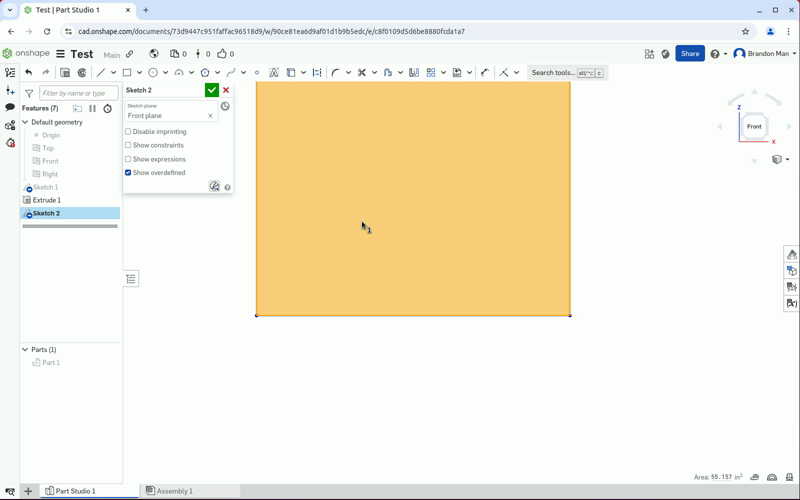
scroll(-6)
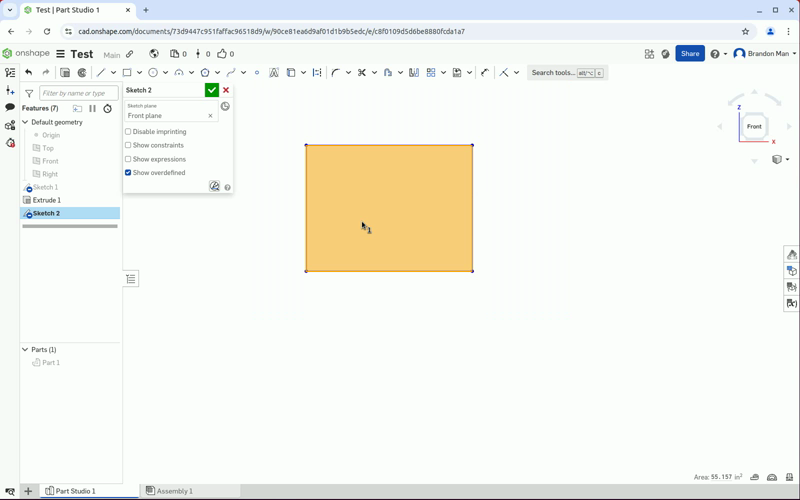
scroll(-6)
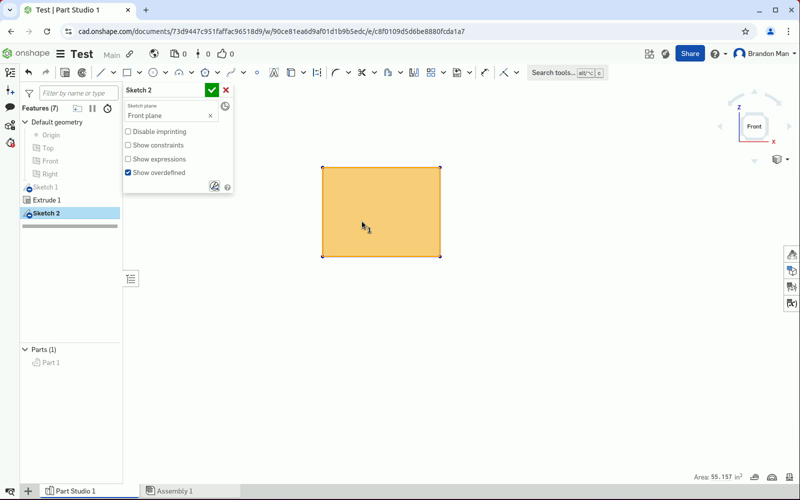
scroll(-6)
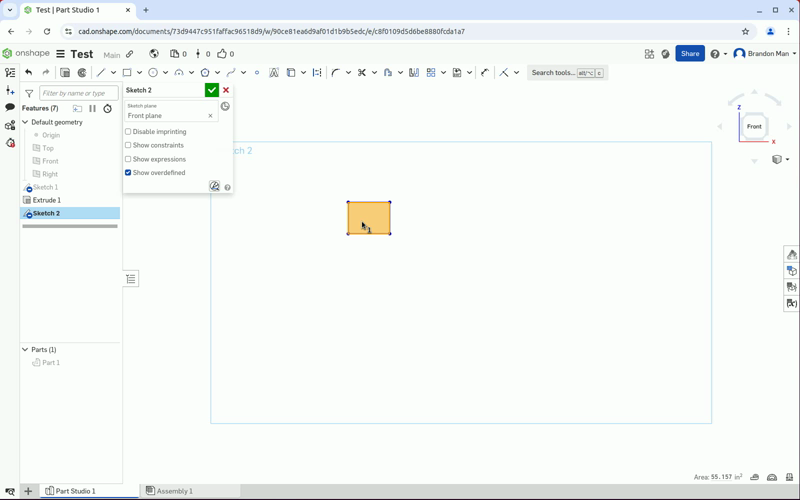
mouse_move(73, 352)
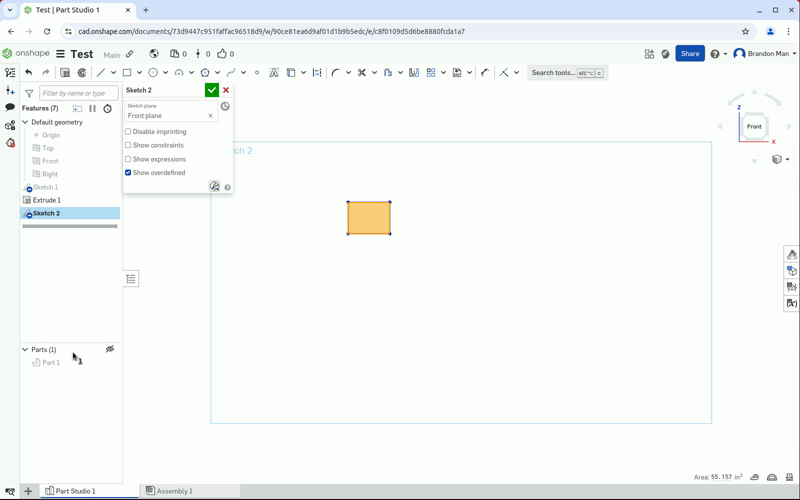
key(shift+y)
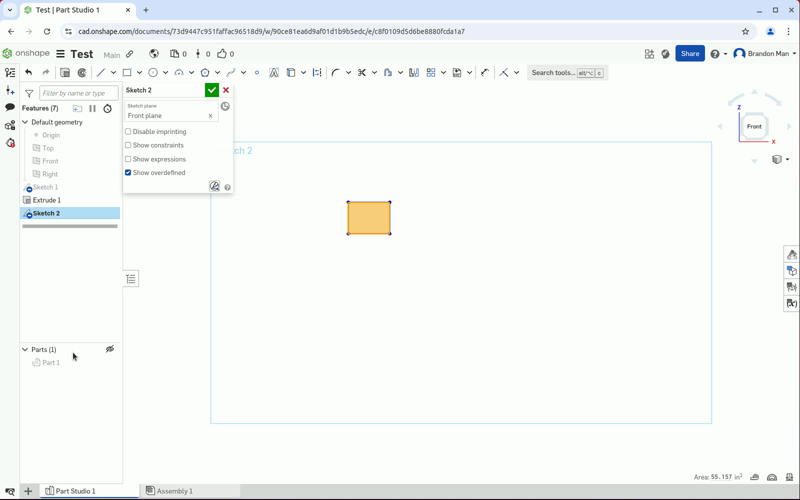
key(shift+e)
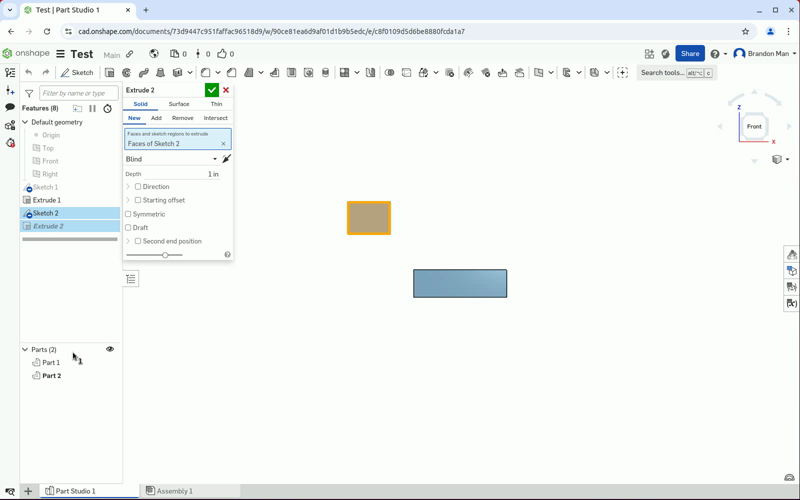
mouse_move(143, 106)
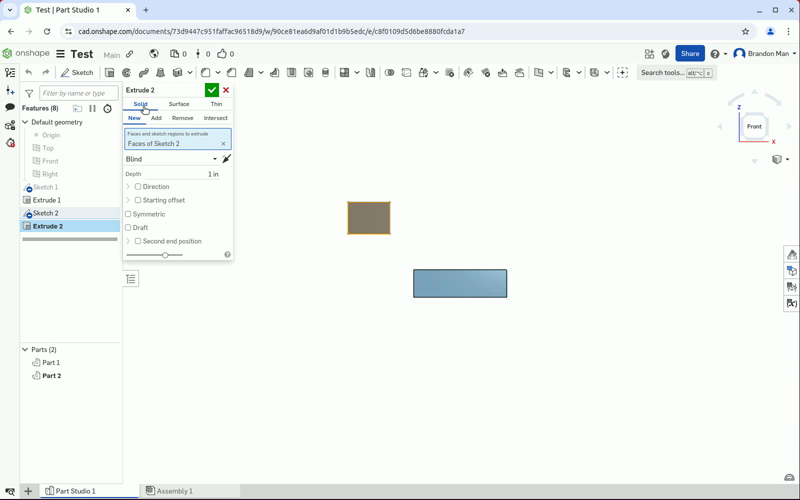
click(143, 106)
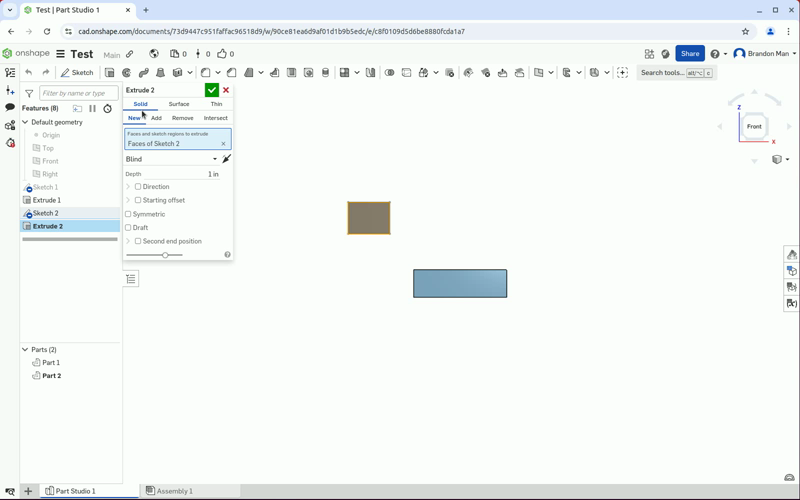
mouse_move(137, 120)
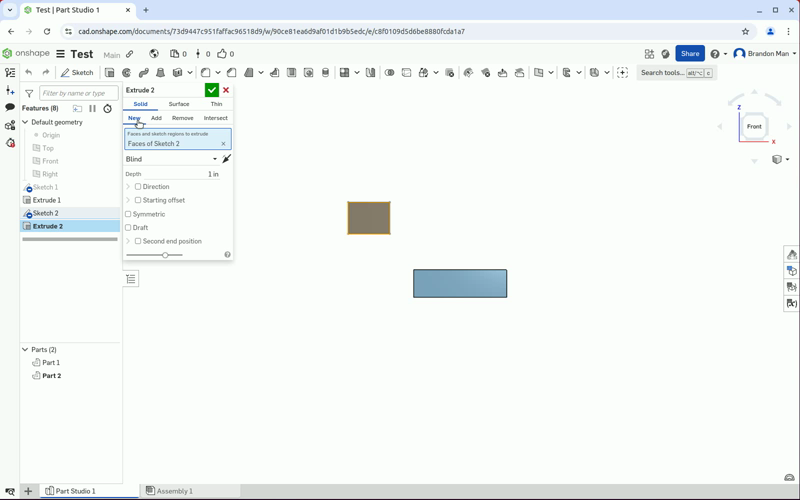
click(137, 120)
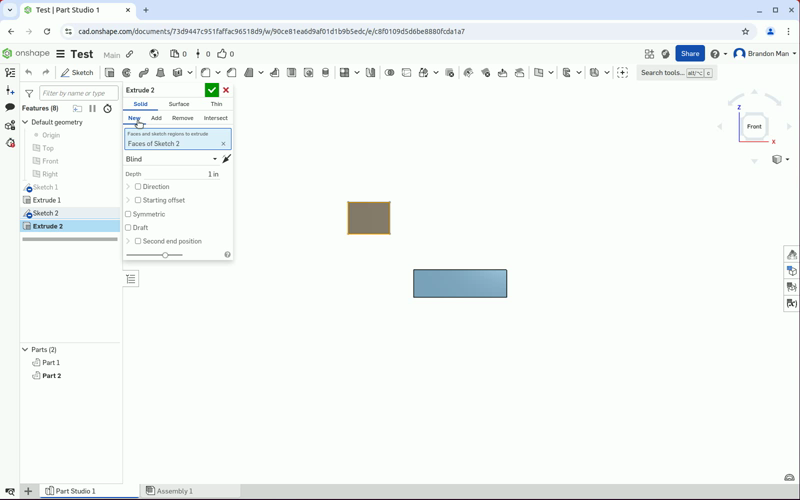
key(tab, 4)
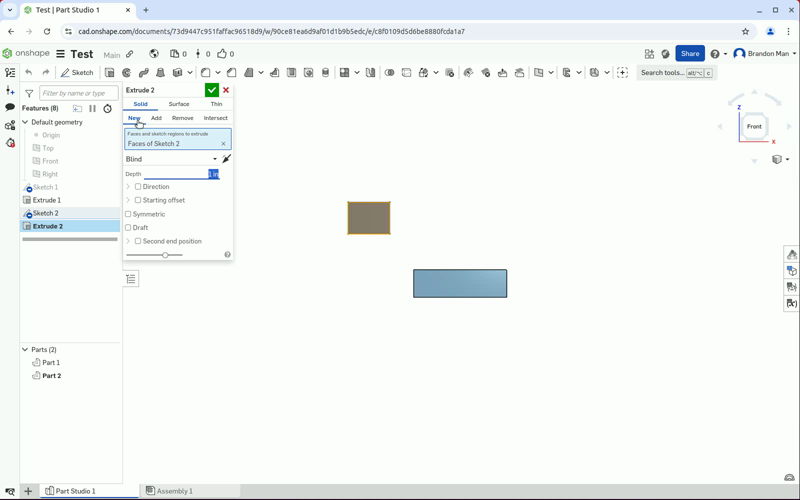
text(3.851)
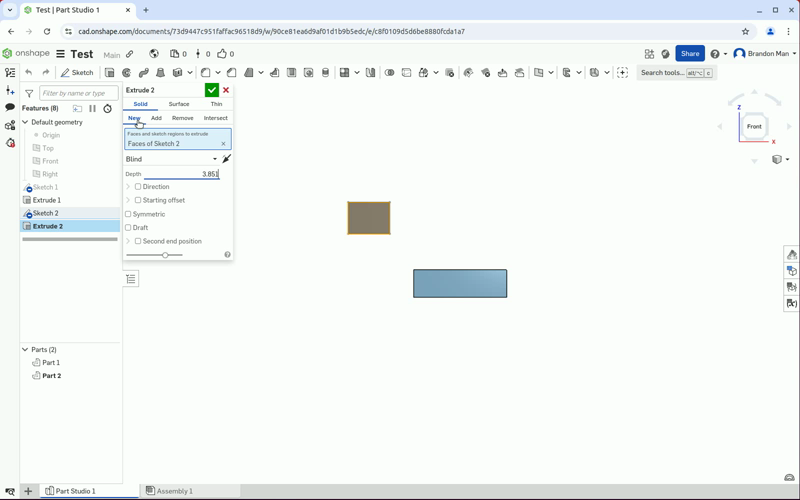
key(enter)
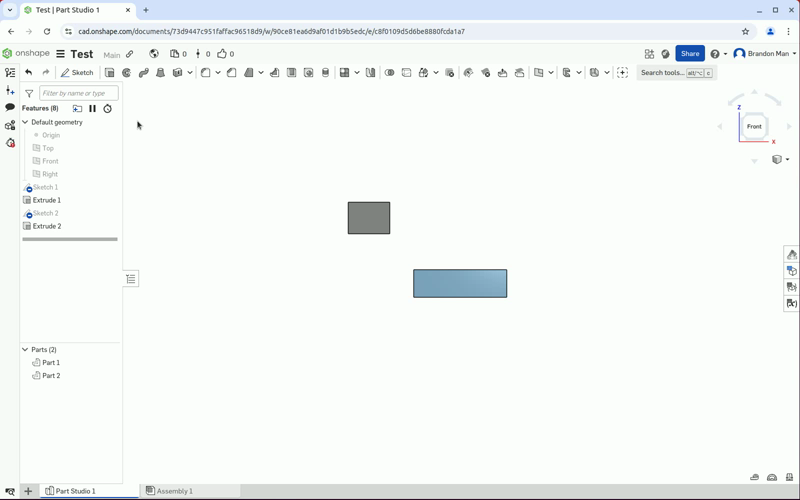
key(shift+h)
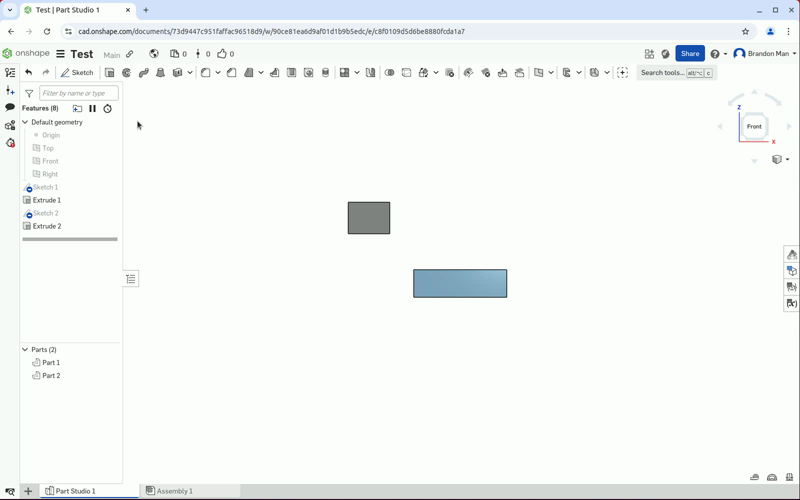
key(shift+h)
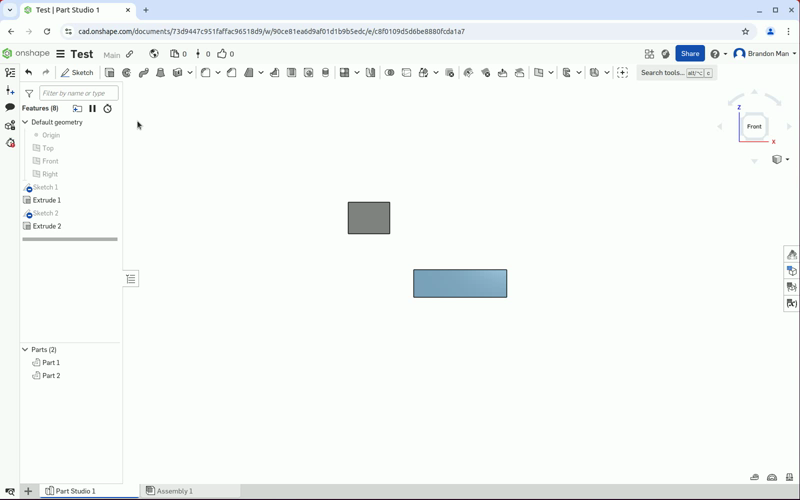
mouse_move(73, 189)
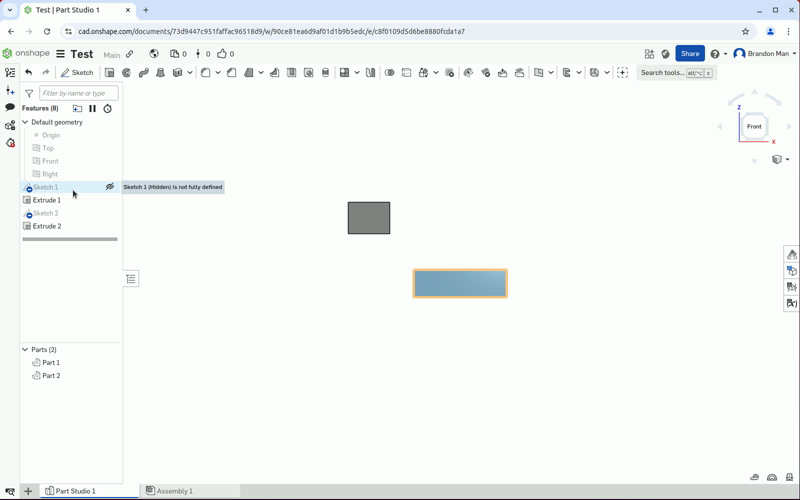
click(73, 189)
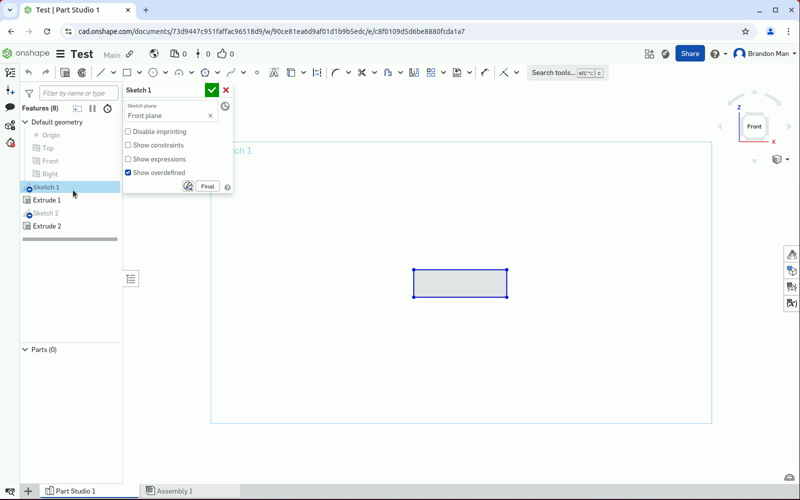
mouse_move(229, 92)
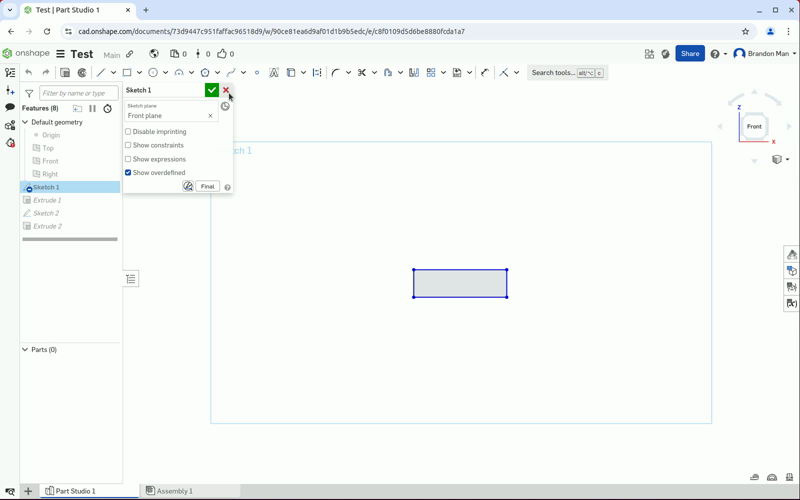
click(229, 92)
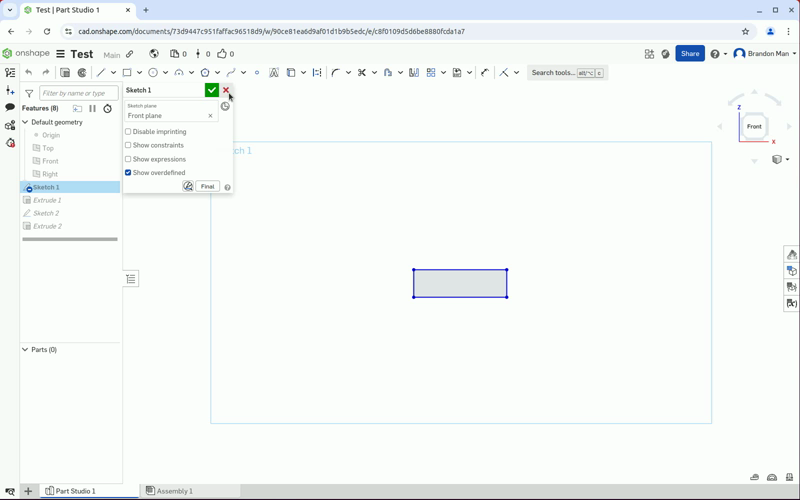
key(shift+s)
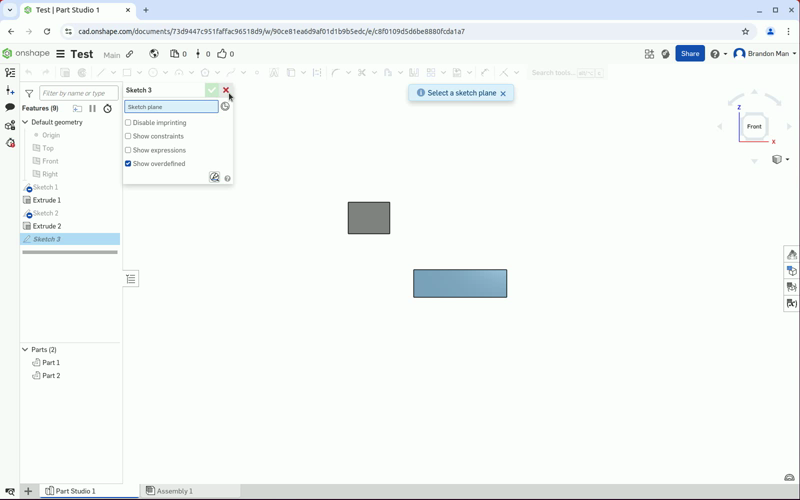
mouse_move(73, 163)
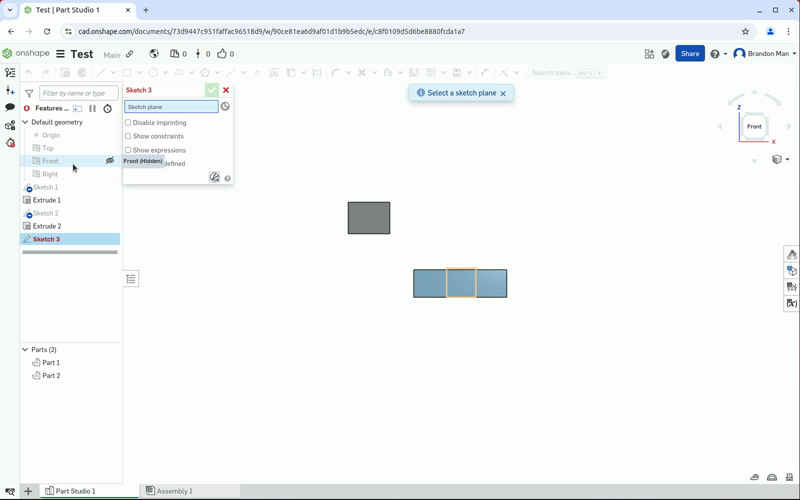
click(73, 163)
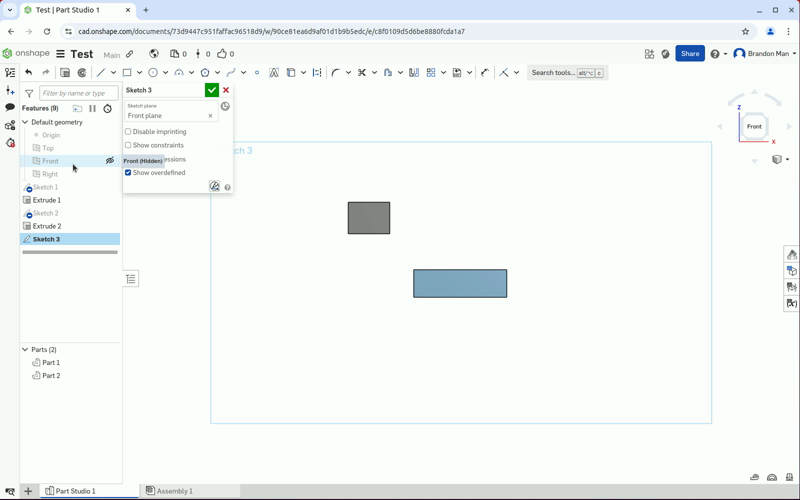
mouse_move(73, 352)
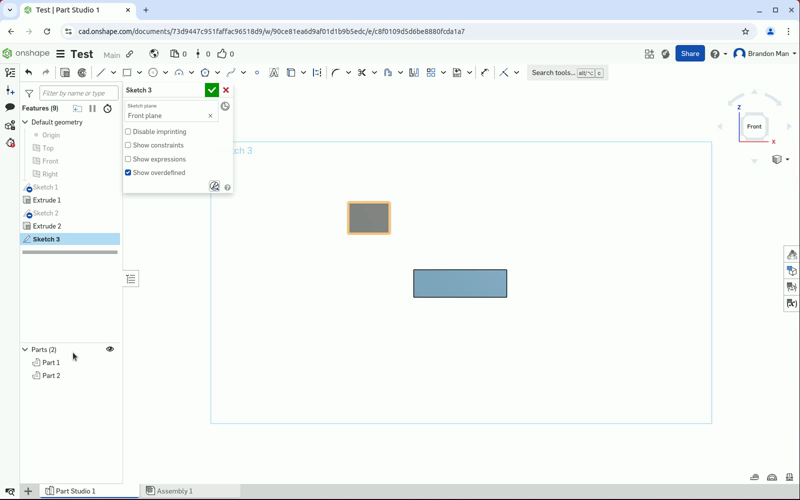
key(y)
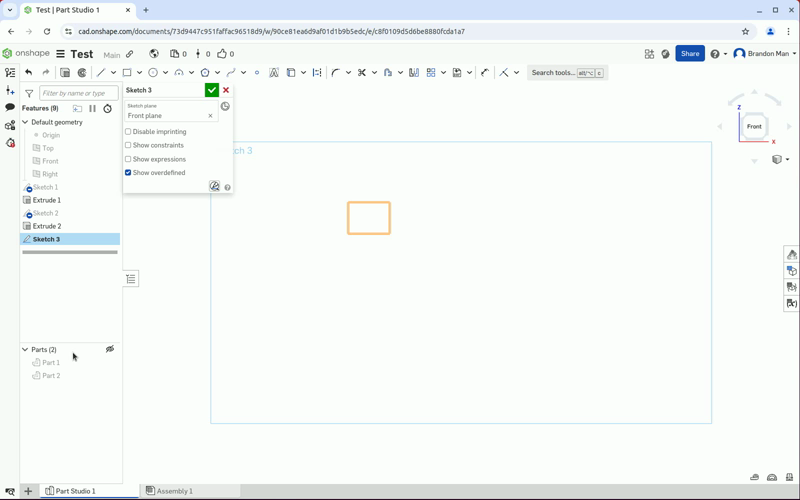
key(l)
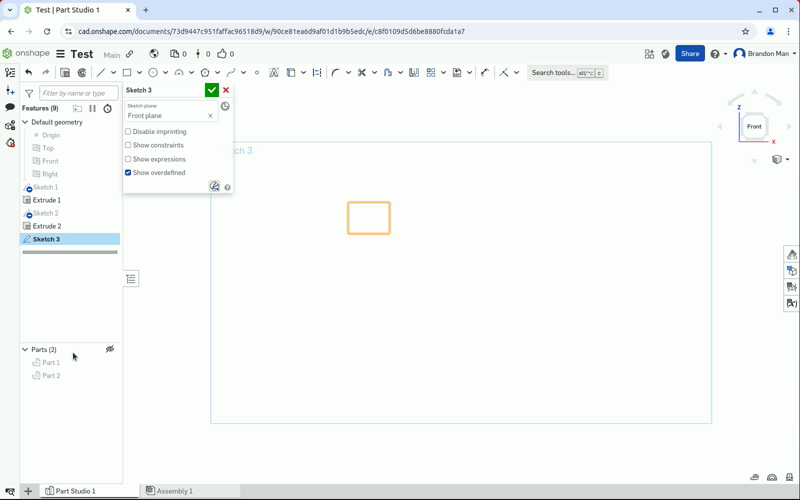
key_down(shift)
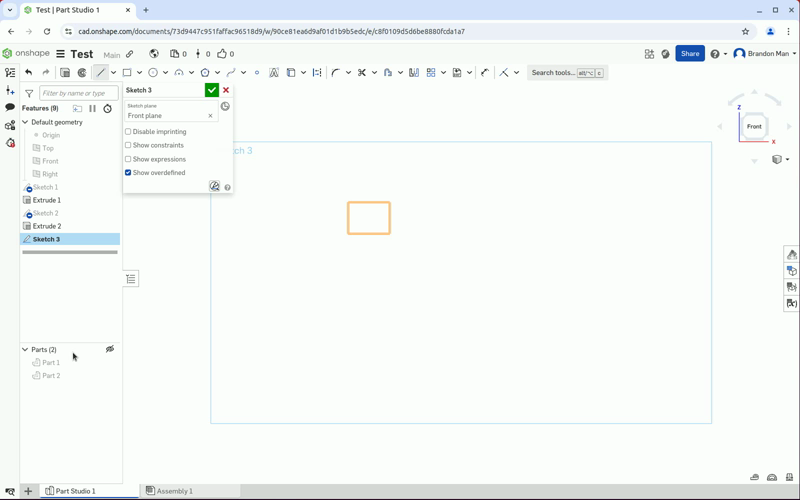
mouse_move(389, 218)
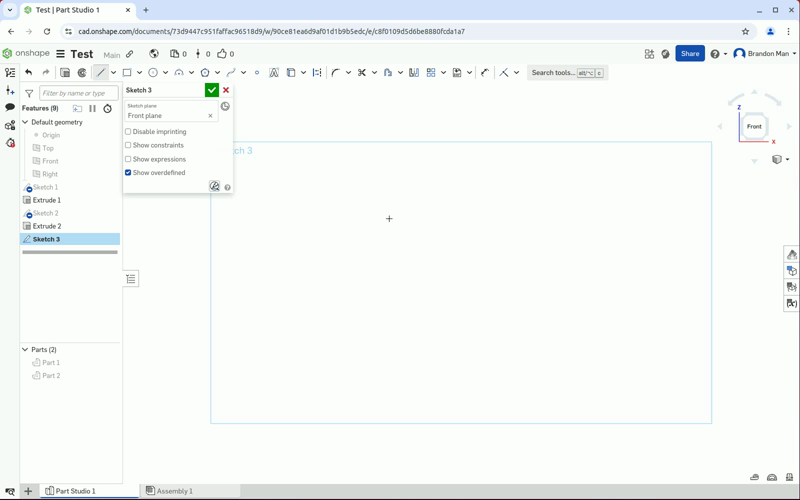
click(389, 218)
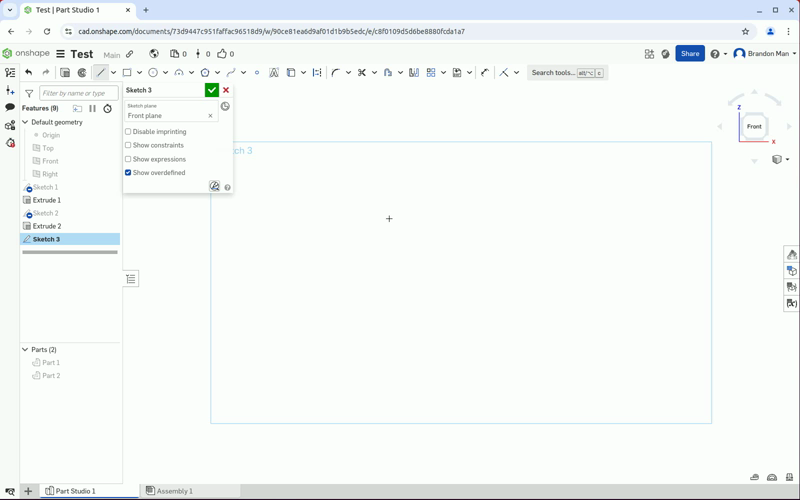
key_up(shift)
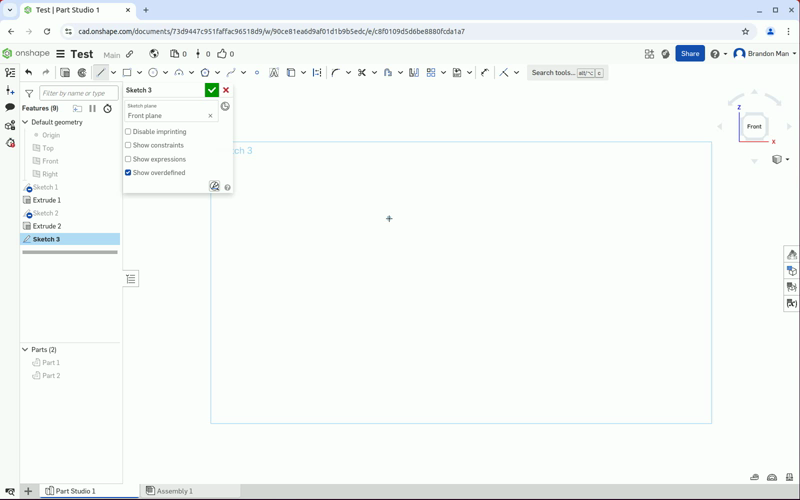
key_down(shift)
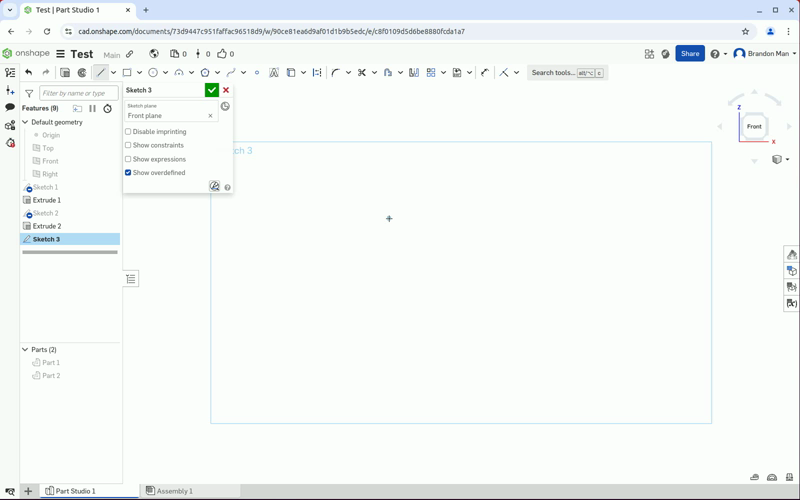
mouse_move(419, 218)
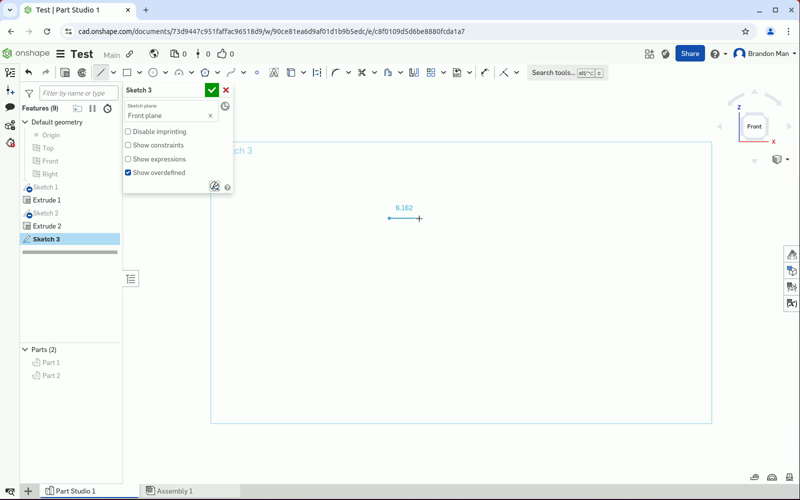
mouse_move(406, 218)
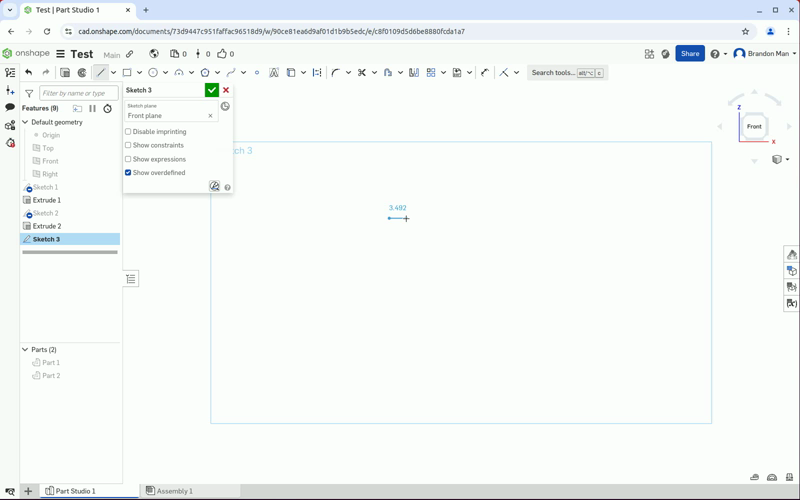
click(406, 218)
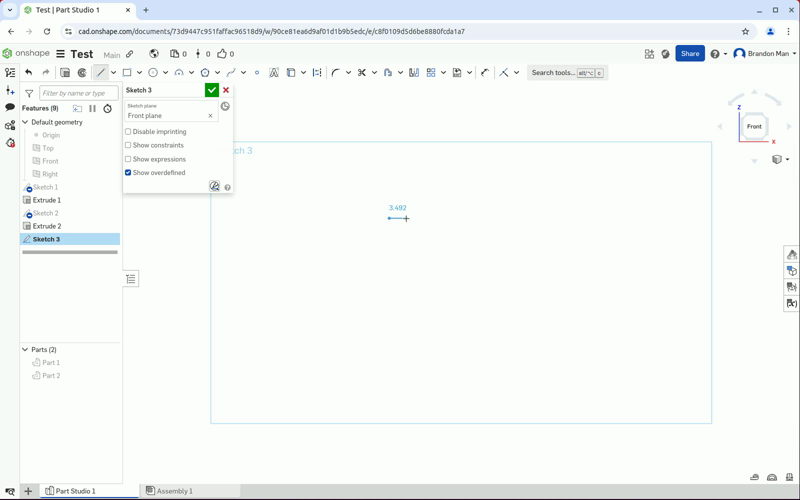
key_up(shift)
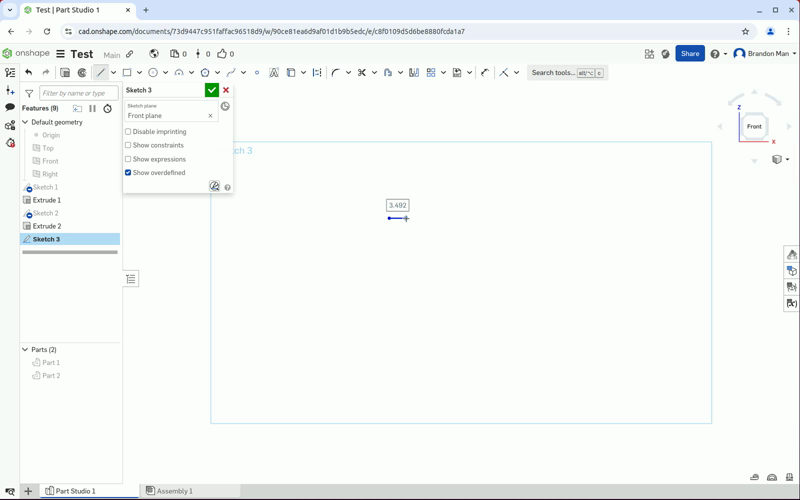
key(esc)
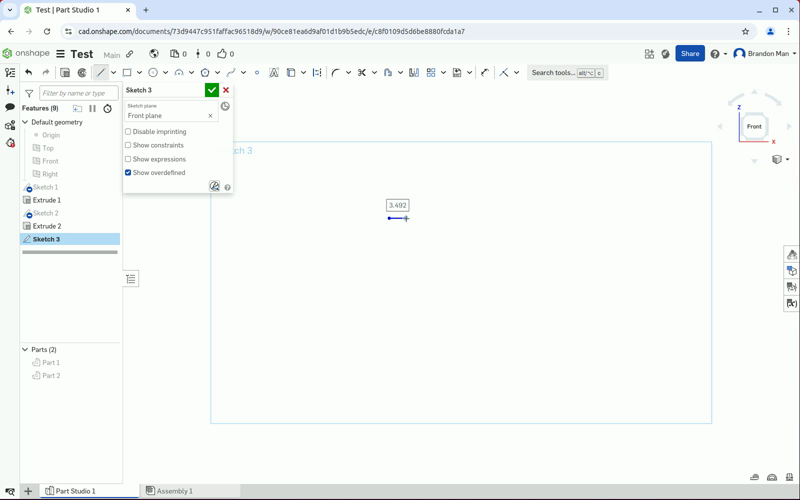
key(a)
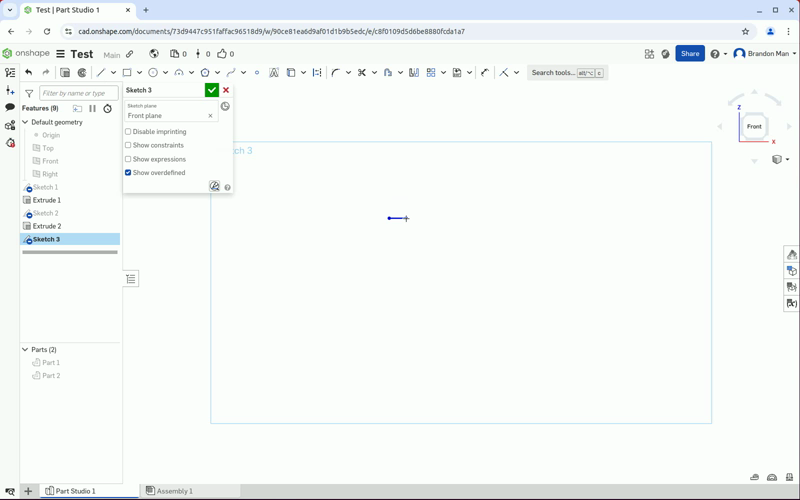
mouse_move(406, 218)
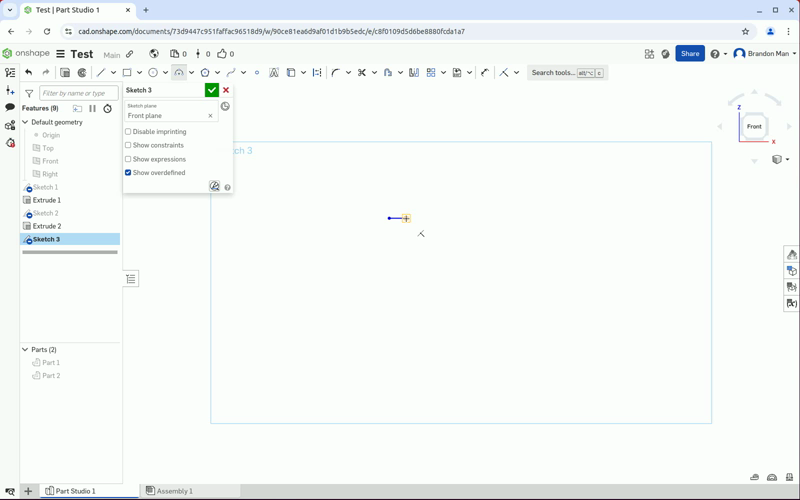
click(406, 218)
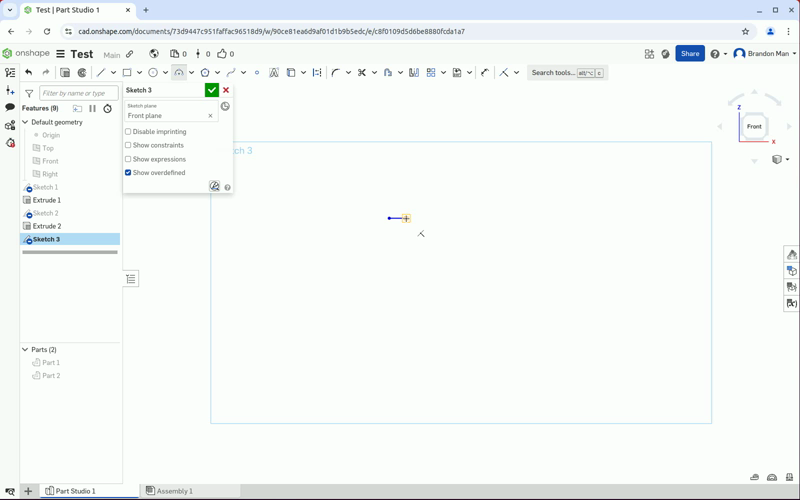
key_down(shift)
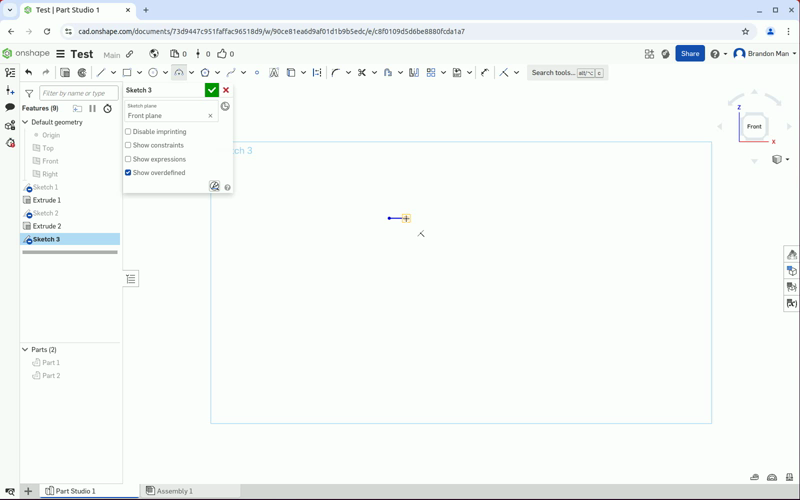
mouse_move(415, 232)
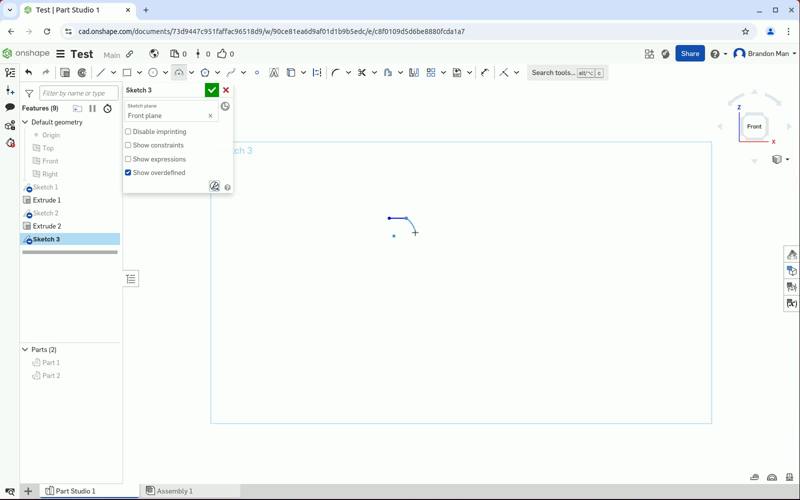
click(415, 232)
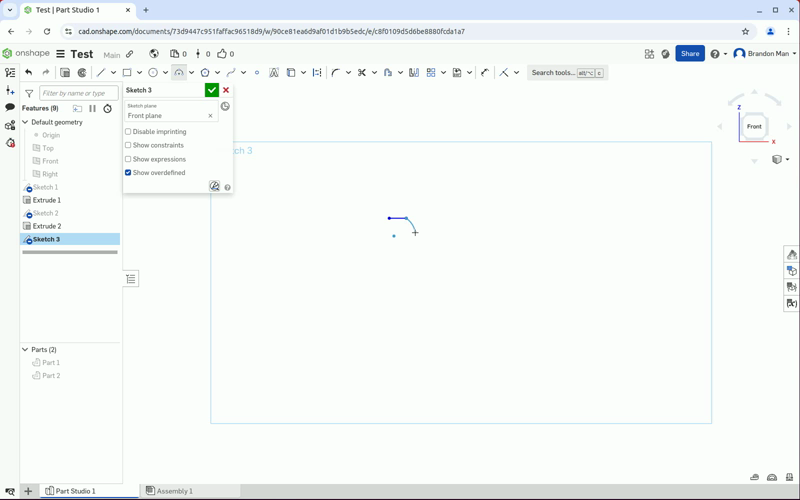
mouse_move(412, 224)
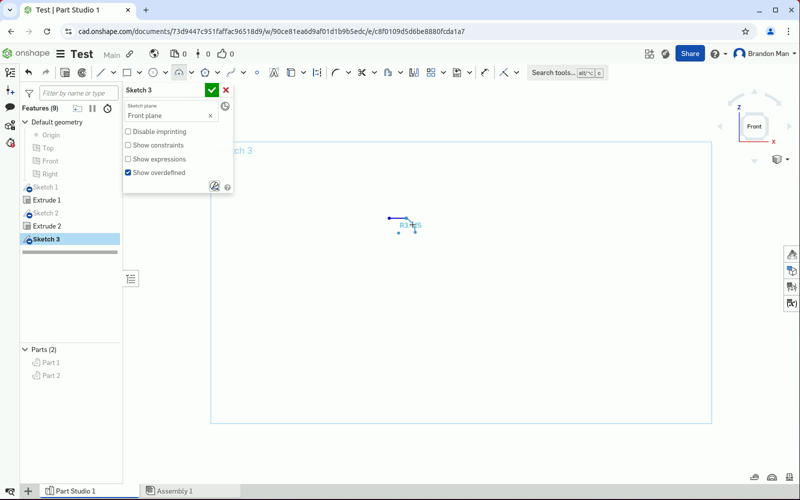
click(412, 224)
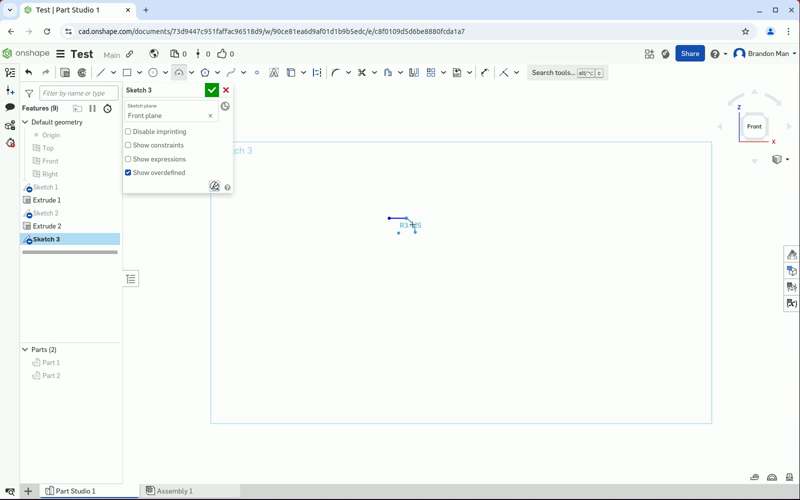
key_up(shift)
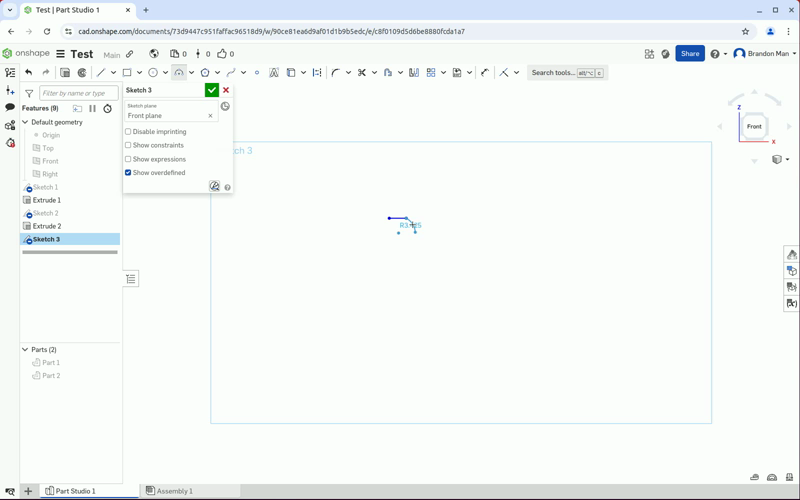
key(esc)
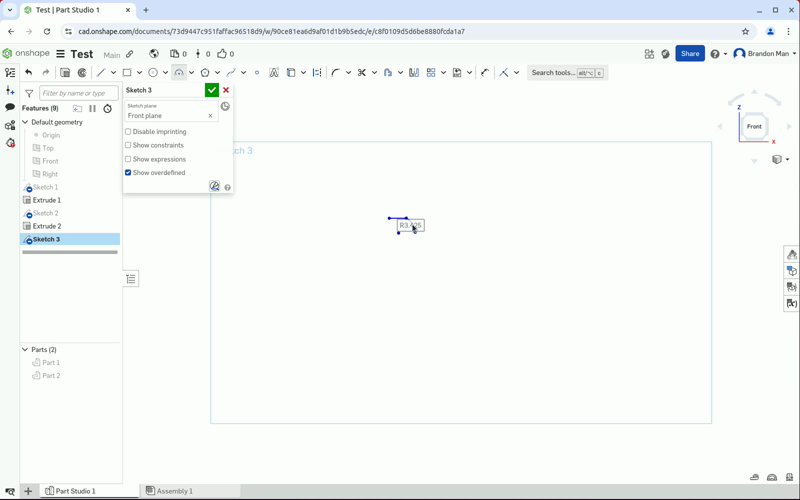
key(l)
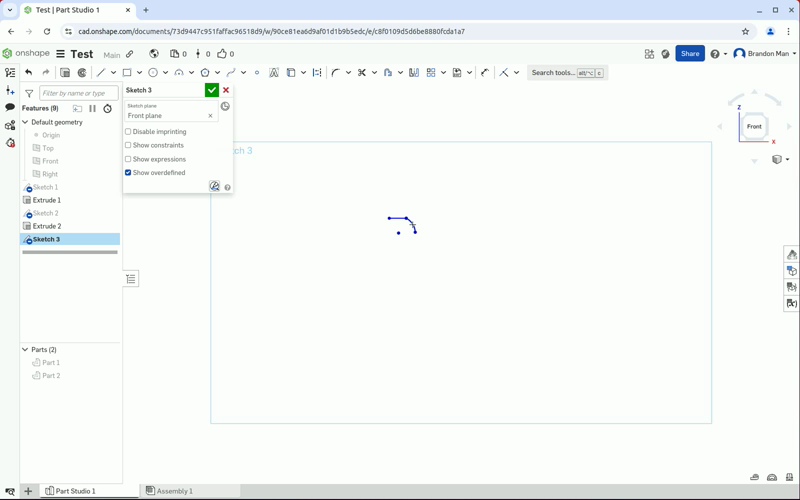
mouse_move(415, 232)
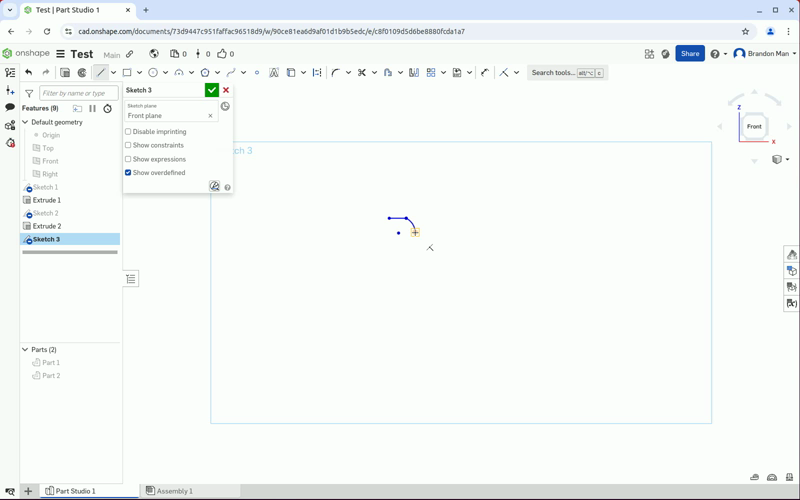
click(415, 232)
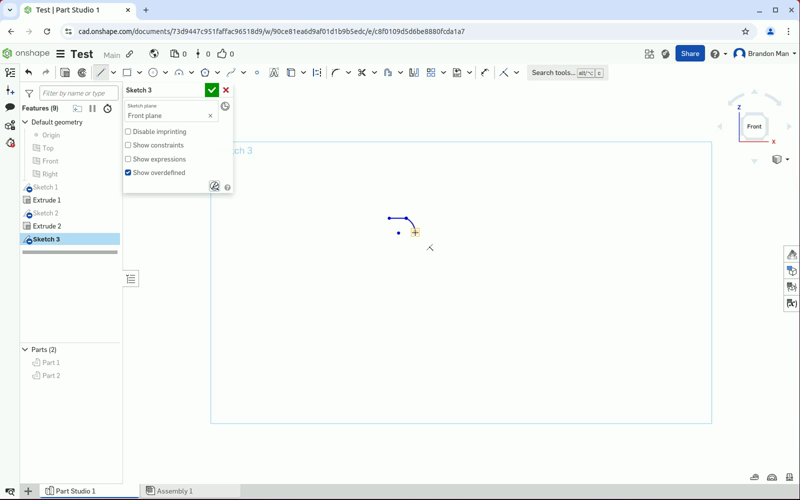
key_down(shift)
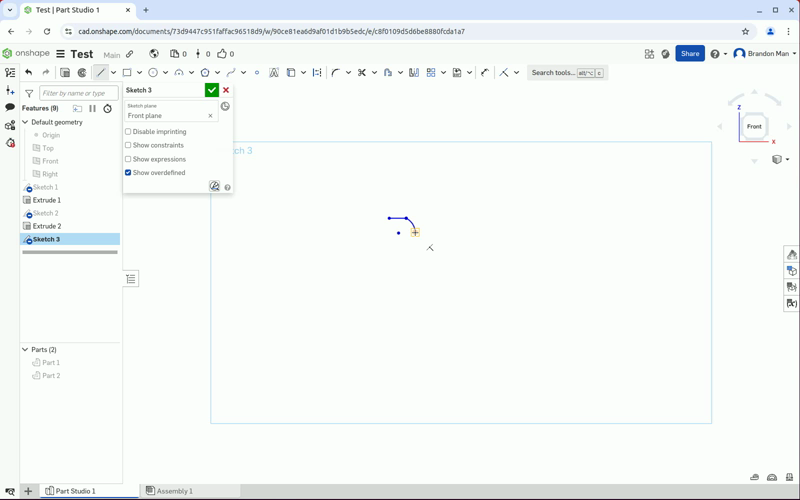
mouse_move(445, 232)
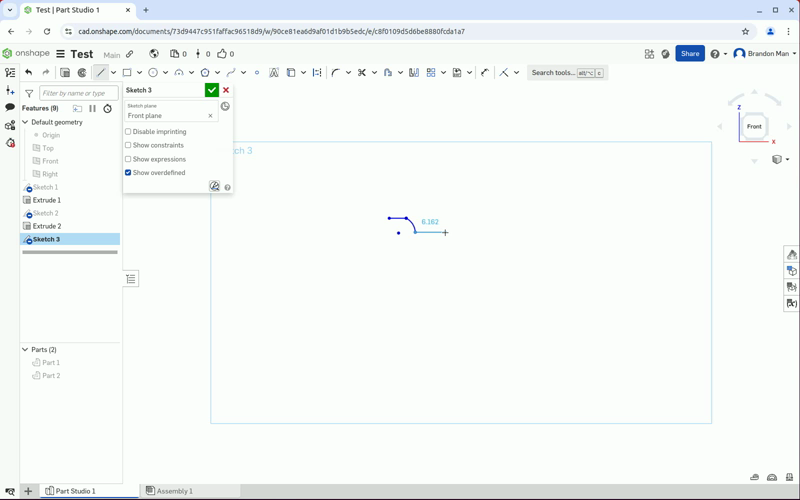
mouse_move(415, 270)
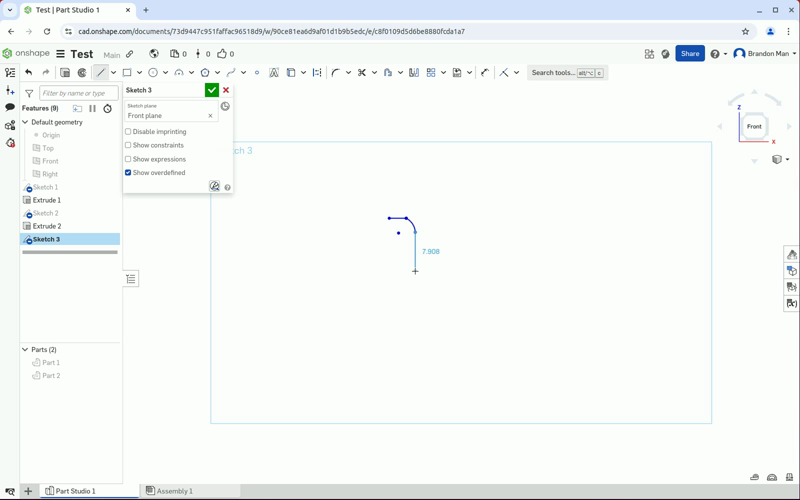
click(415, 270)
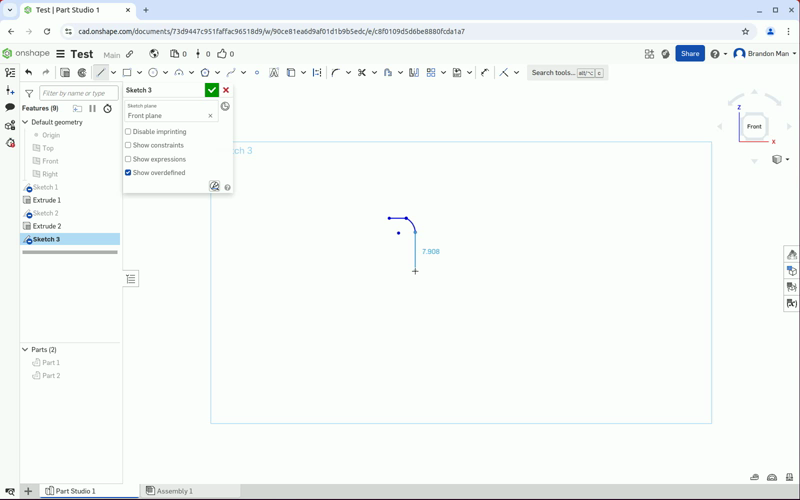
key_up(shift)
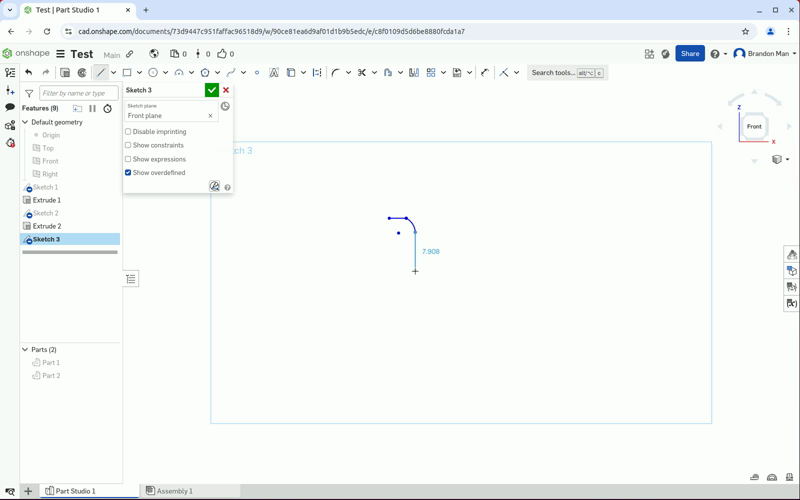
key_down(shift)
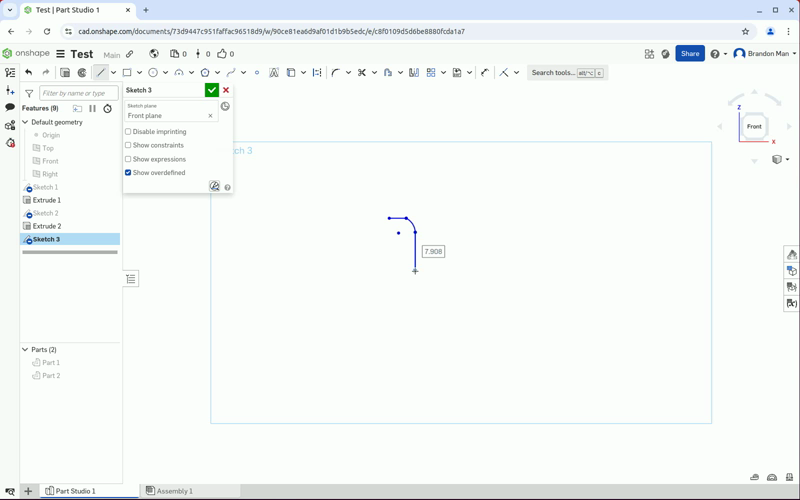
mouse_move(445, 270)
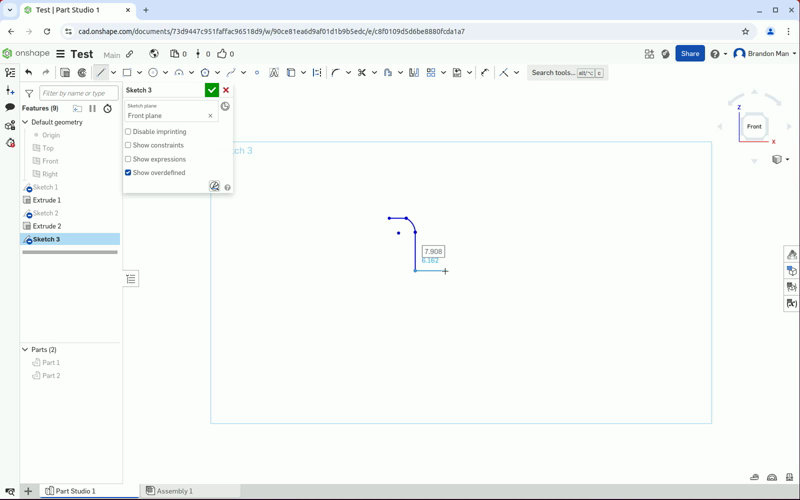
mouse_move(436, 270)
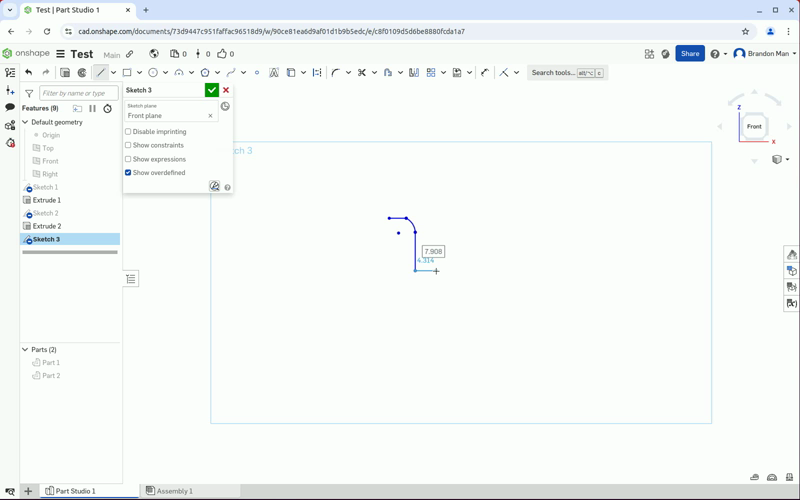
click(436, 270)
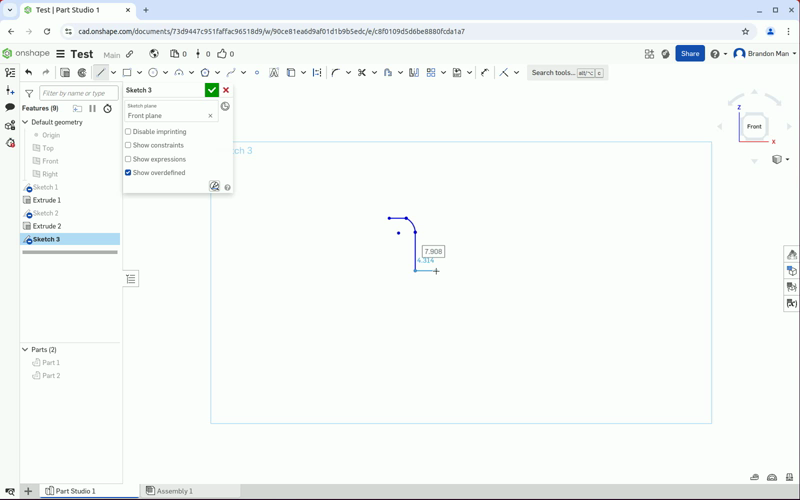
key_up(shift)
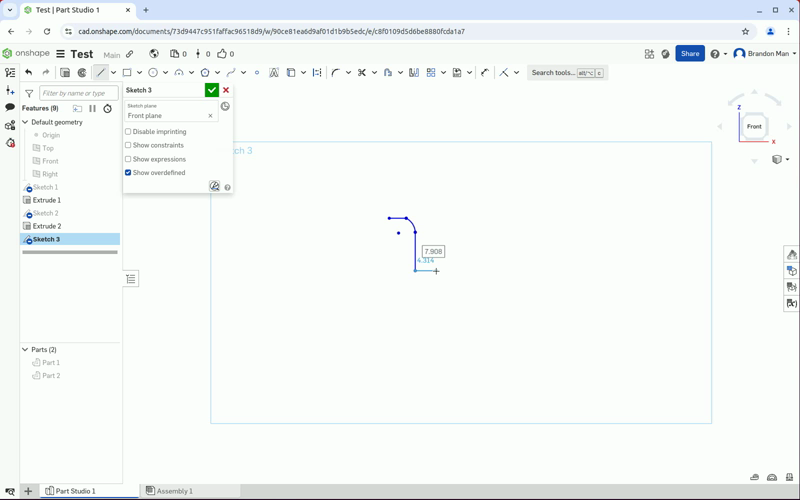
key_down(shift)
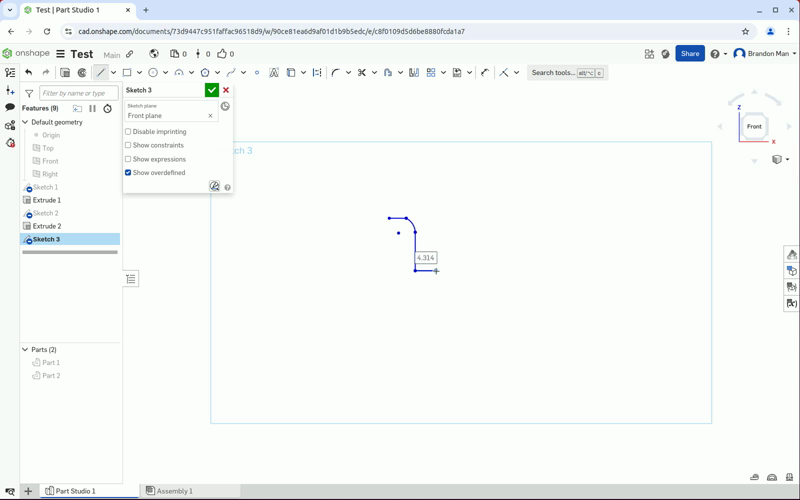
mouse_move(466, 270)
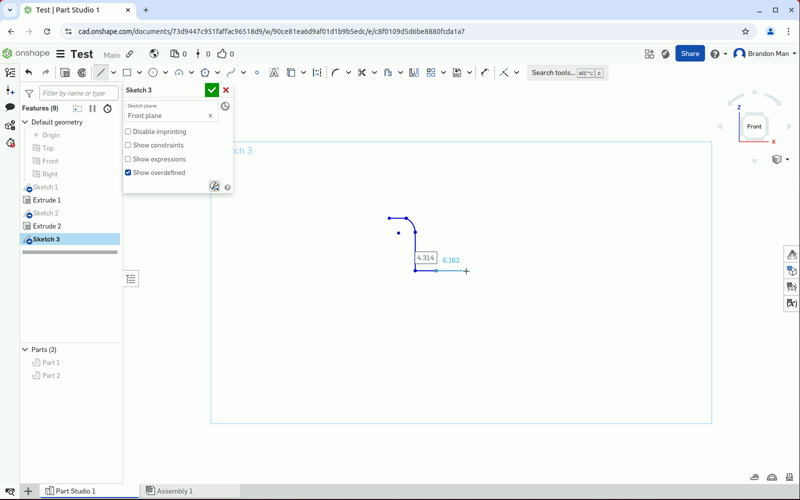
mouse_move(436, 232)
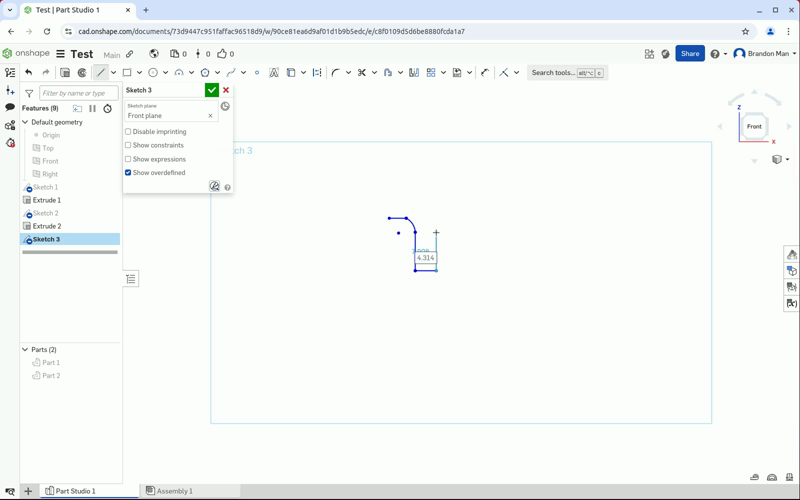
click(436, 232)
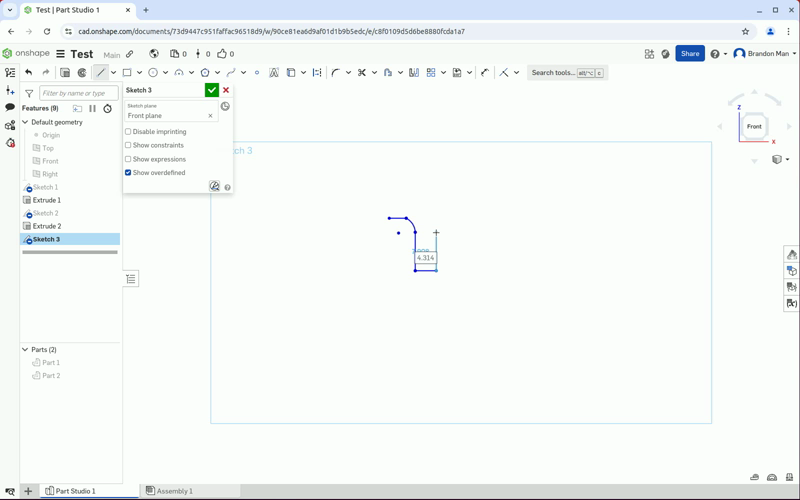
key_up(shift)
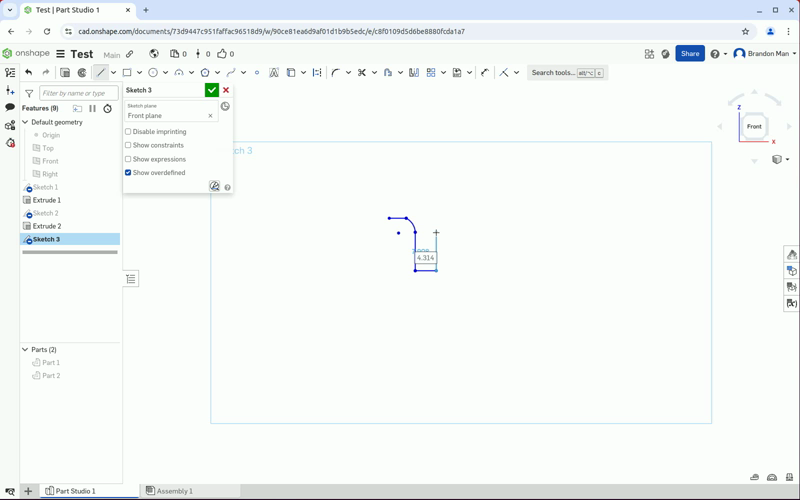
key(esc)
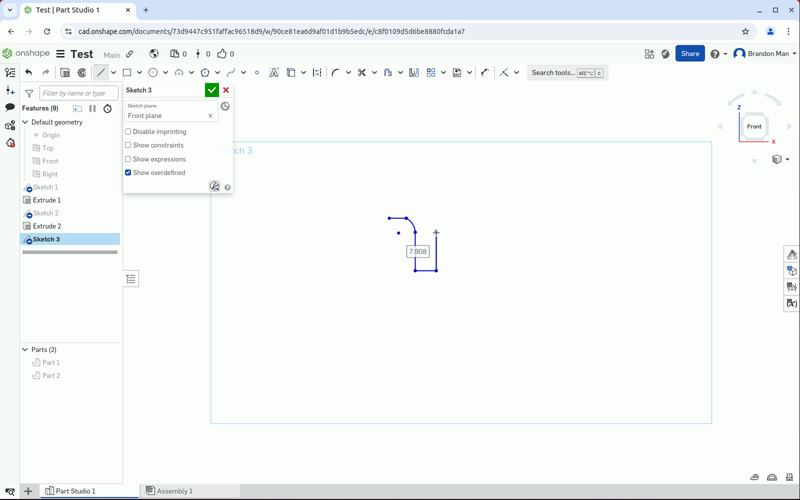
key(a)
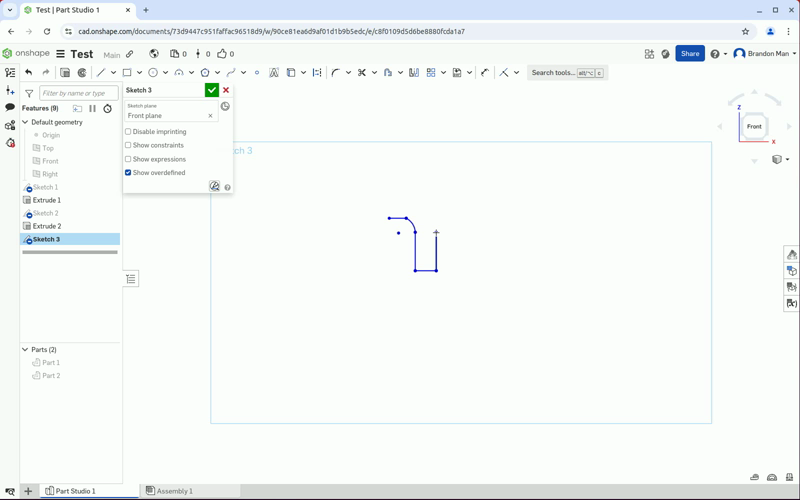
mouse_move(436, 232)
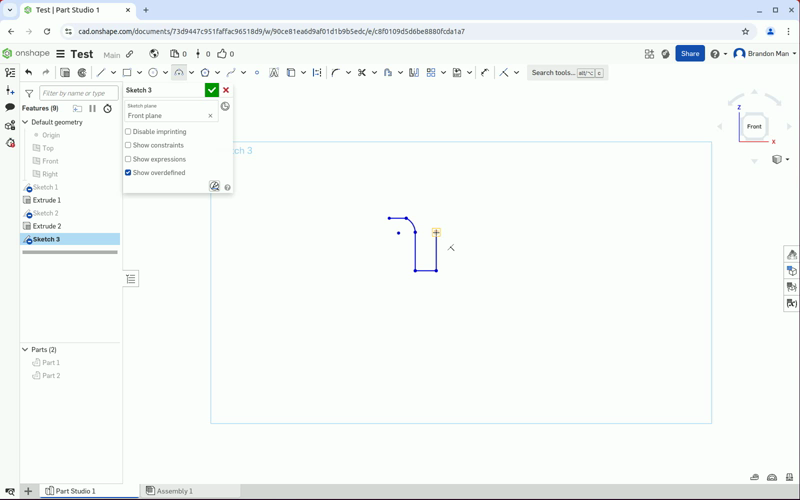
click(436, 232)
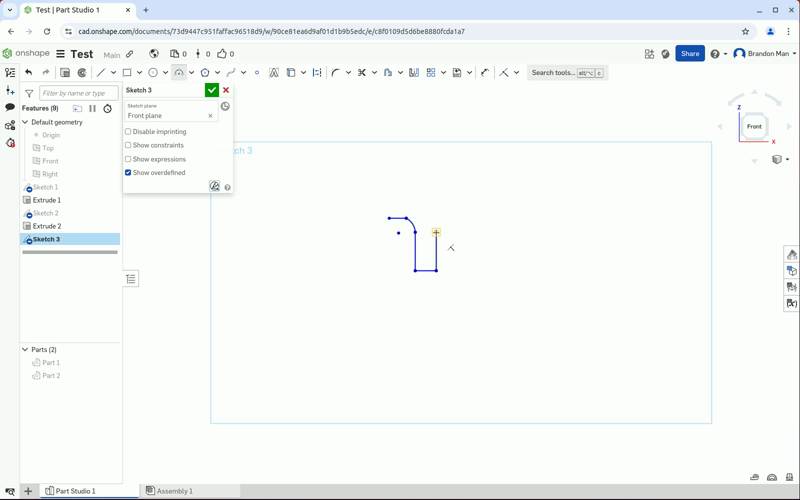
key_down(shift)
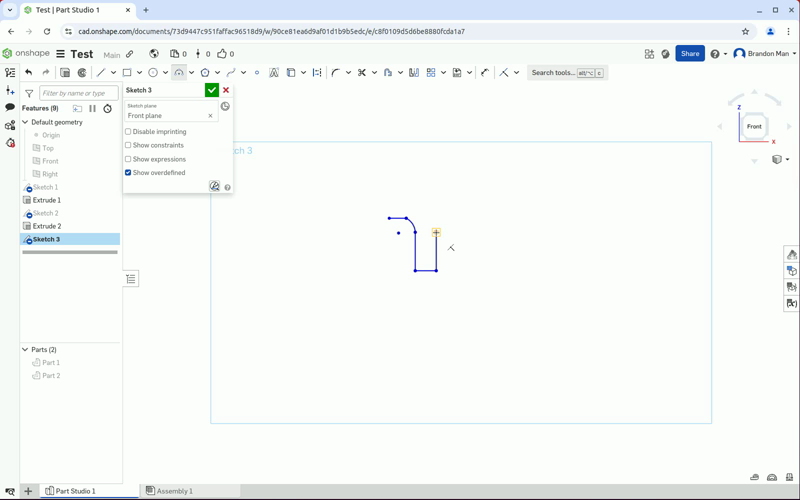
mouse_move(389, 202)
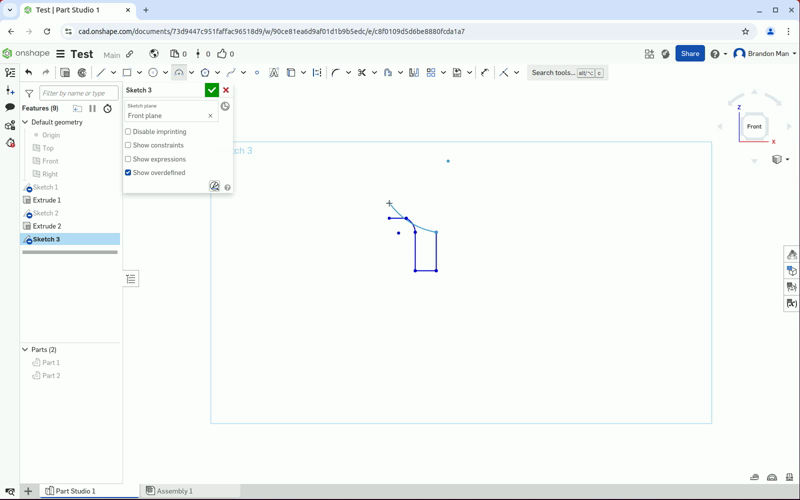
click(389, 202)
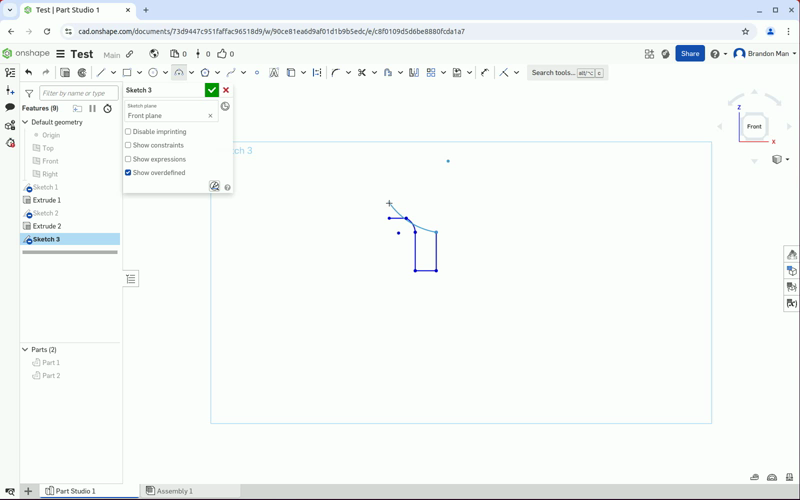
mouse_move(420, 204)
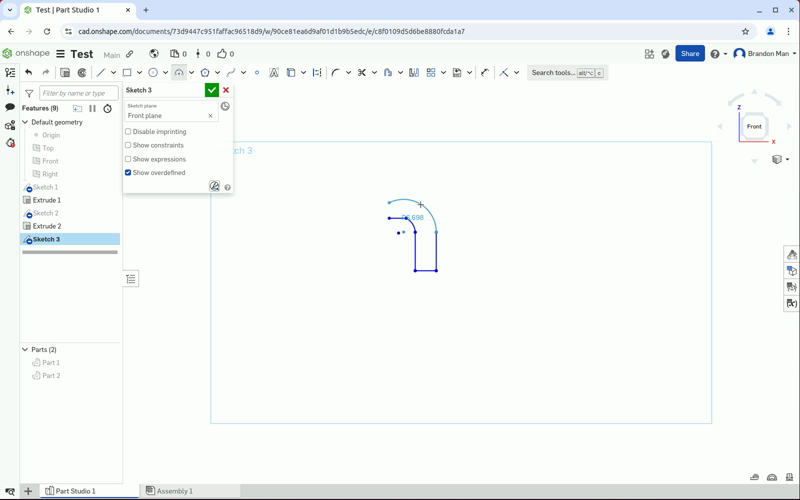
click(420, 204)
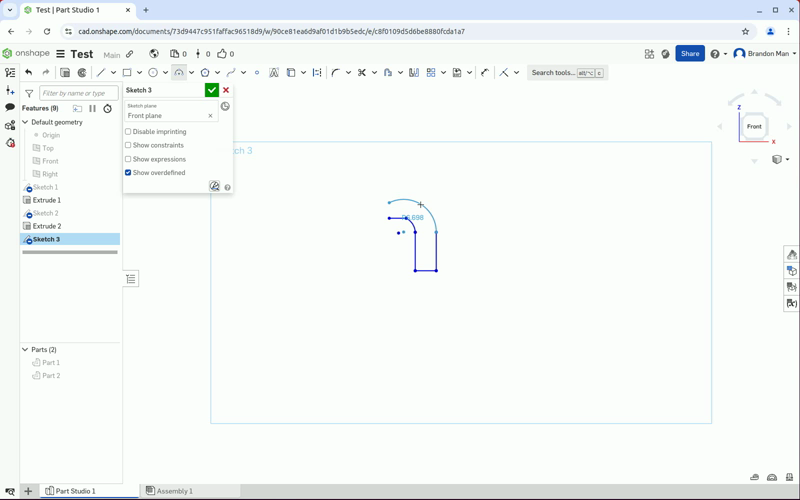
key_up(shift)
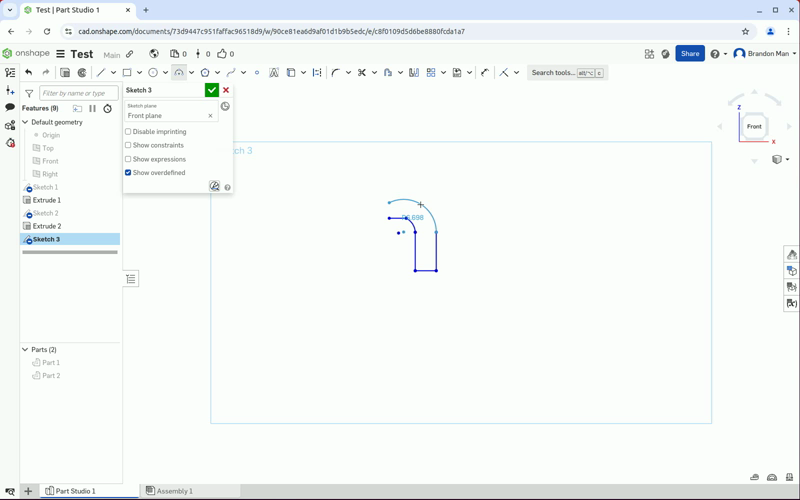
key(esc)
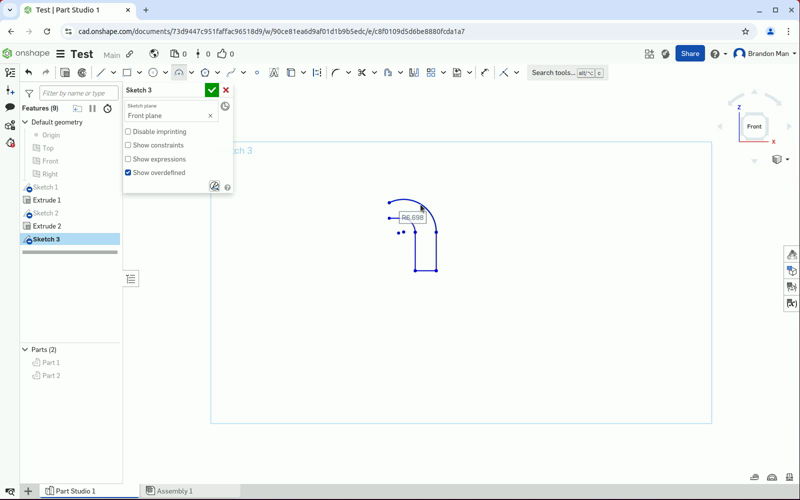
key(l)
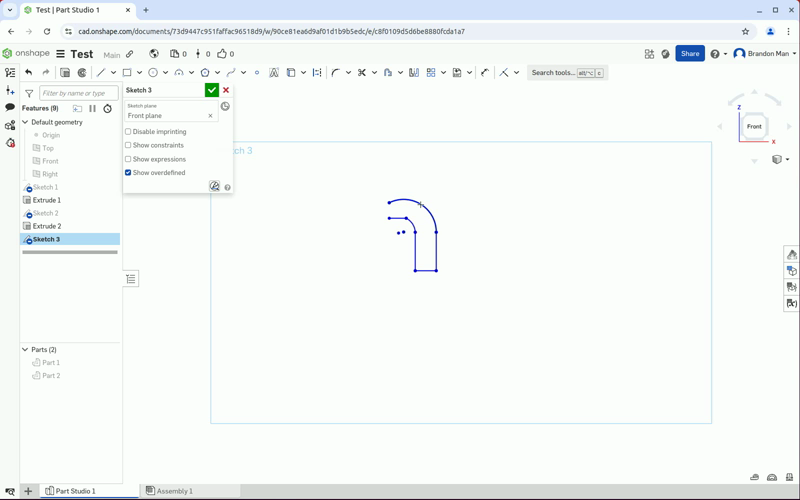
mouse_move(389, 202)
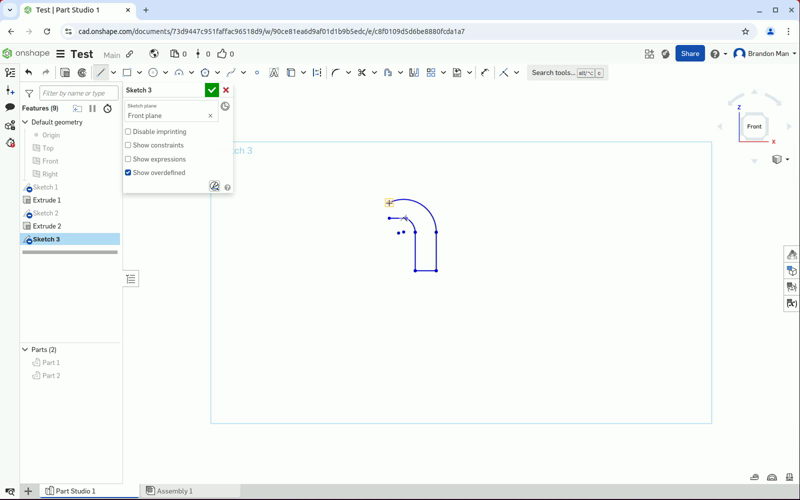
click(389, 202)
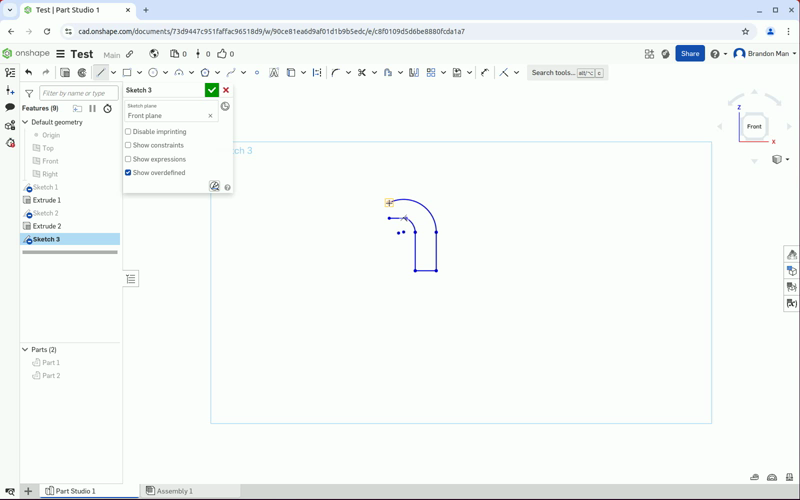
mouse_move(419, 202)
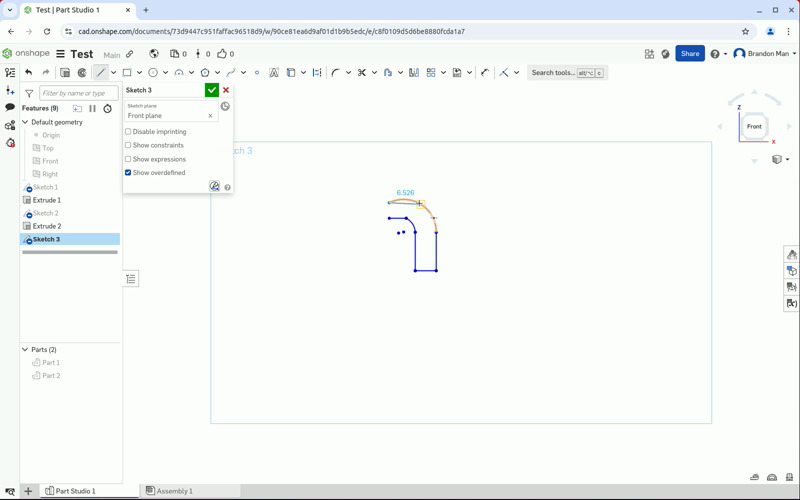
key_down(shift)
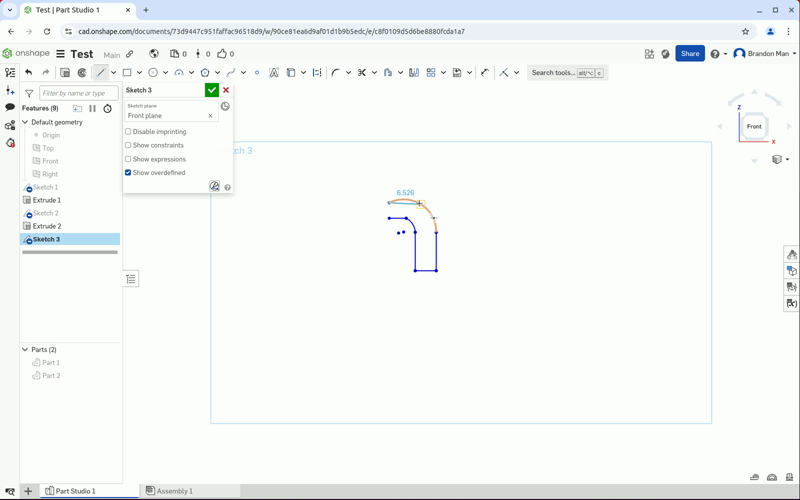
mouse_move(389, 218)
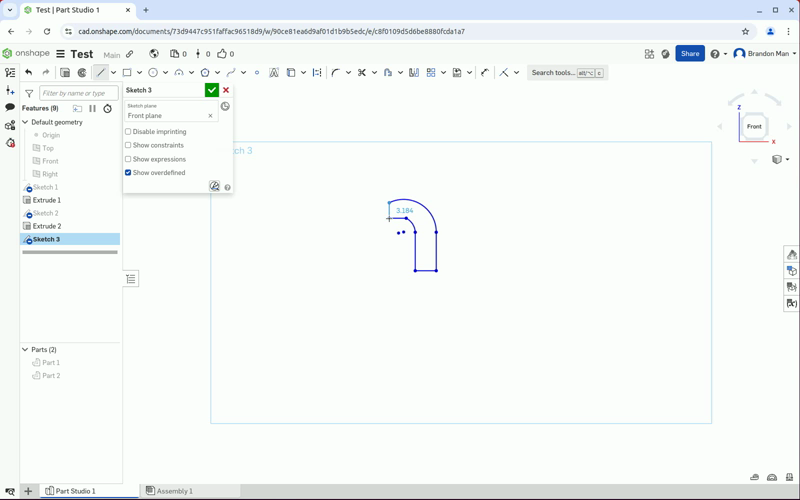
key_up(shift)
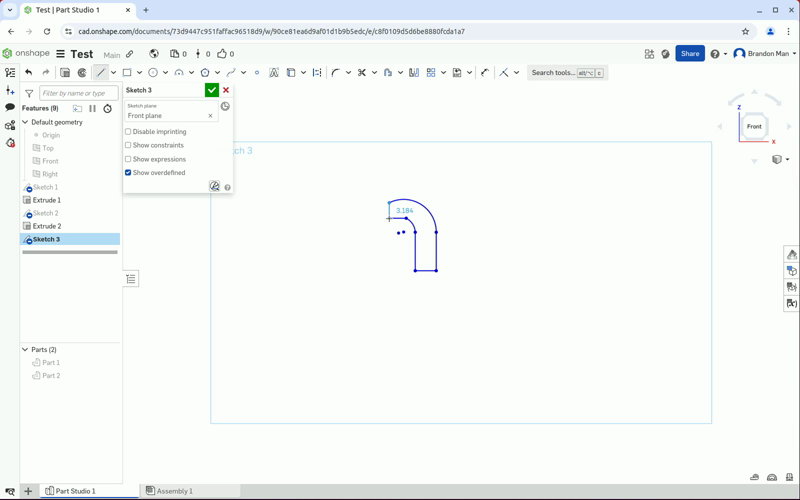
click(389, 218)
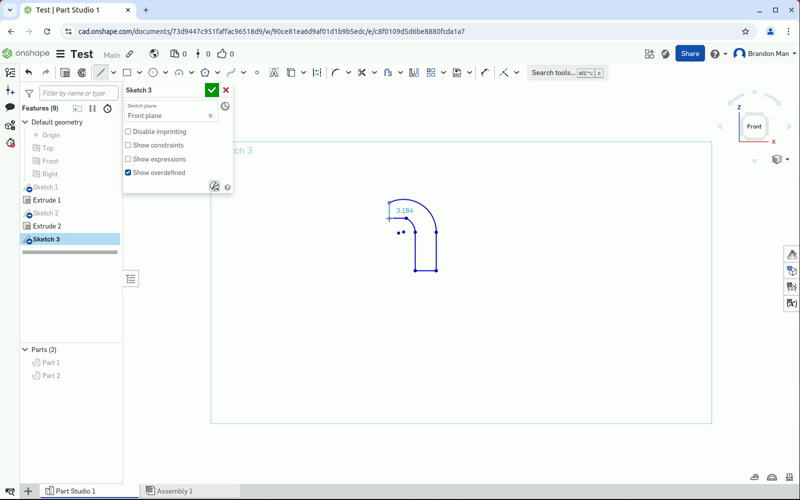
key(esc)
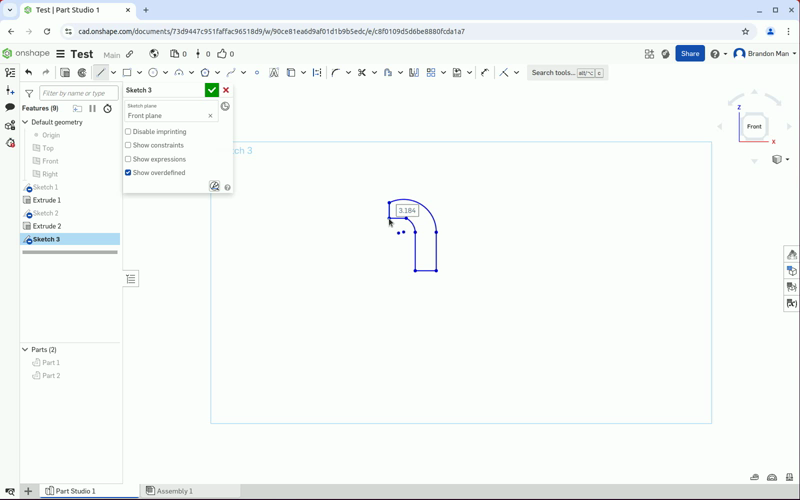
mouse_move(432, 241)
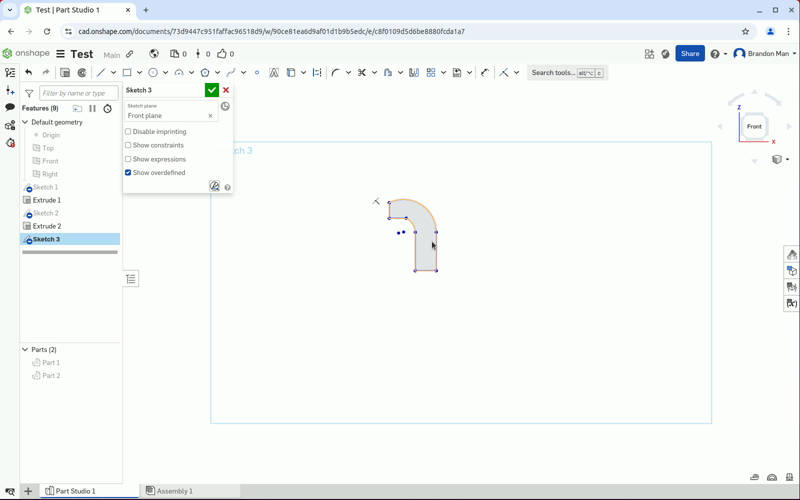
click(432, 241)
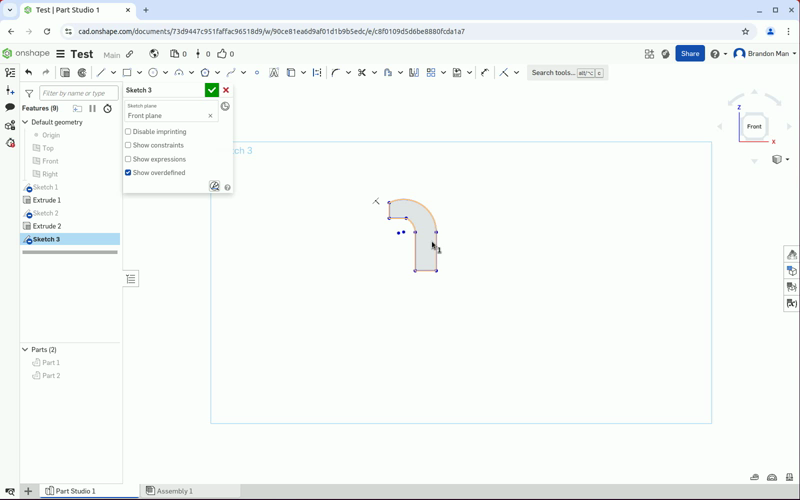
mouse_move(73, 352)
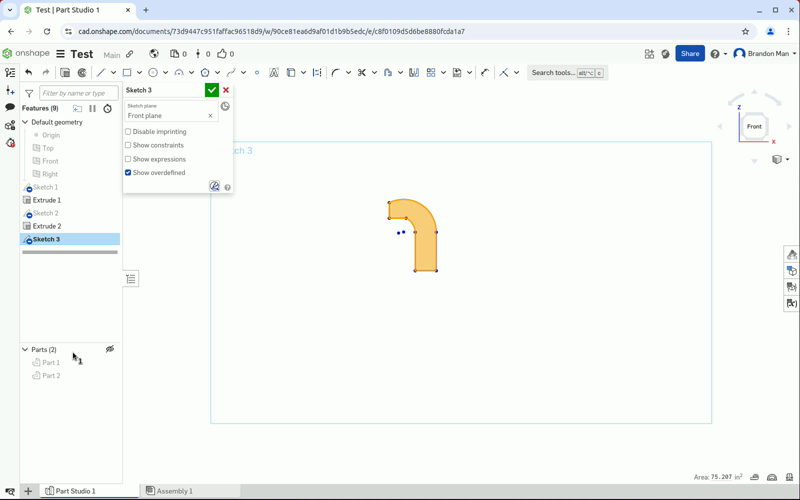
key(shift+y)
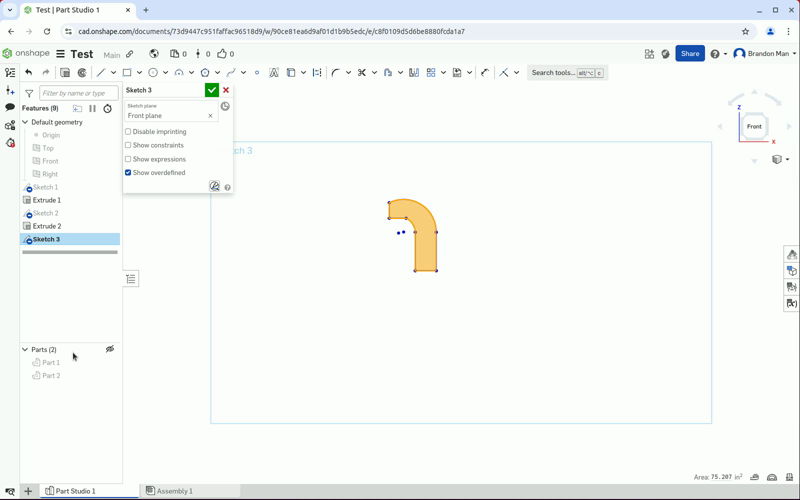
key(shift+e)
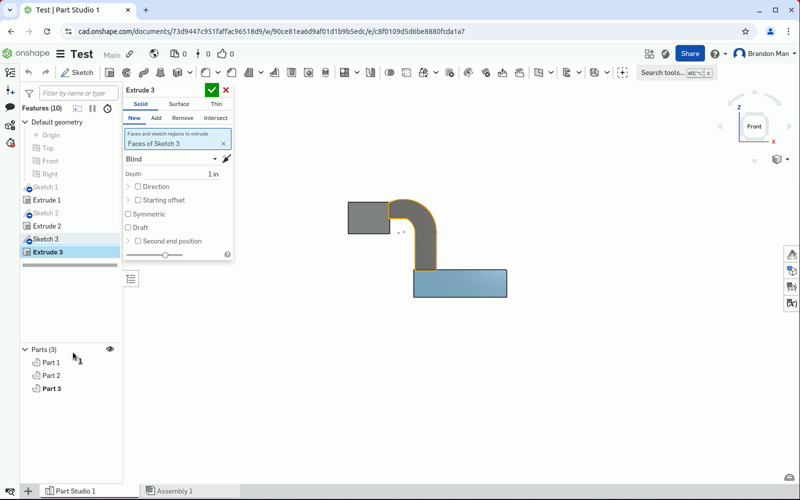
mouse_move(143, 106)
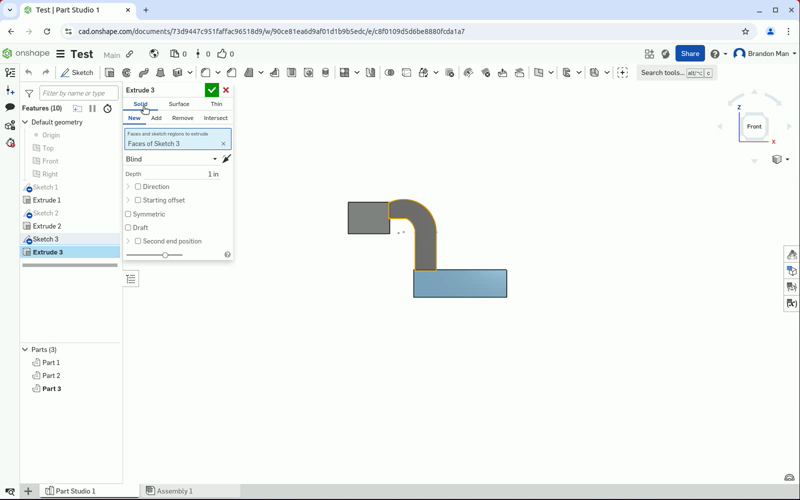
click(143, 106)
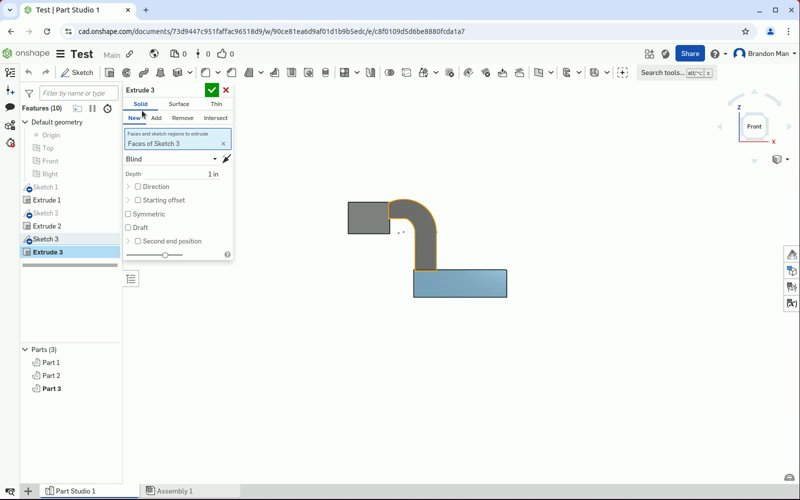
mouse_move(137, 120)
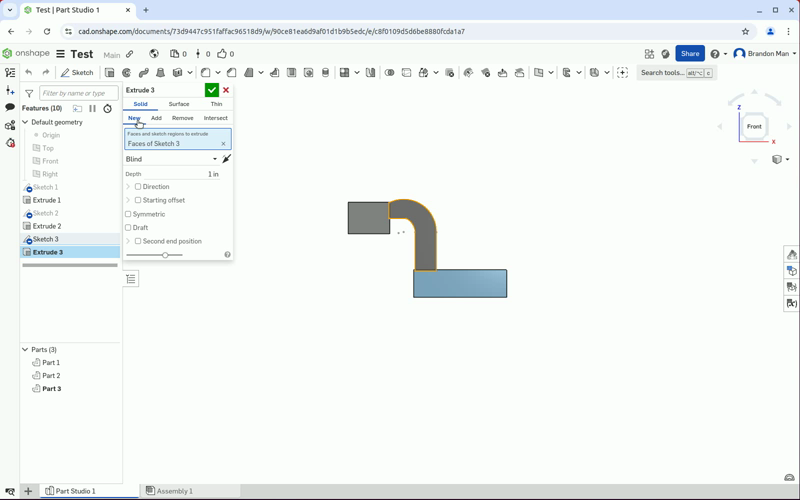
click(137, 120)
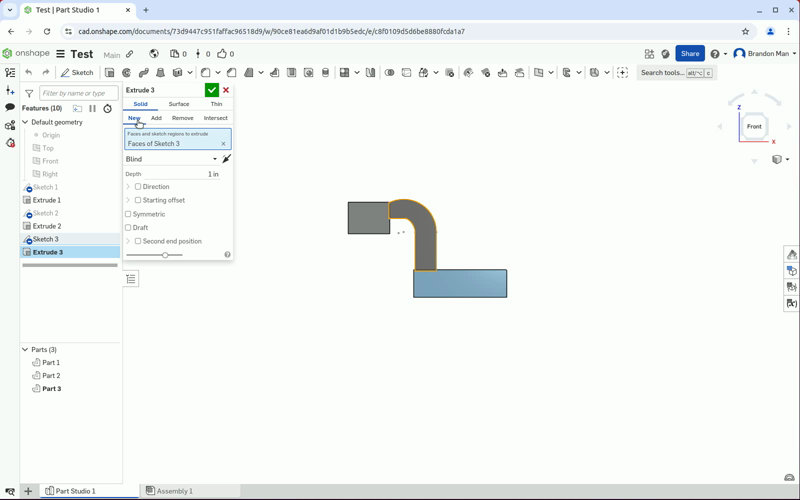
key(tab, 4)
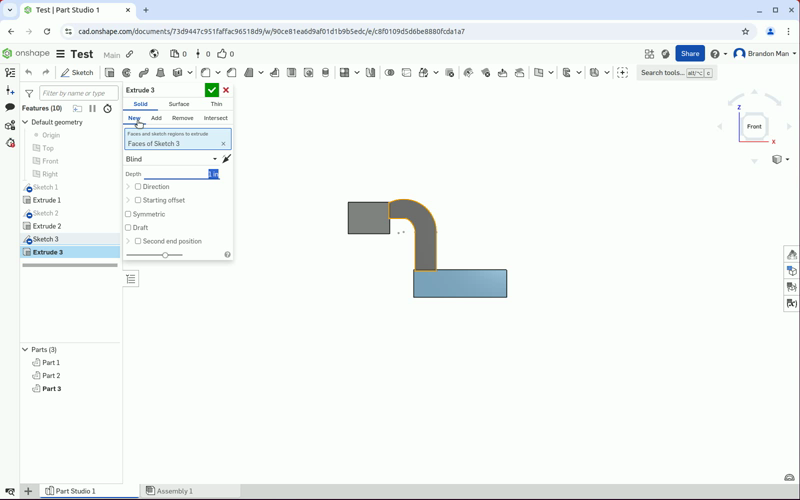
text(3.851)
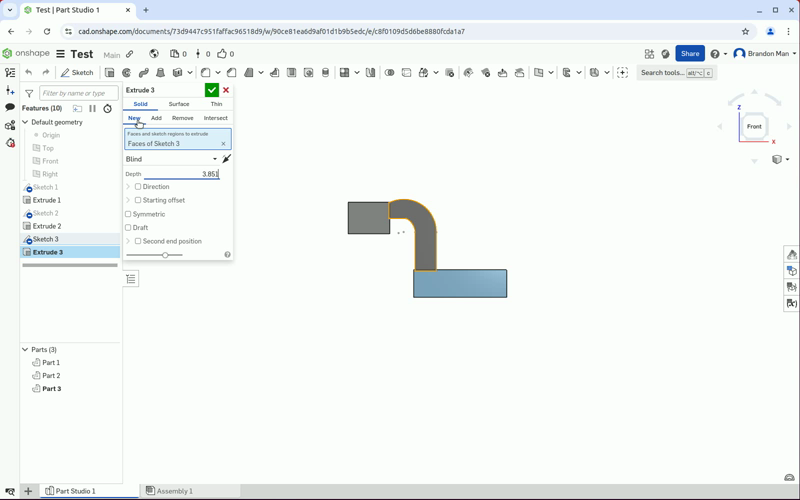
key(enter)
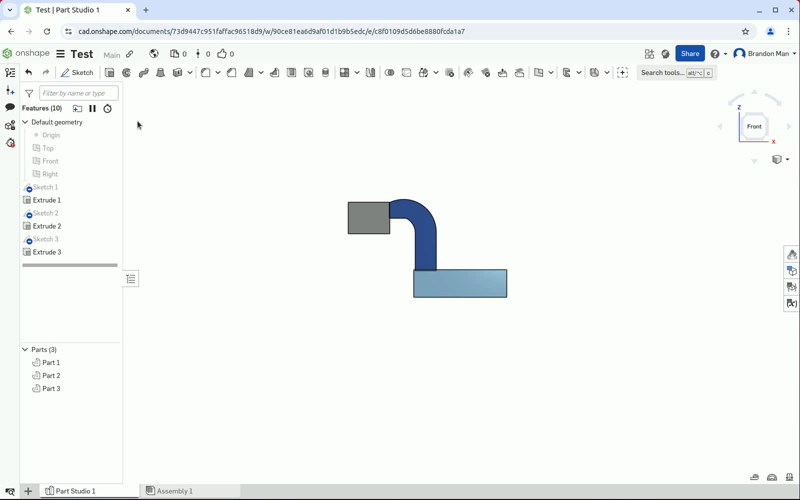
key(shift+h)
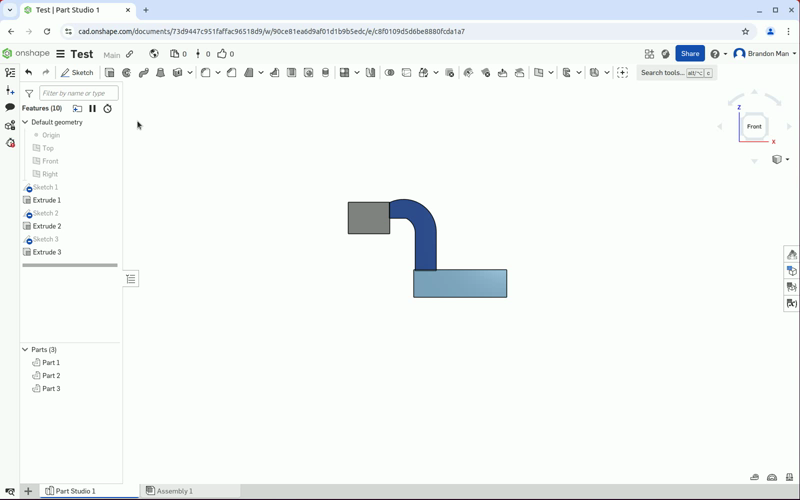
key(shift+h)
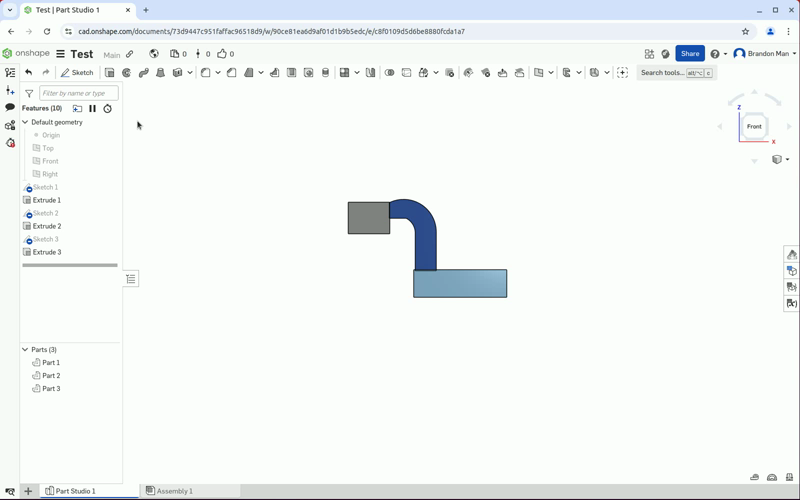
mouse_move(73, 189)
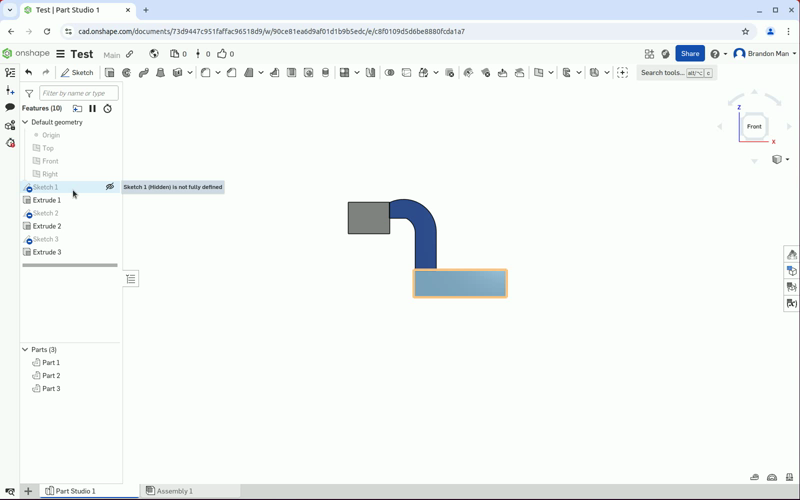
click(73, 189)
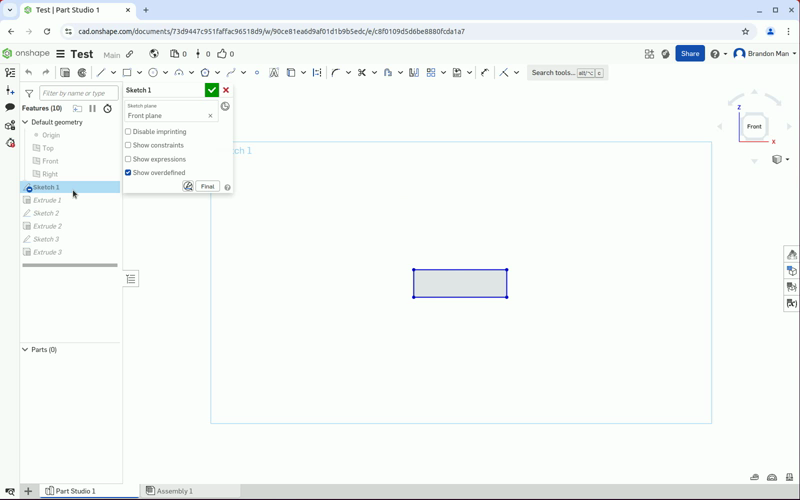
mouse_move(229, 92)
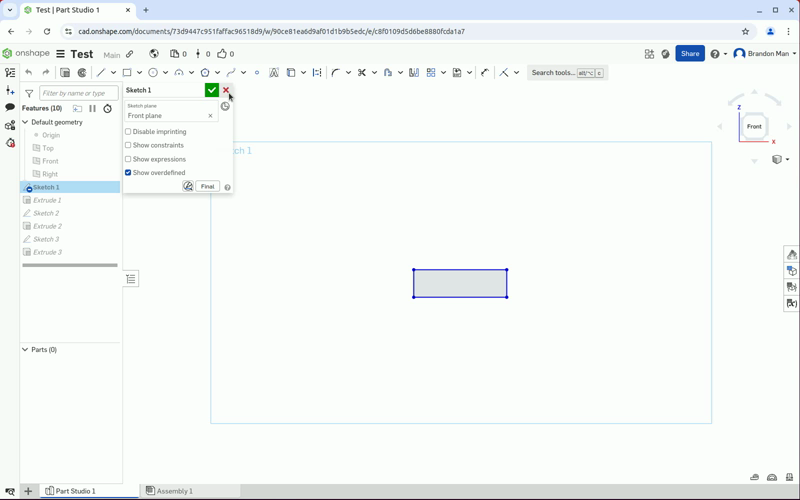
click(229, 92)
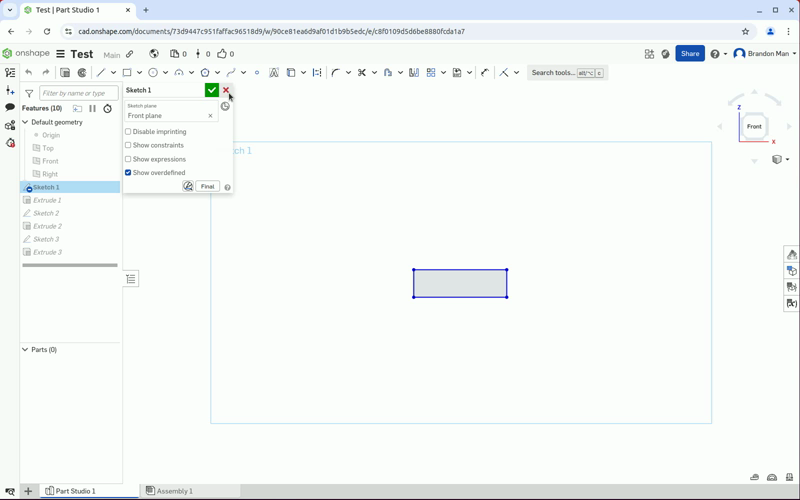
key(shift+s)
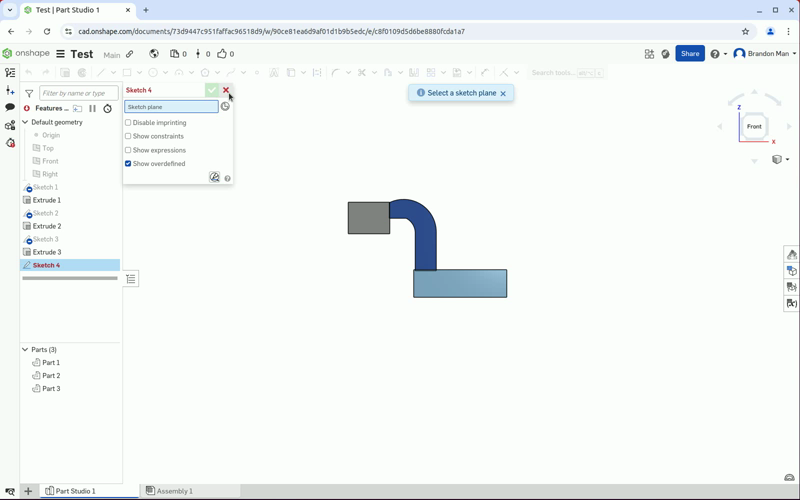
mouse_move(73, 163)
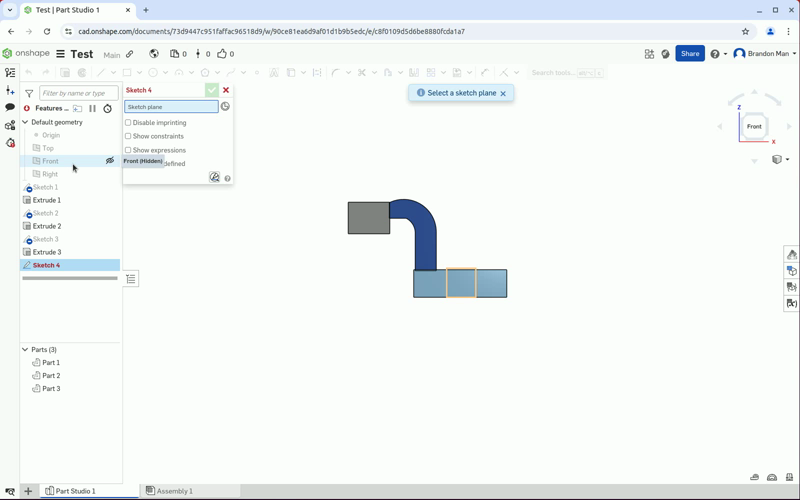
click(73, 163)
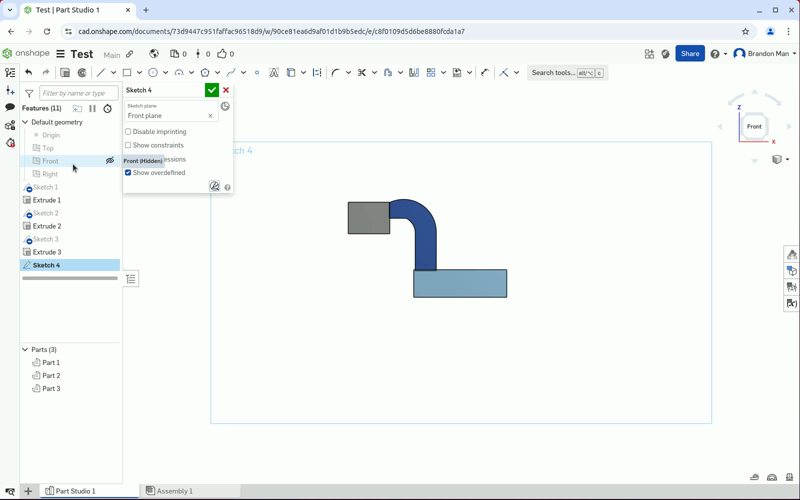
mouse_move(73, 352)
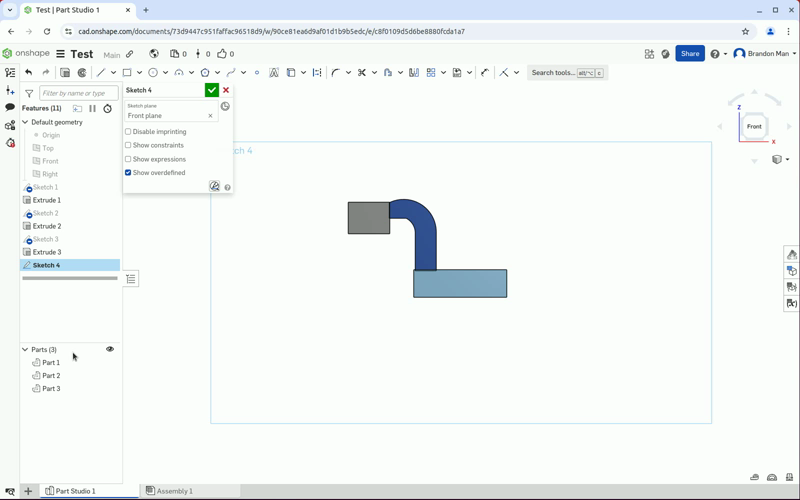
key(y)
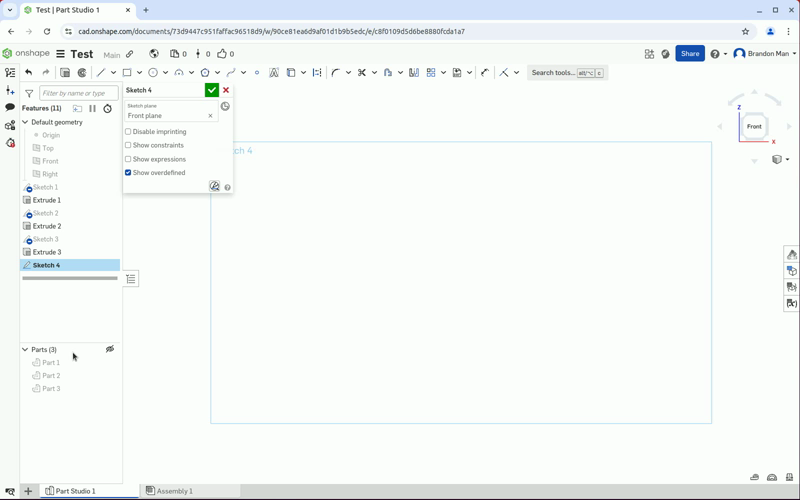
key(l)
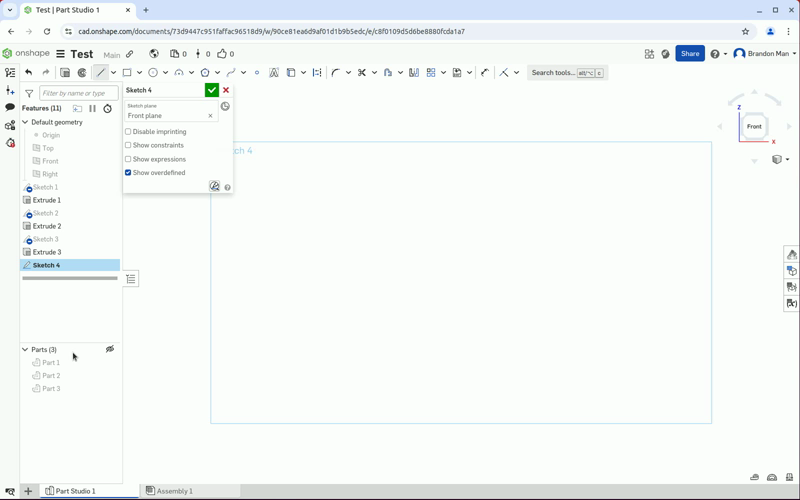
key_down(shift)
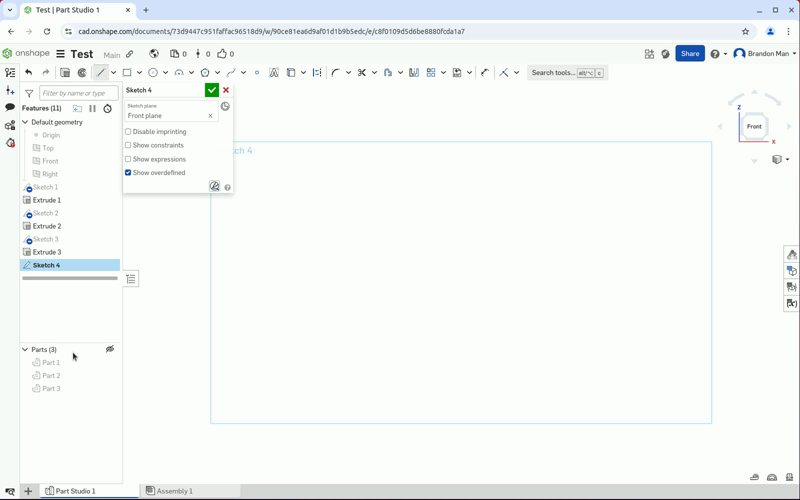
mouse_move(413, 297)
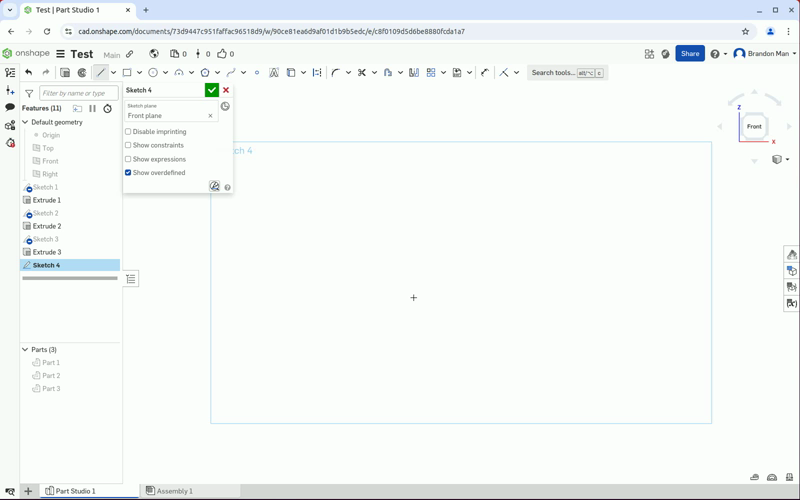
click(413, 297)
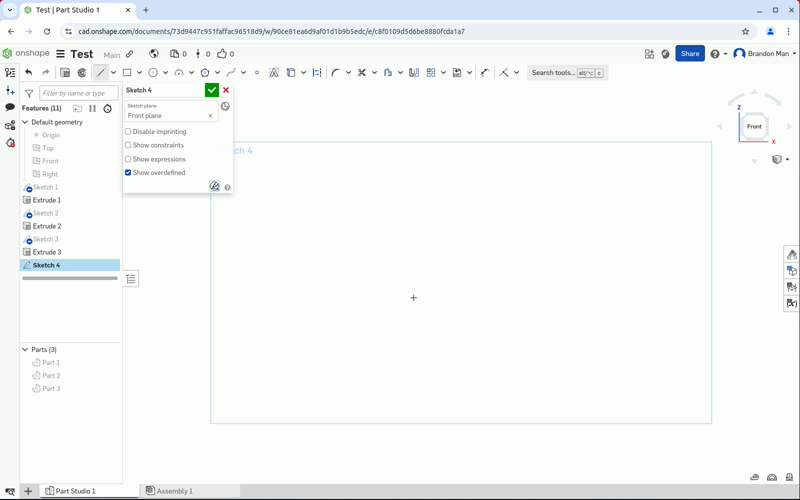
key_up(shift)
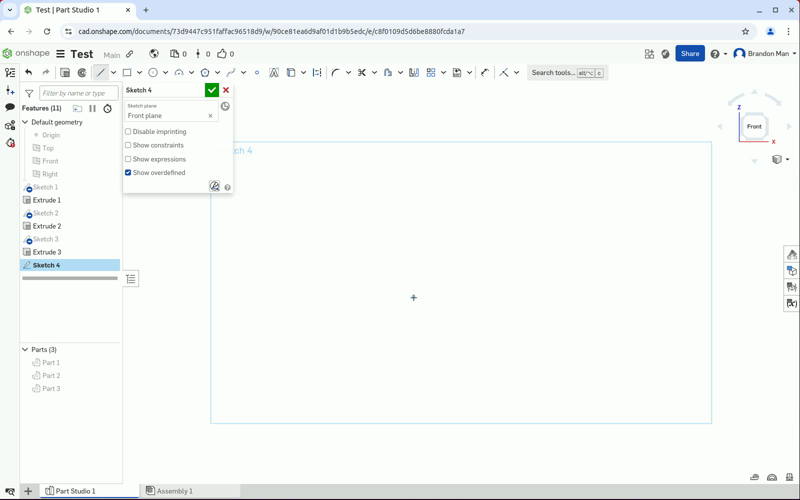
key_down(shift)
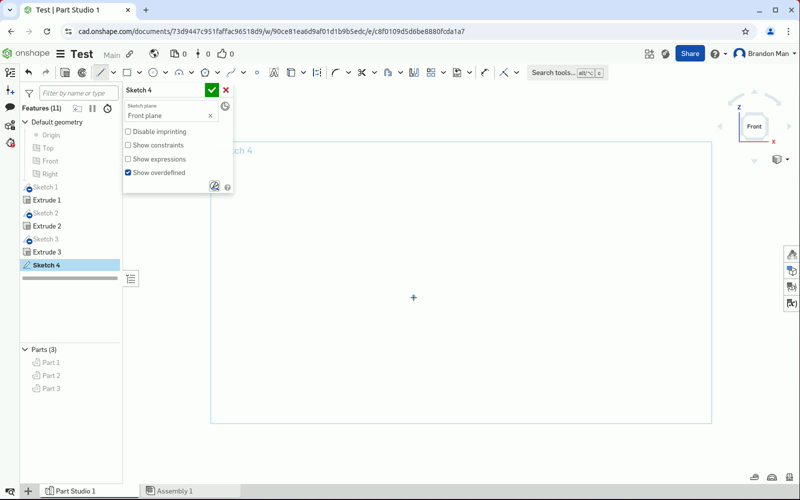
mouse_move(506, 297)
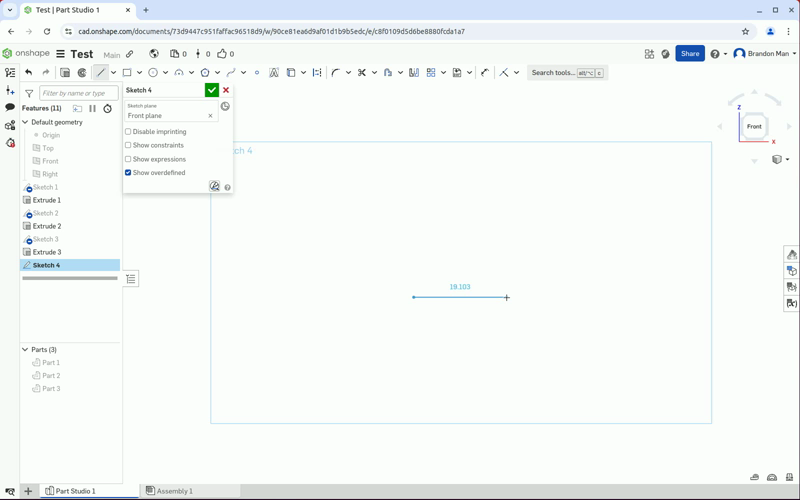
click(506, 297)
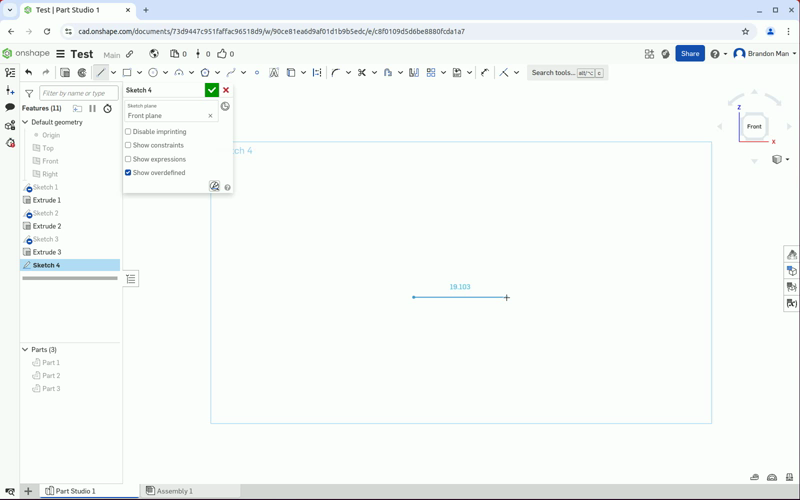
key_up(shift)
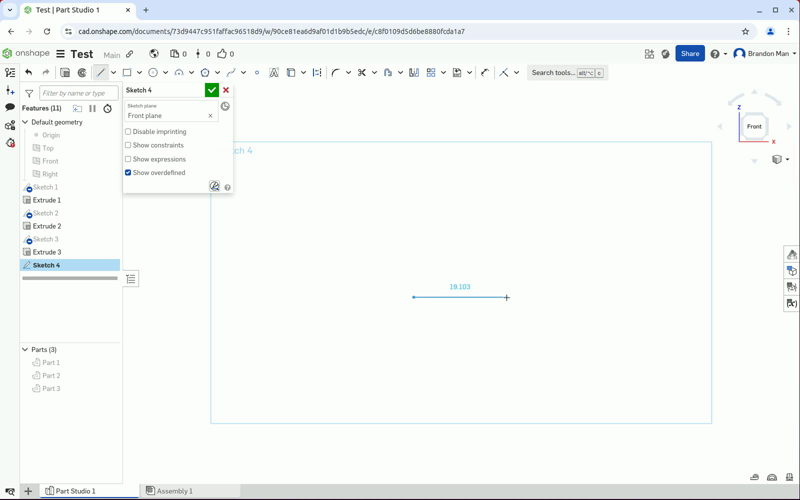
key_down(shift)
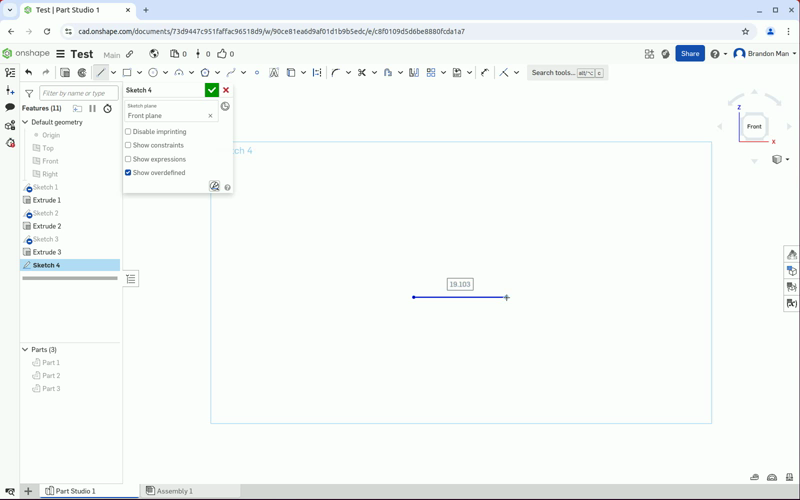
mouse_move(536, 297)
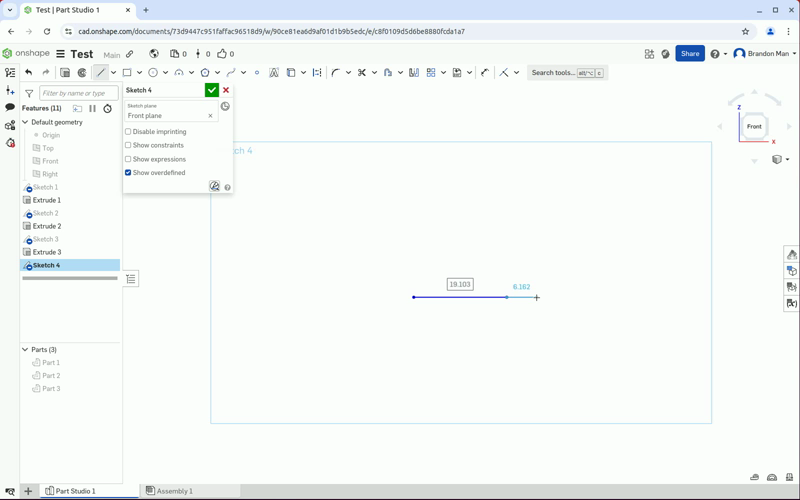
mouse_move(506, 269)
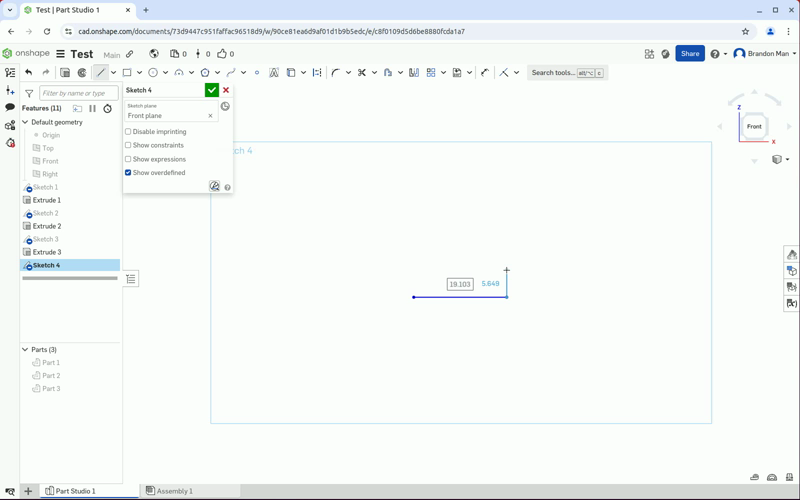
click(506, 269)
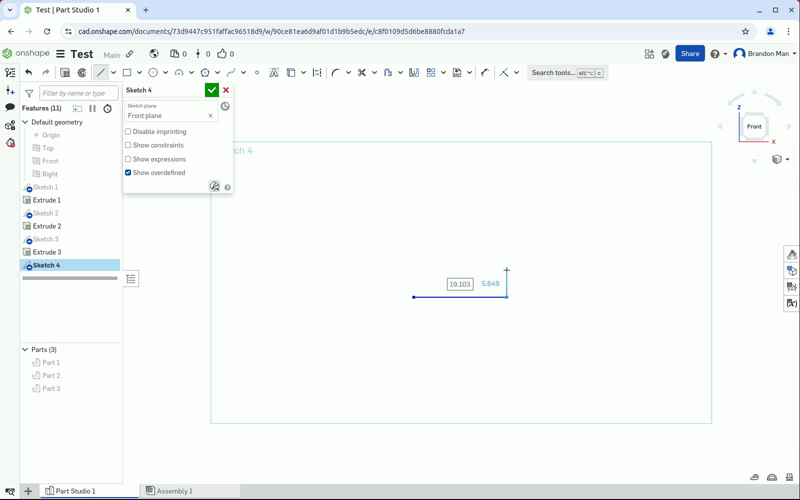
key_up(shift)
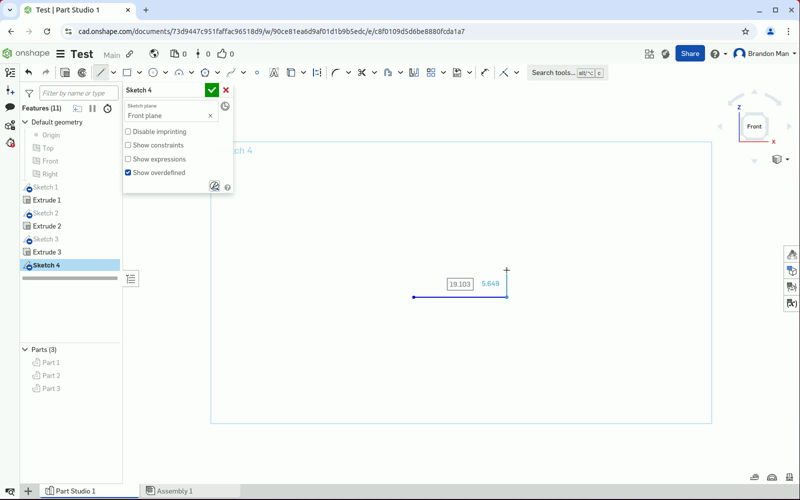
key_down(shift)
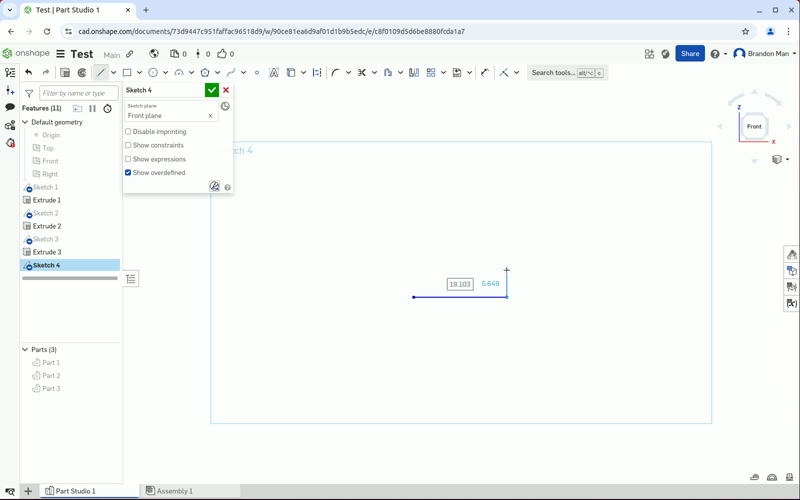
mouse_move(413, 269)
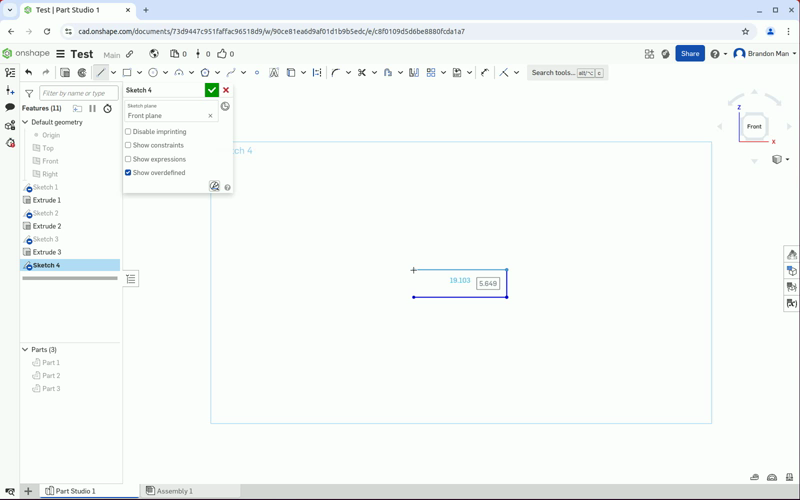
click(413, 269)
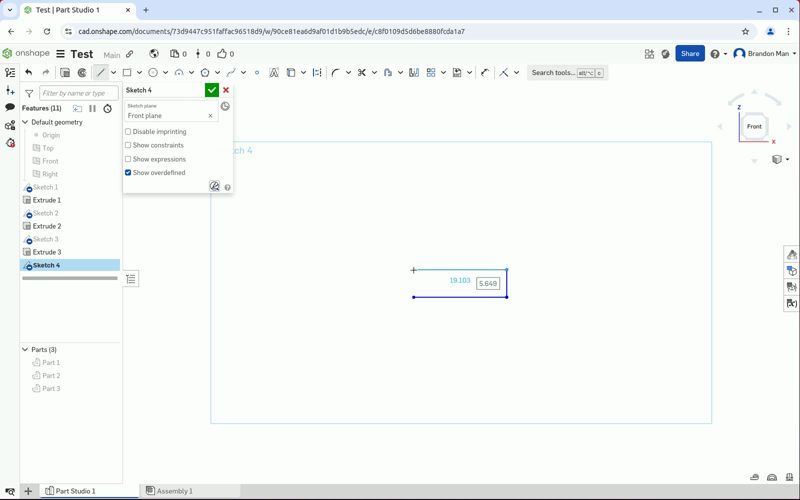
key_up(shift)
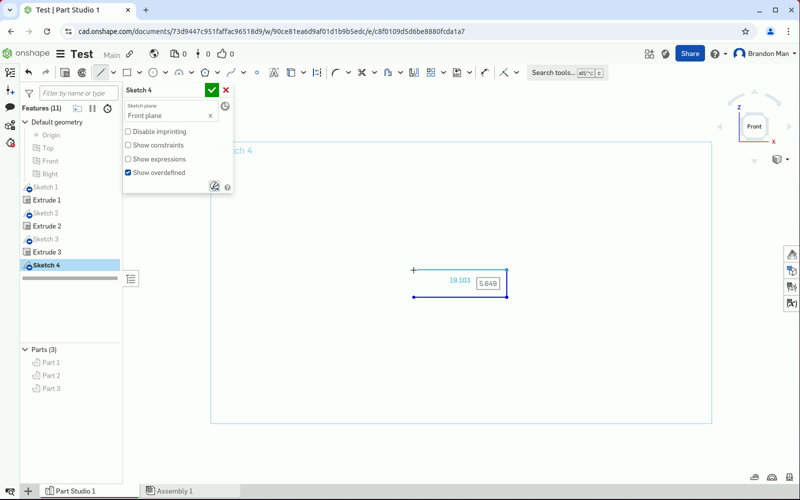
mouse_move(444, 269)
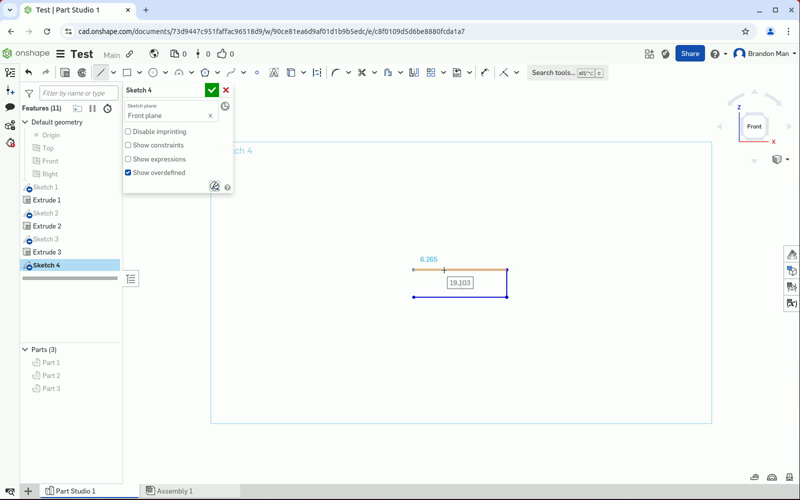
key_down(shift)
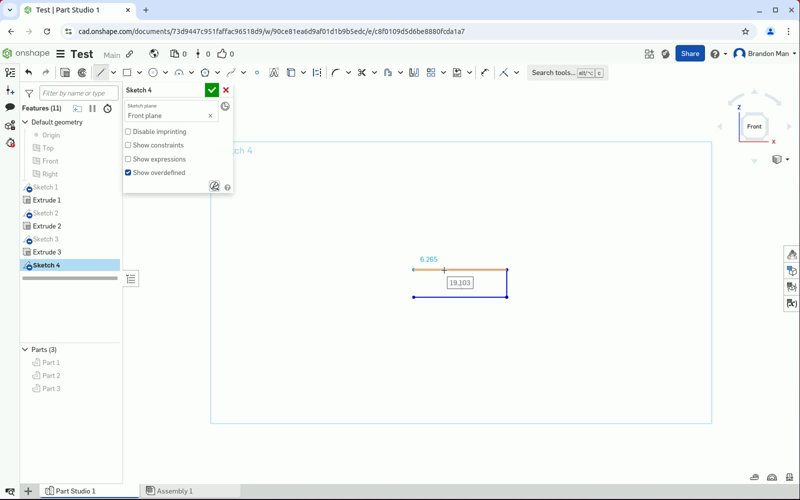
mouse_move(413, 297)
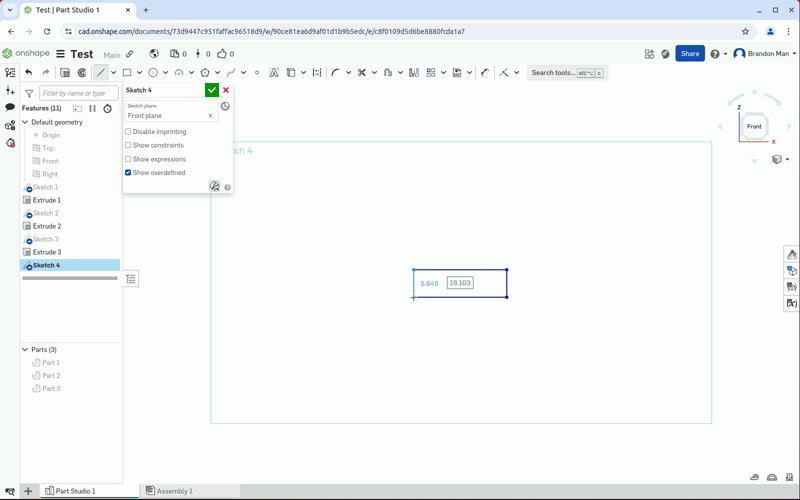
key_up(shift)
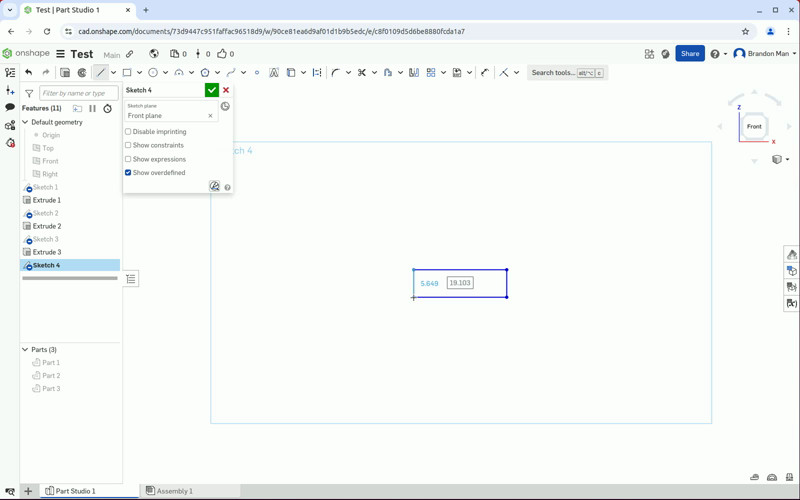
click(413, 297)
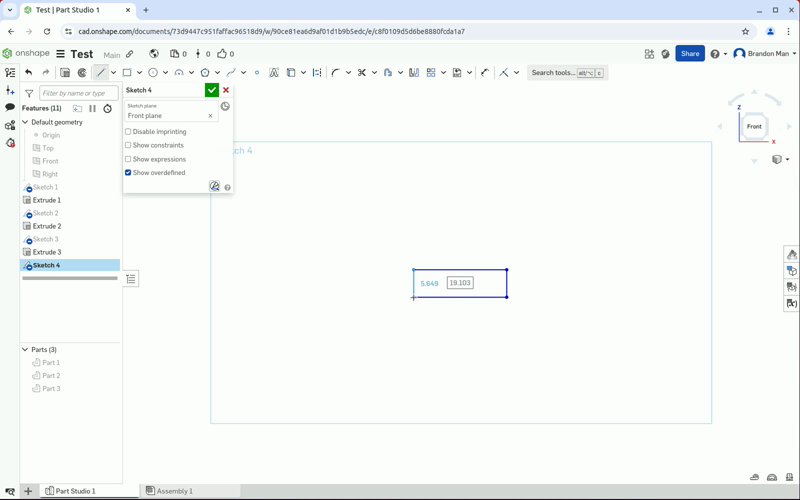
key(esc)
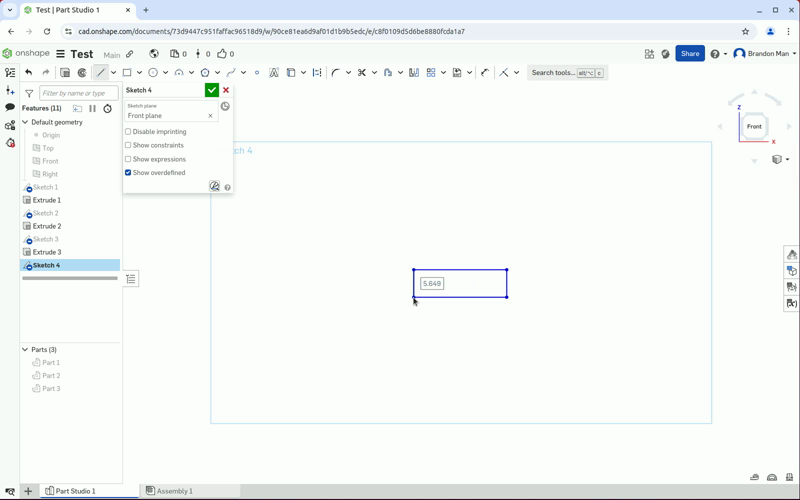
mouse_move(496, 274)
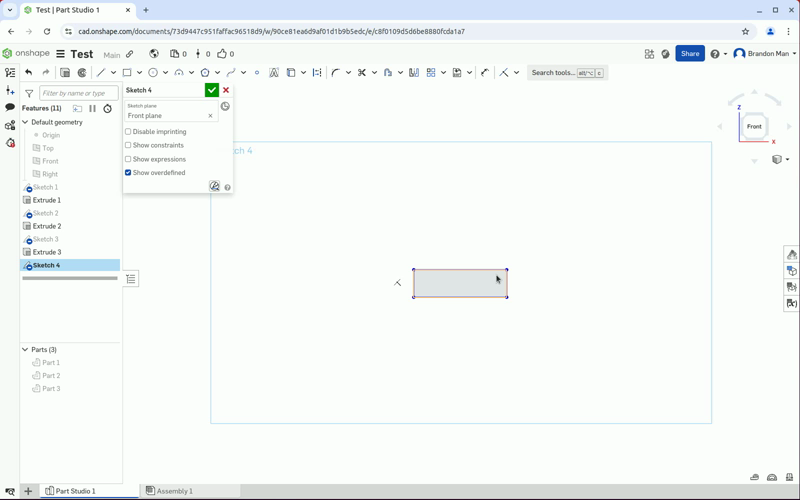
click(496, 274)
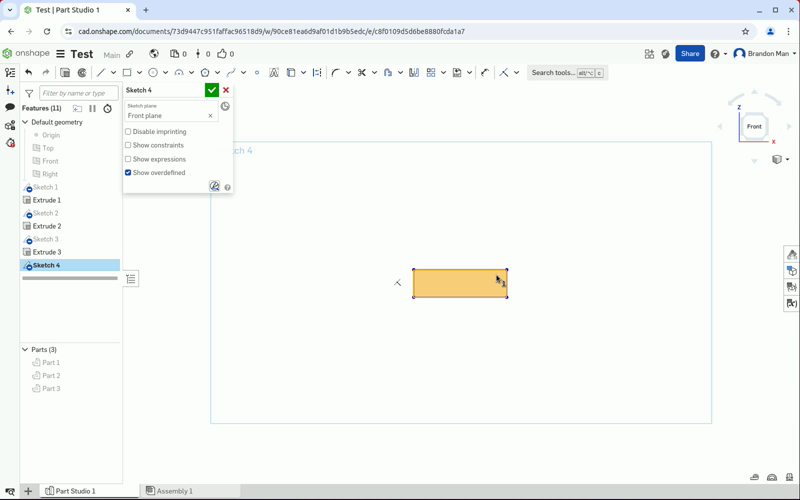
mouse_move(73, 352)
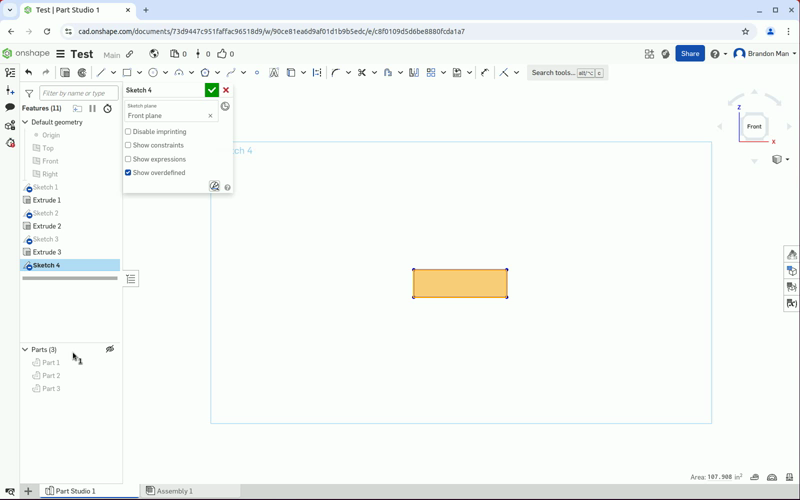
key(shift+y)
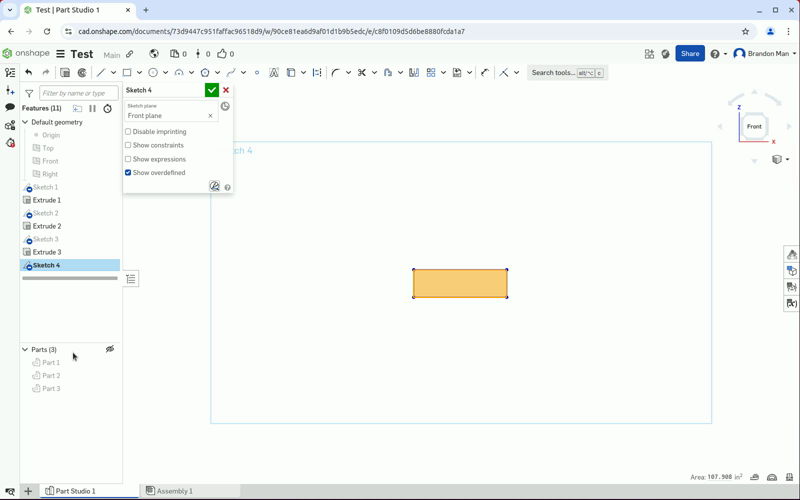
key(shift+e)
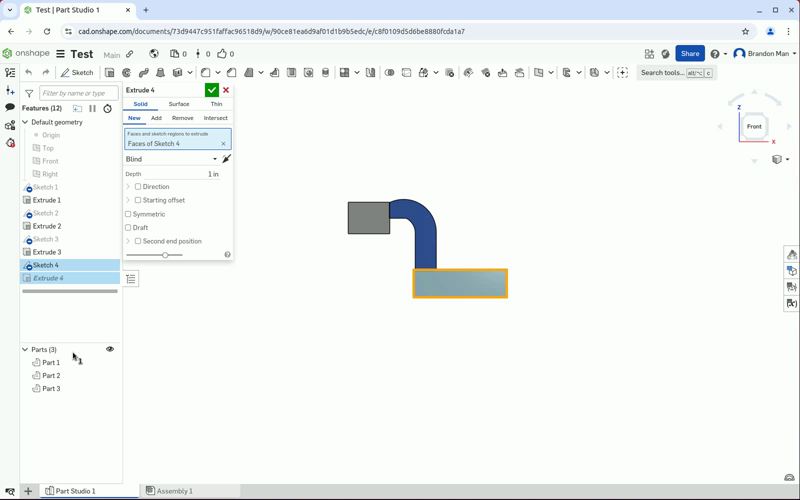
mouse_move(143, 106)
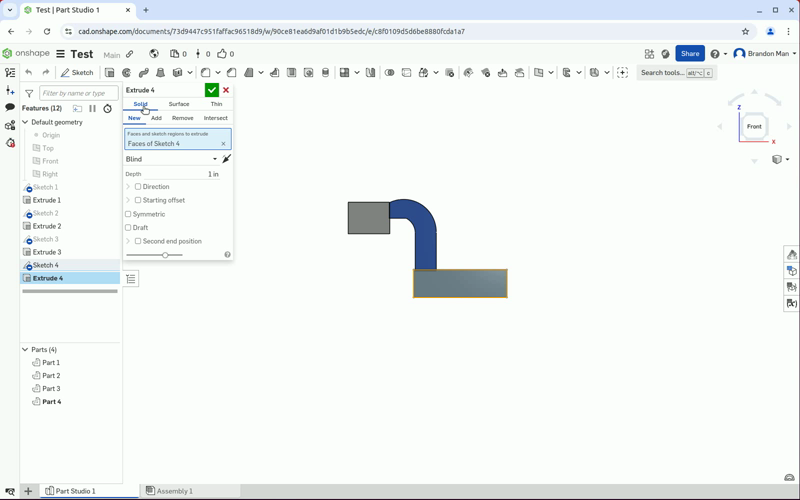
click(143, 106)
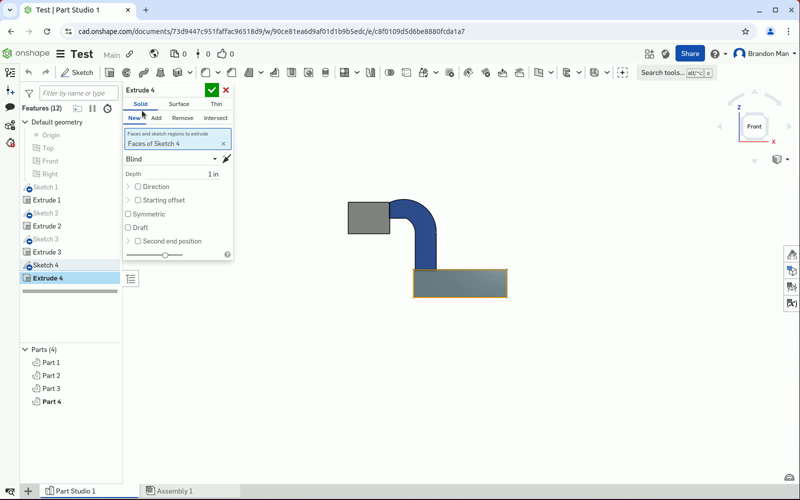
mouse_move(137, 120)
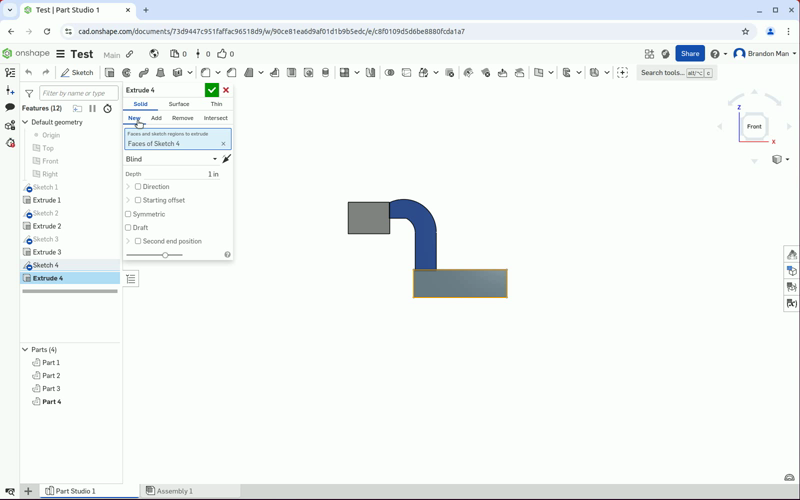
click(137, 120)
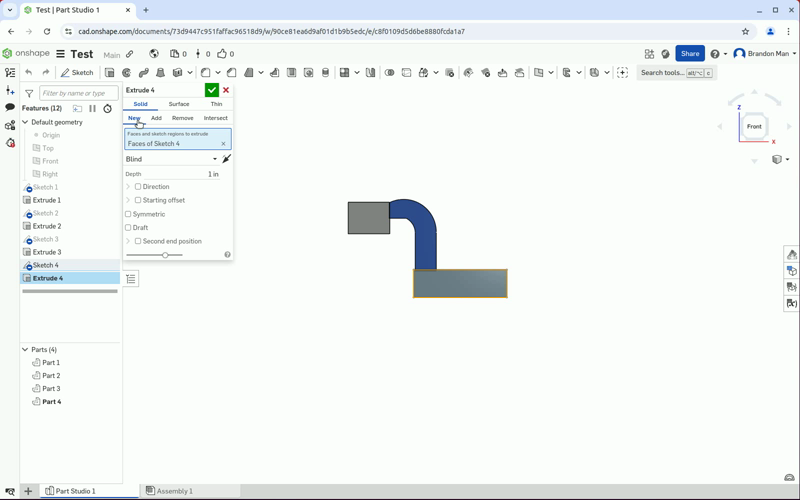
key(tab, 4)
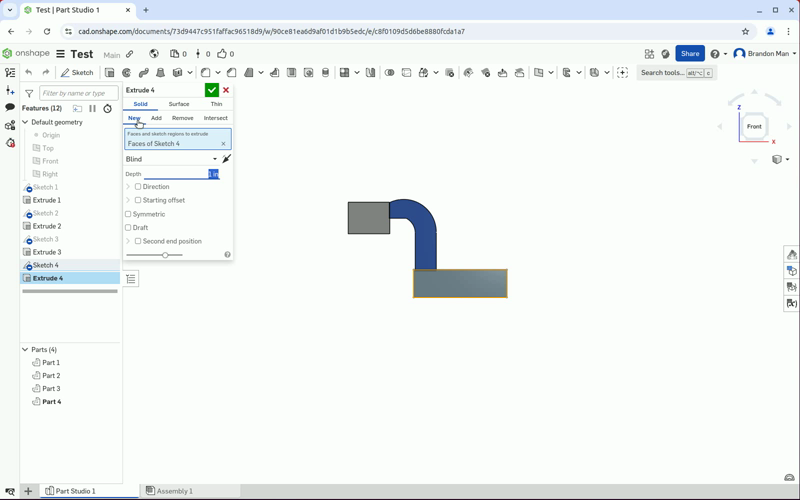
text(3.851)
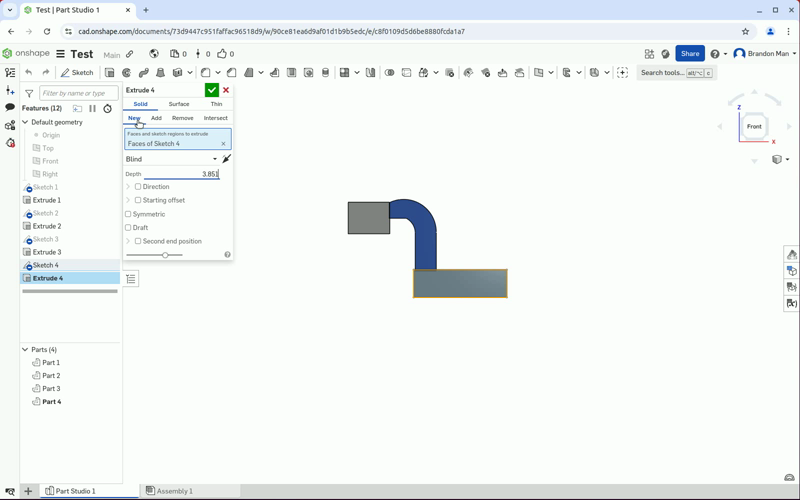
key(enter)
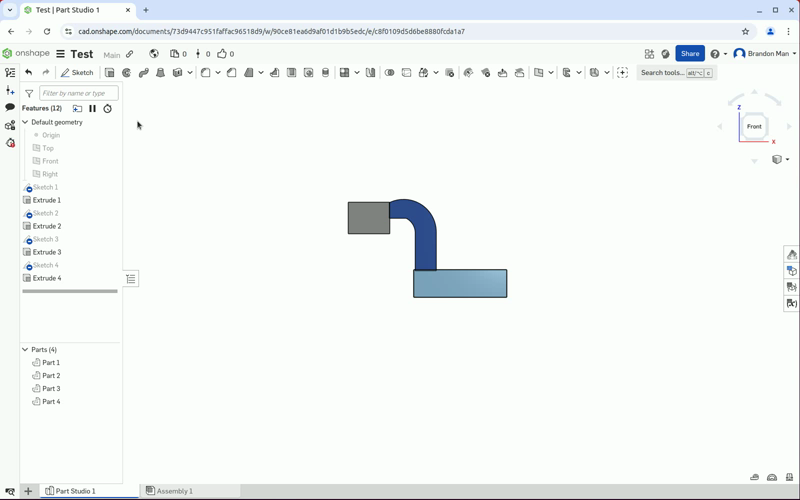
key(shift+h)
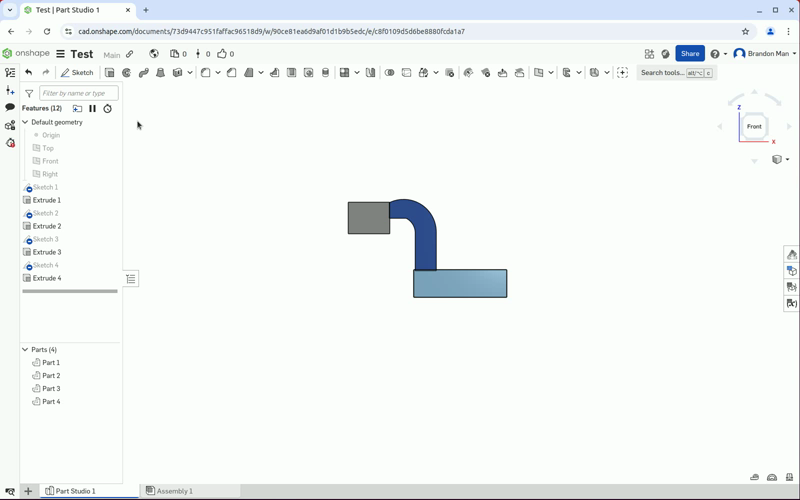
key(shift+h)
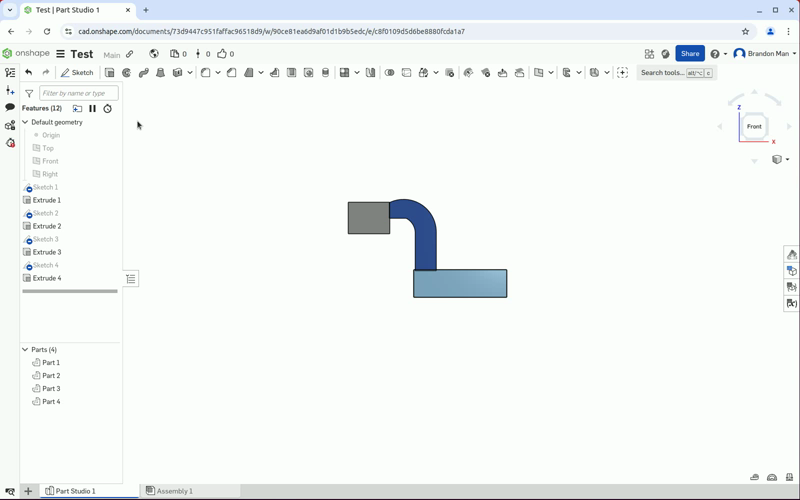
mouse_move(73, 189)
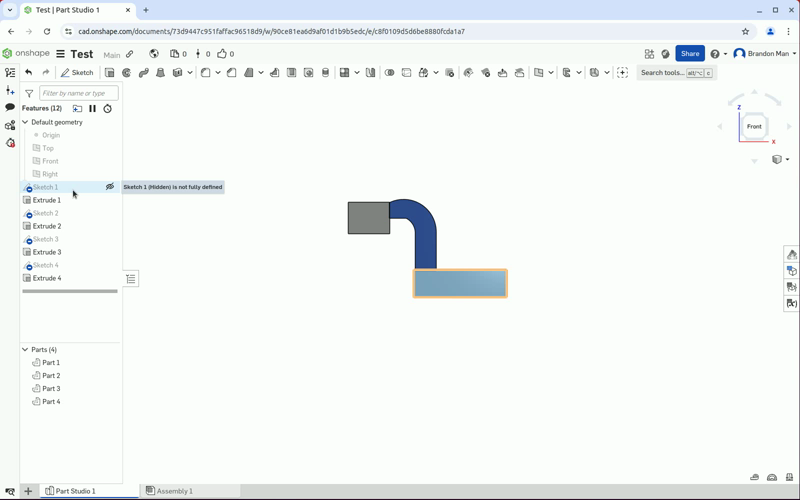
click(73, 189)
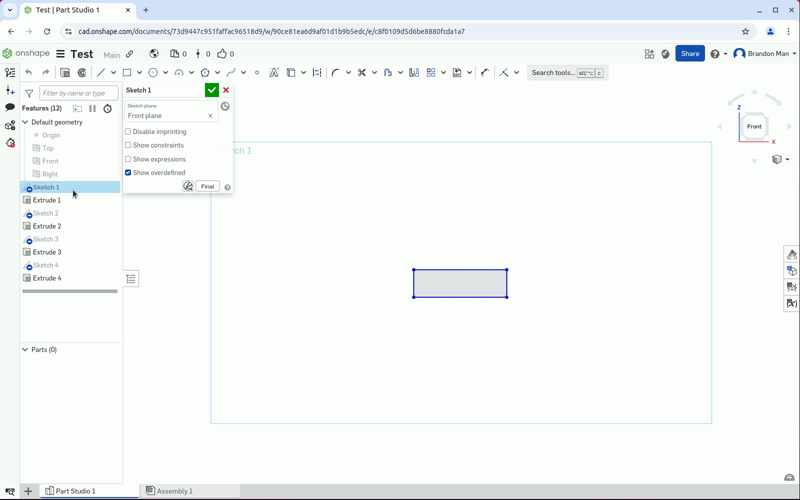
mouse_move(229, 92)
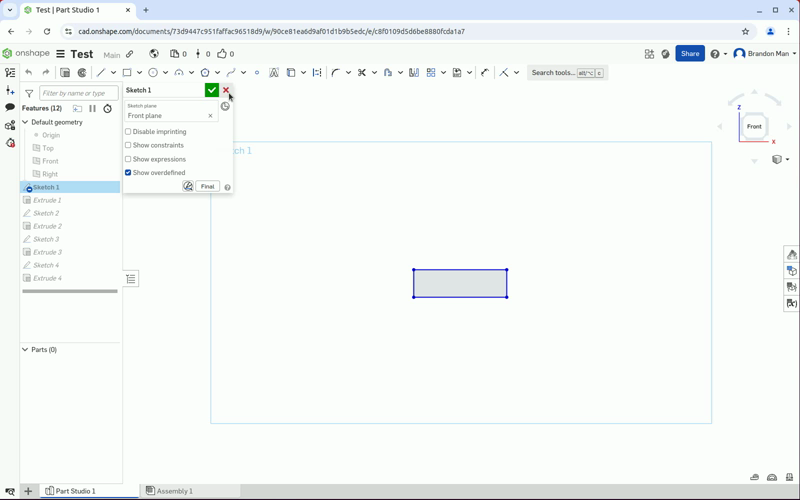
click(229, 92)
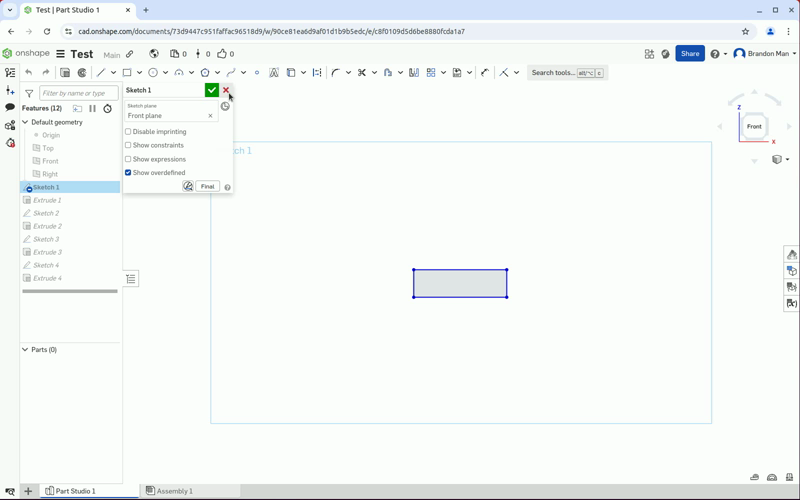
key(shift+s)
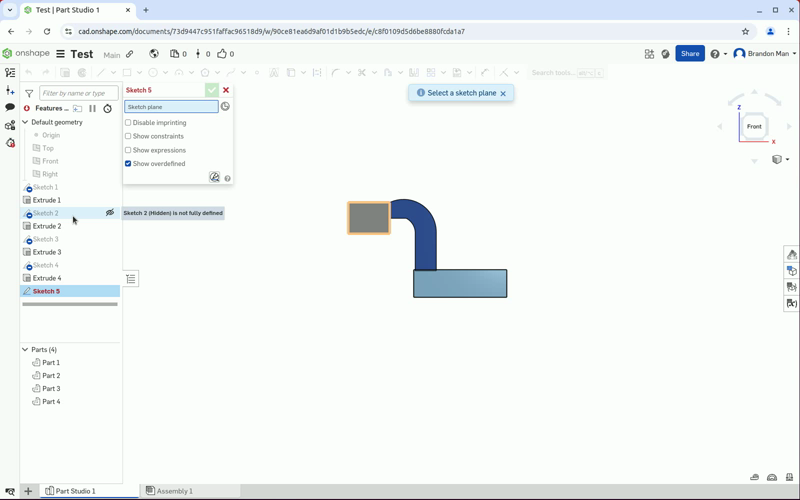
scroll(3)
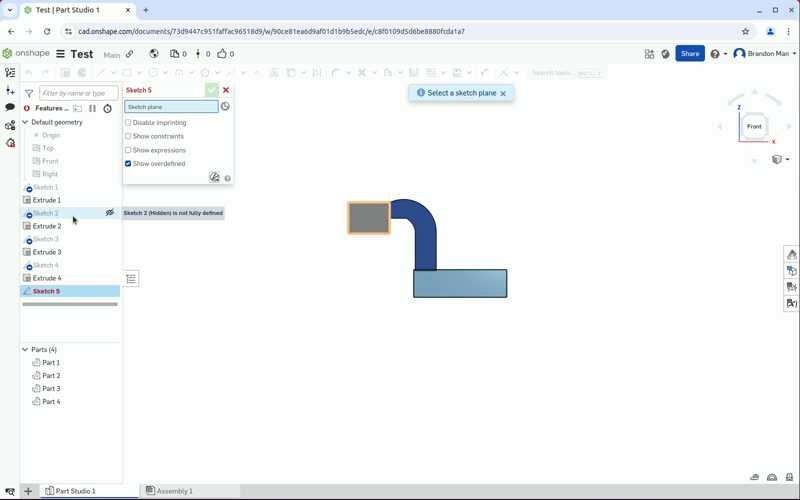
mouse_move(73, 163)
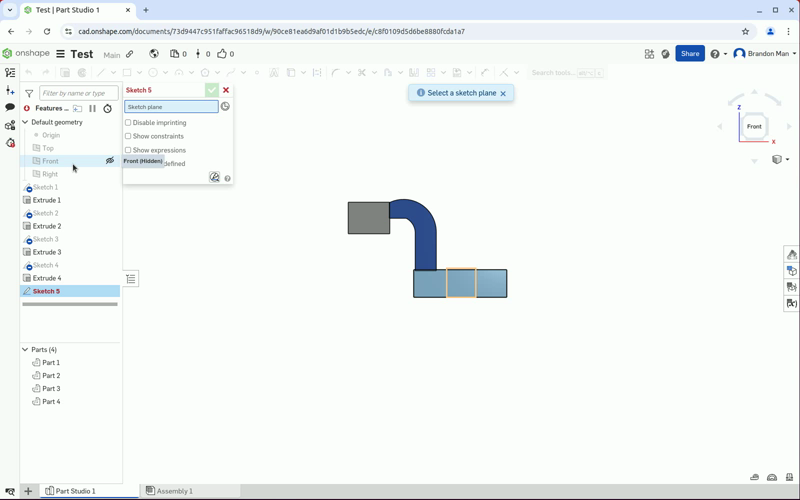
click(73, 163)
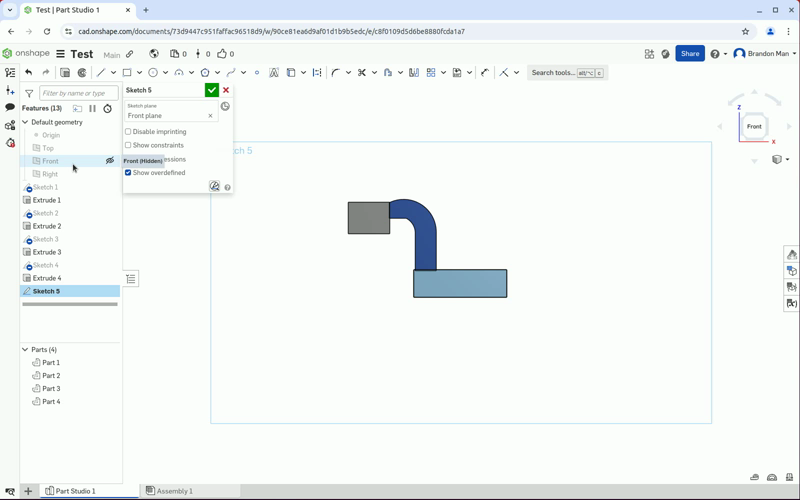
mouse_move(73, 352)
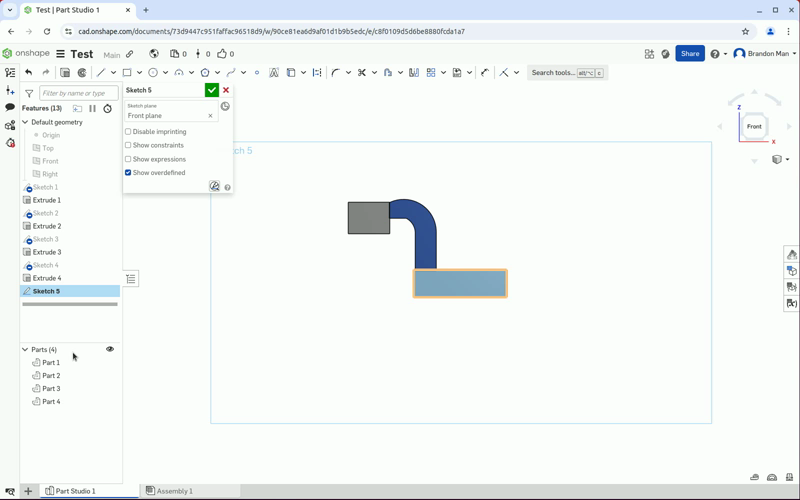
key(y)
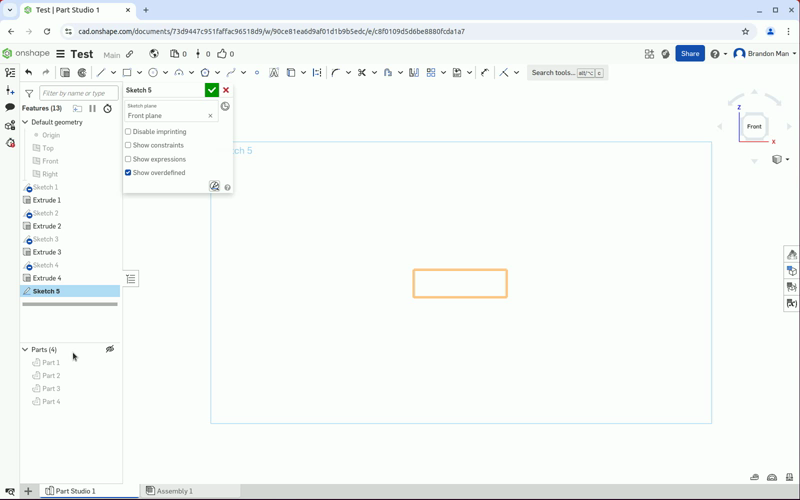
key(l)
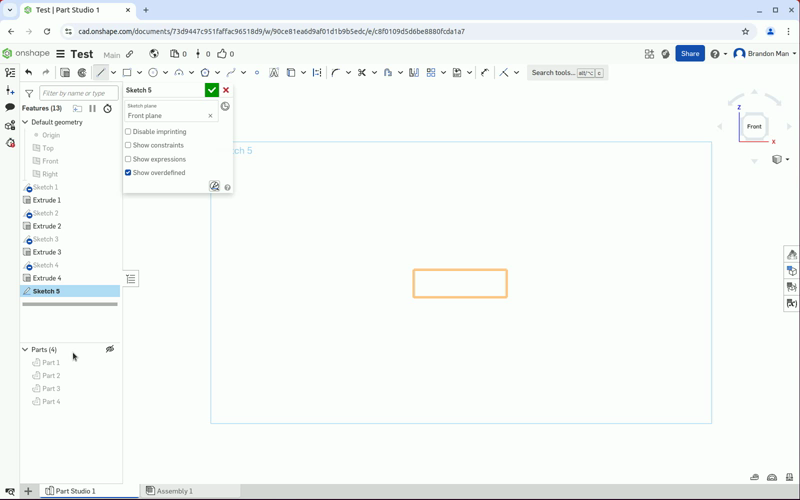
key_down(shift)
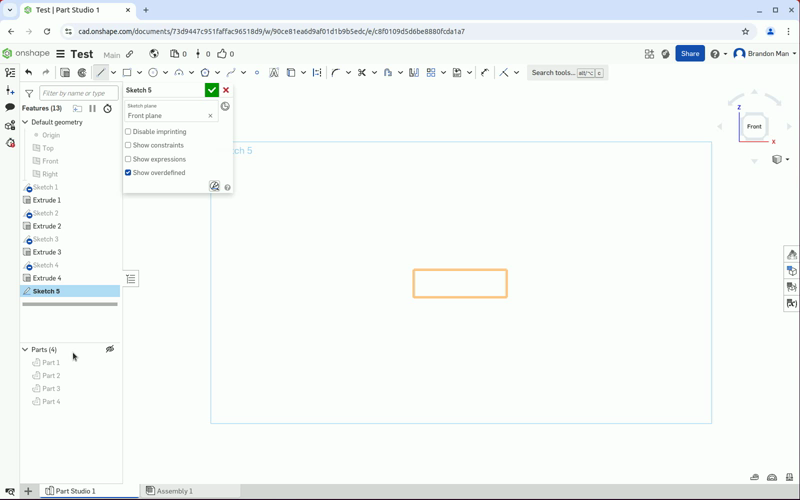
mouse_move(348, 233)
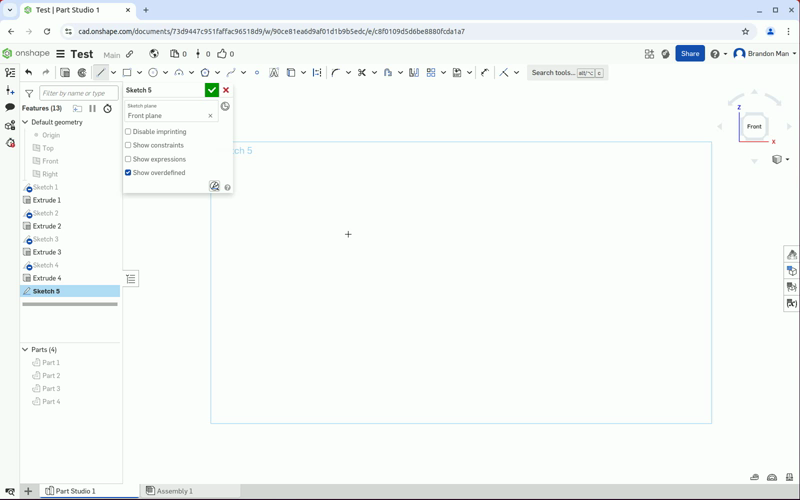
click(348, 233)
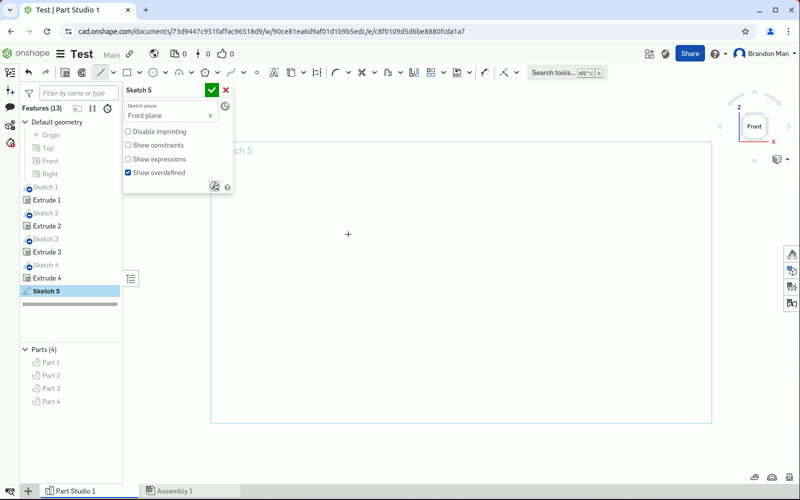
key_up(shift)
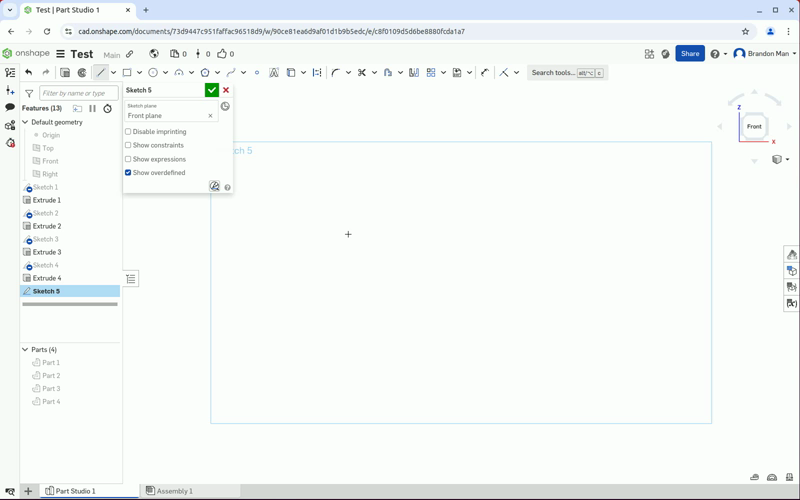
key_down(shift)
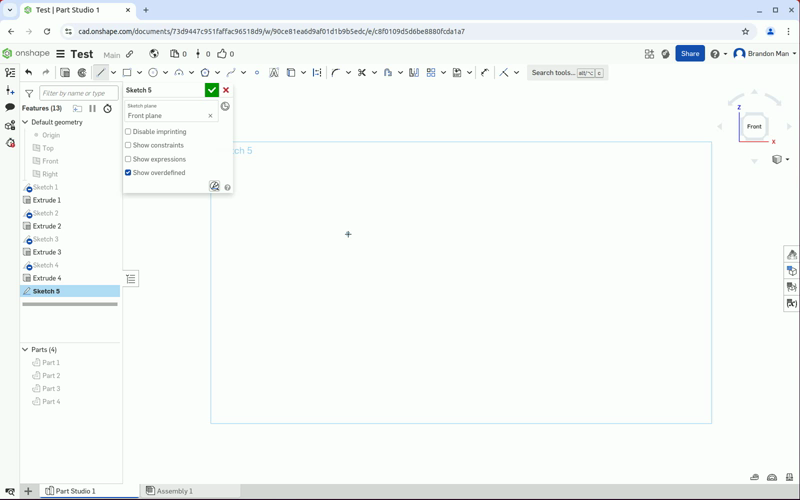
mouse_move(378, 233)
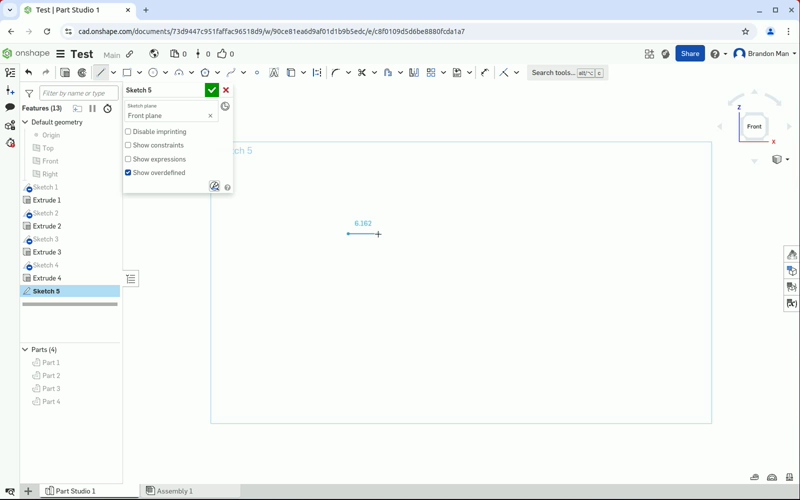
mouse_move(389, 233)
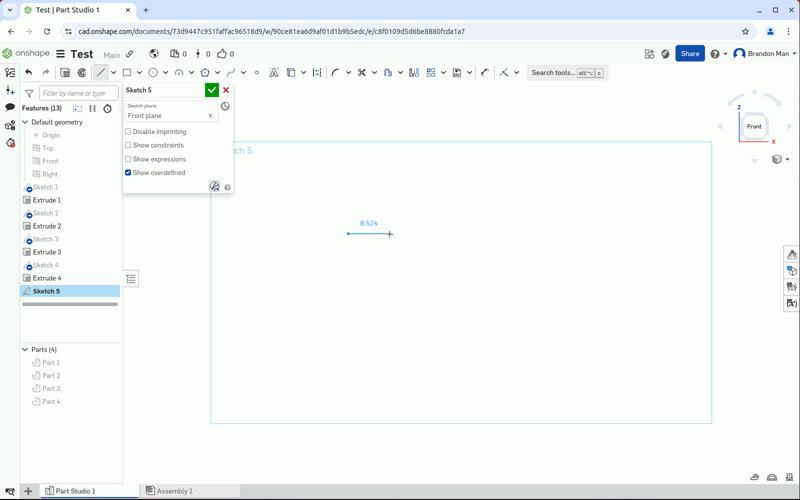
click(389, 233)
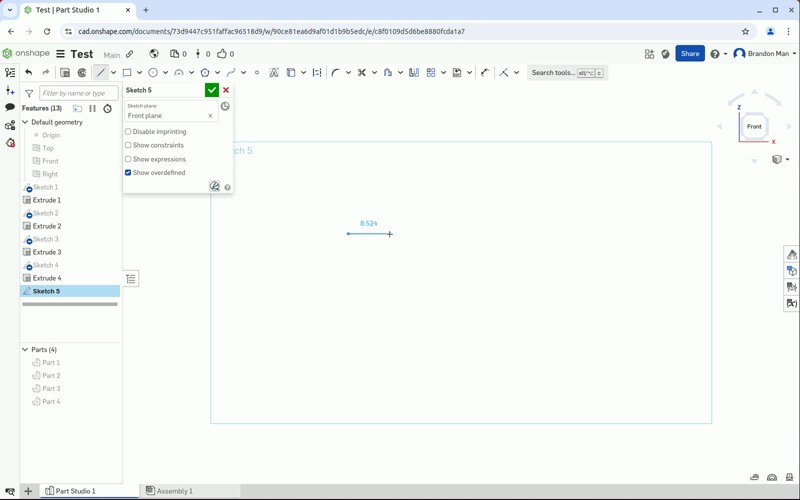
key_up(shift)
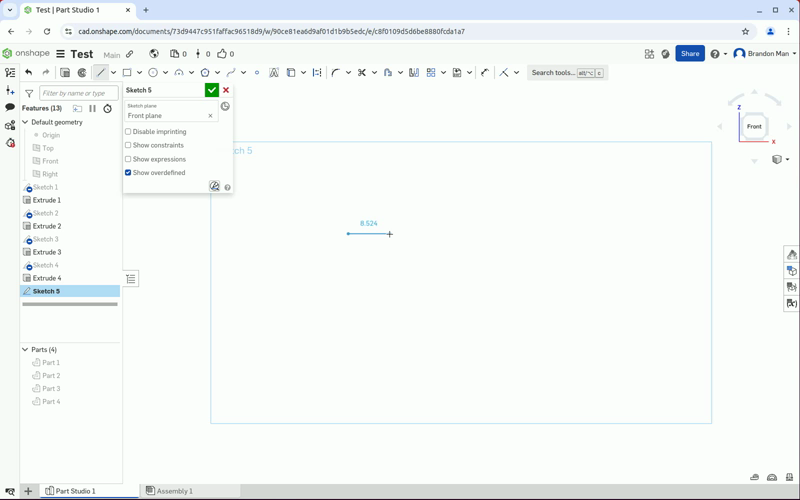
key_down(shift)
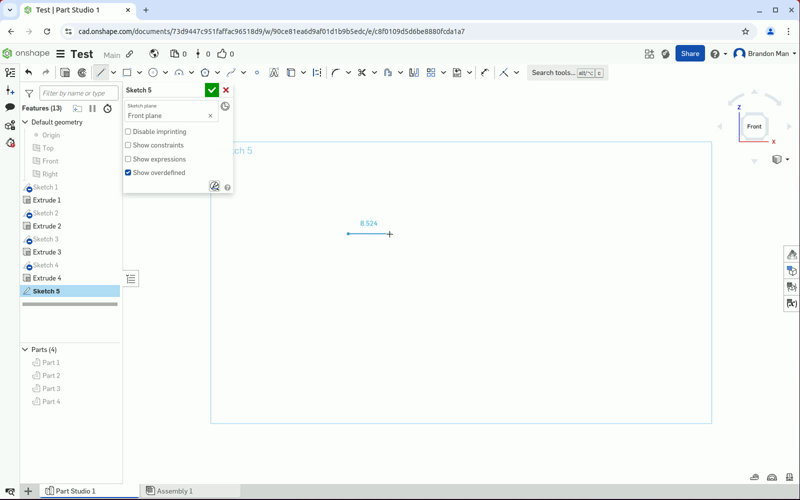
mouse_move(420, 233)
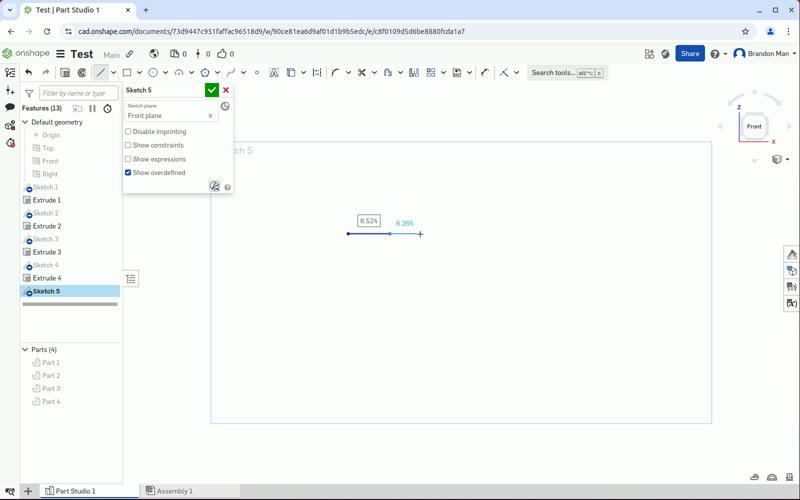
mouse_move(389, 202)
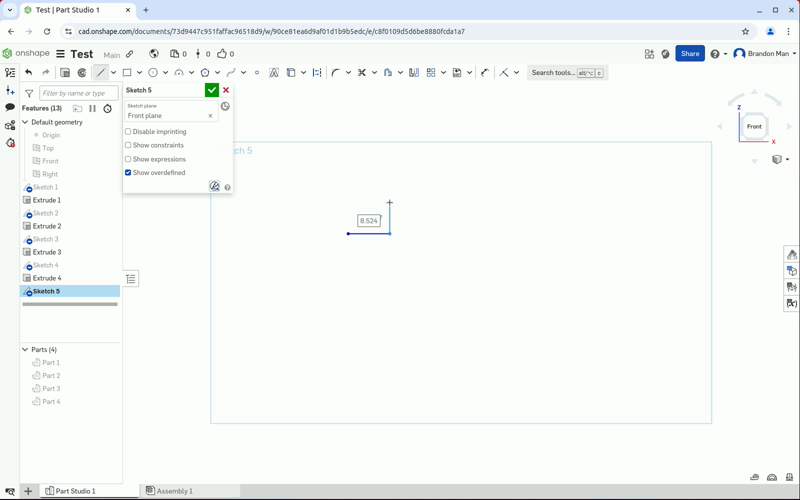
click(389, 202)
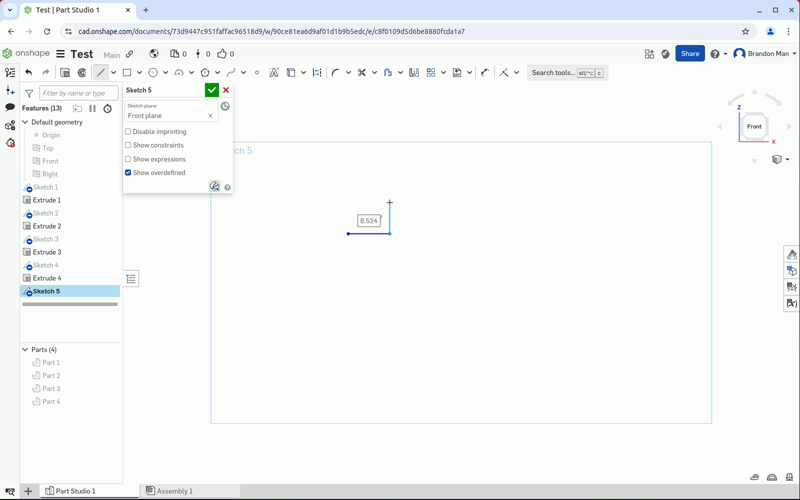
key_up(shift)
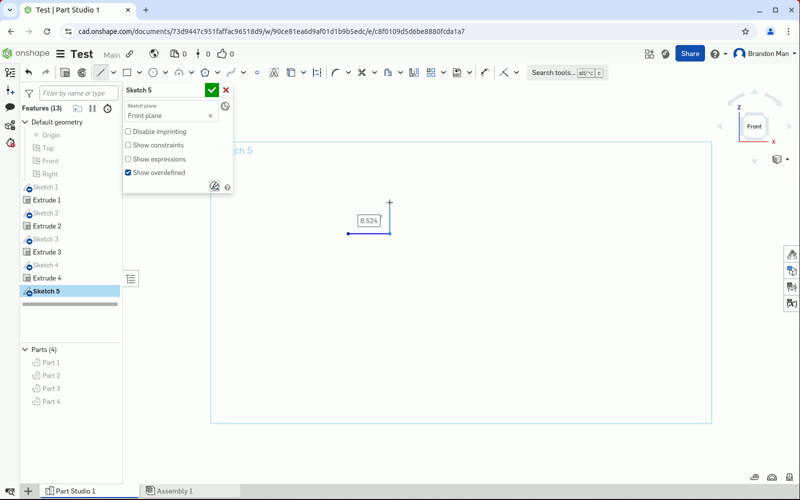
key_down(shift)
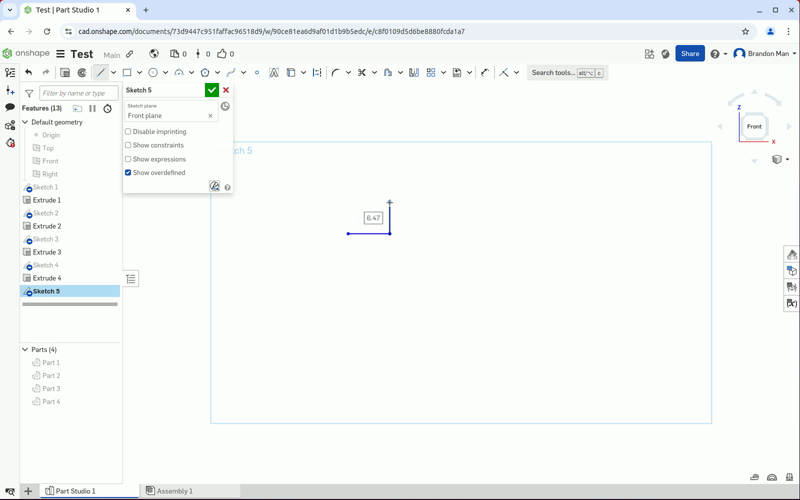
mouse_move(420, 202)
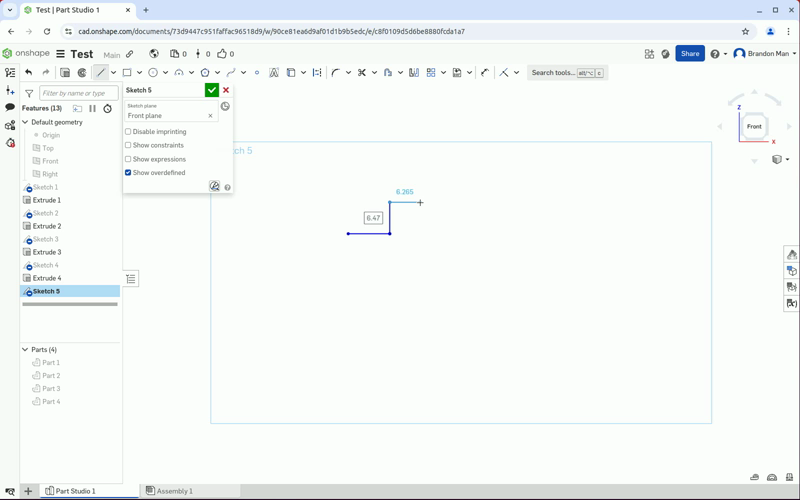
mouse_move(348, 202)
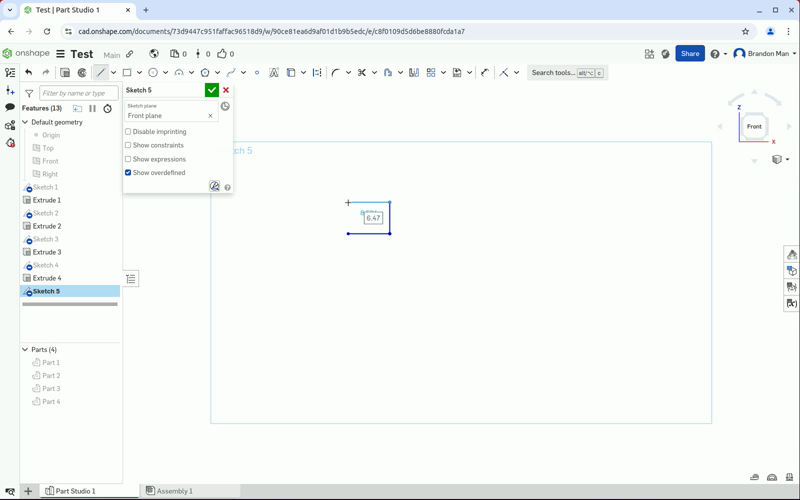
click(348, 202)
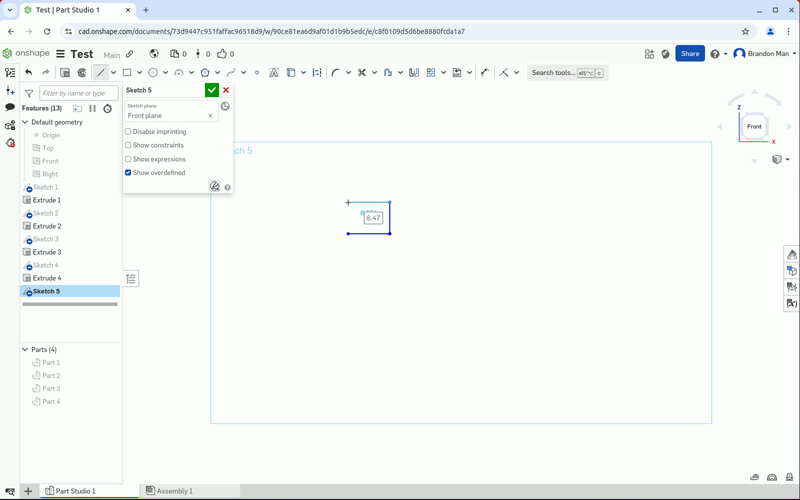
key_up(shift)
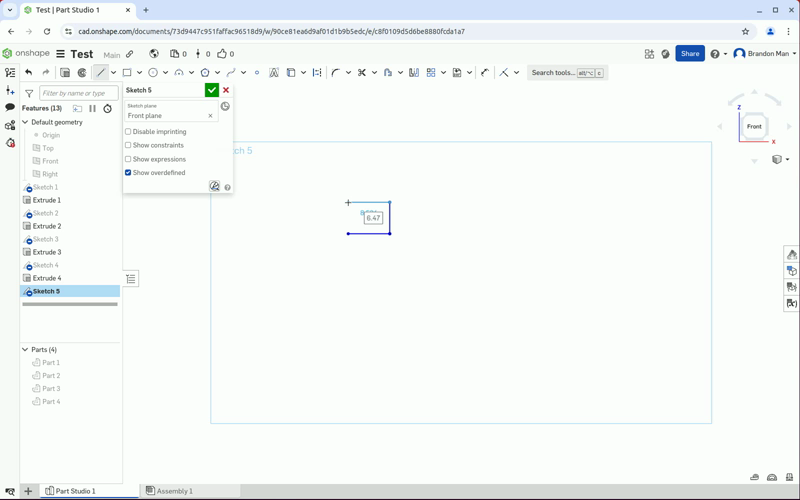
mouse_move(378, 202)
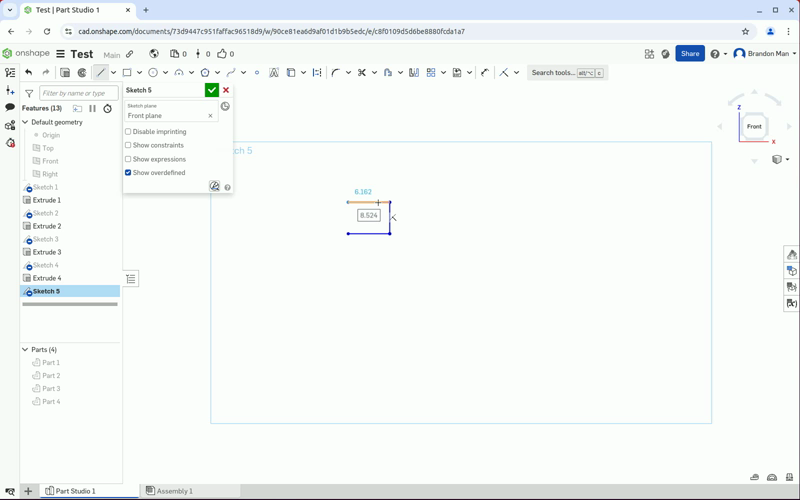
key_down(shift)
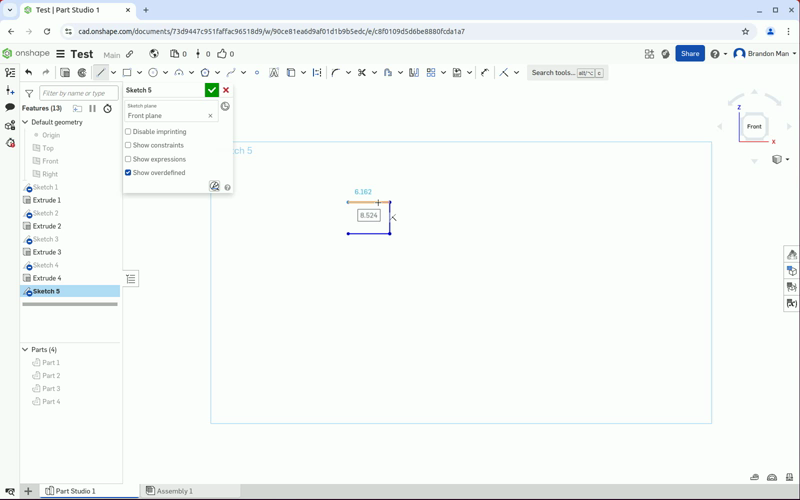
mouse_move(348, 233)
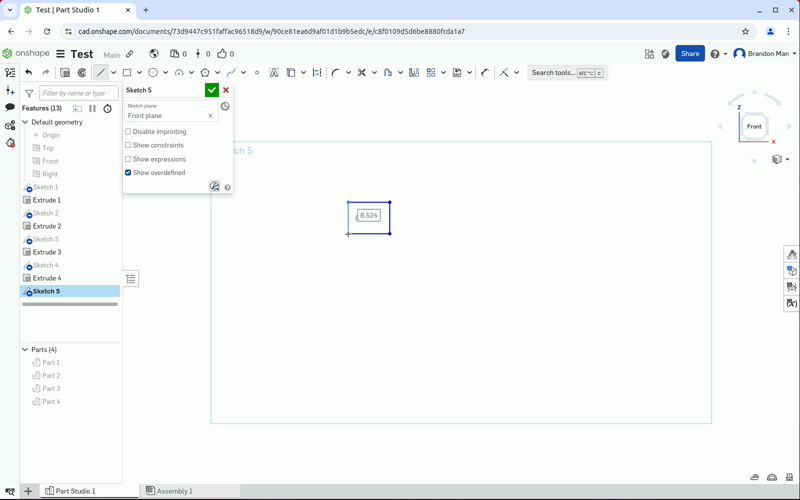
key_up(shift)
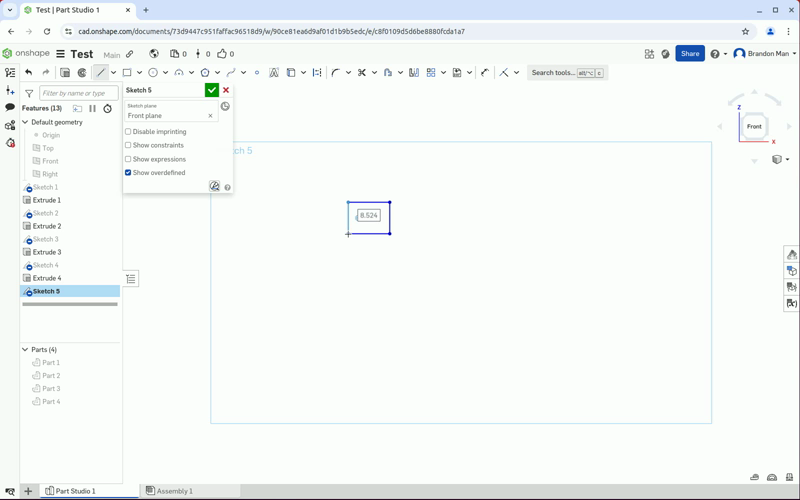
click(348, 233)
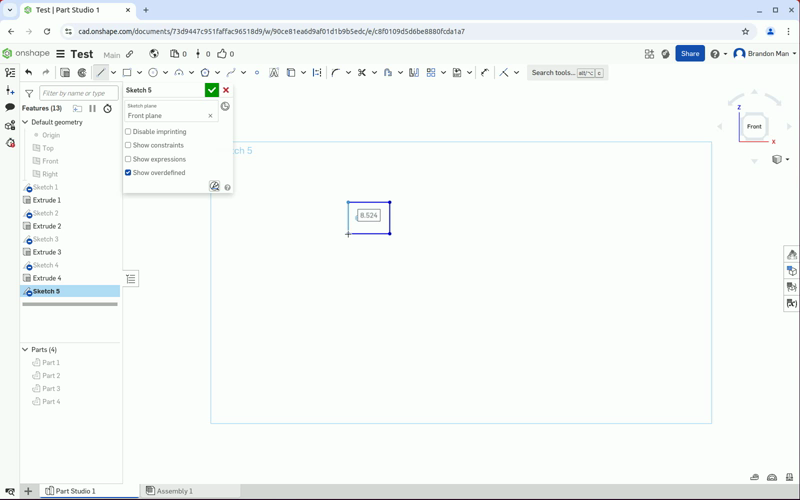
key(esc)
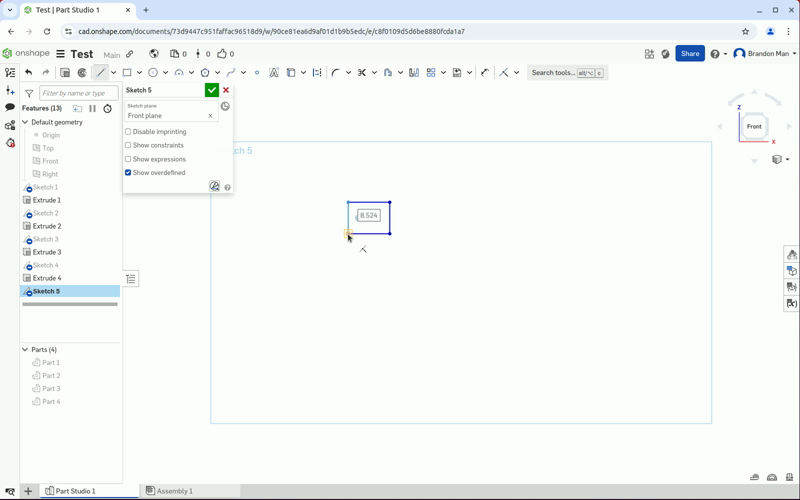
mouse_move(349, 204)
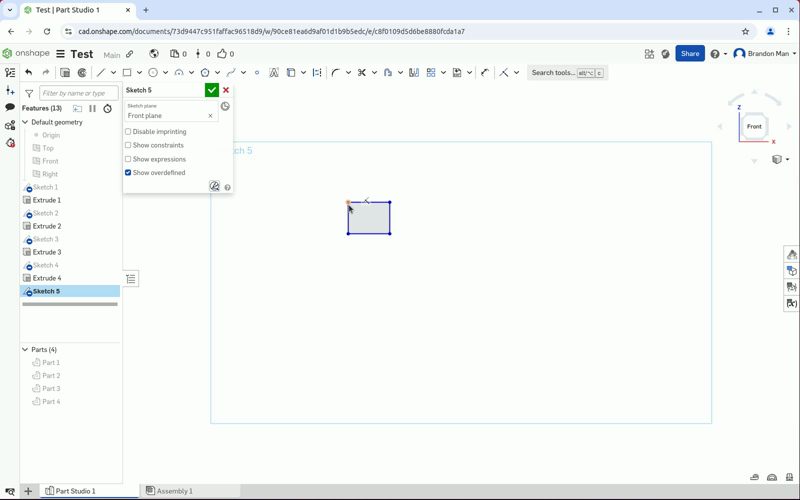
scroll(6)
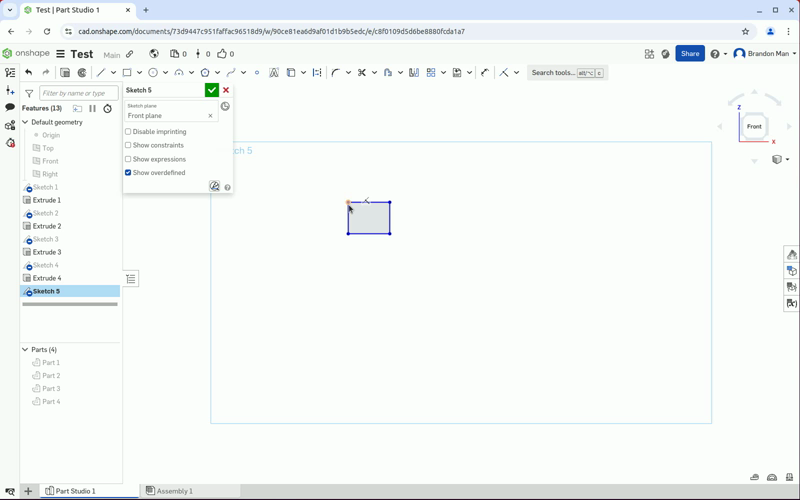
scroll(6)
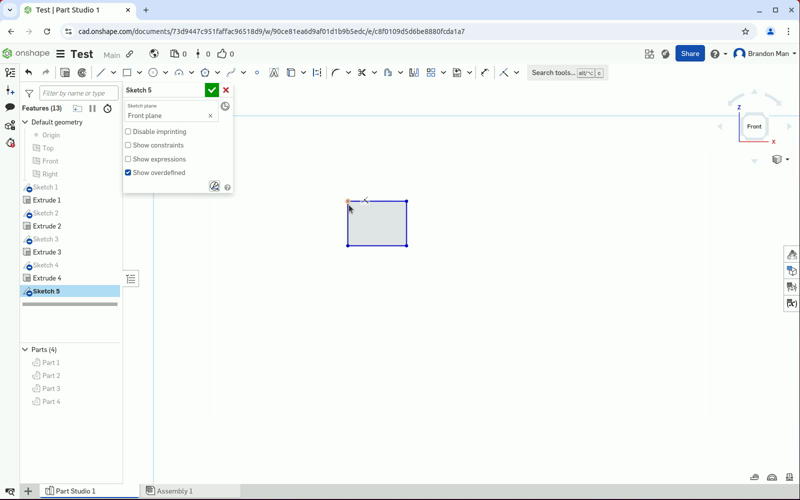
scroll(6)
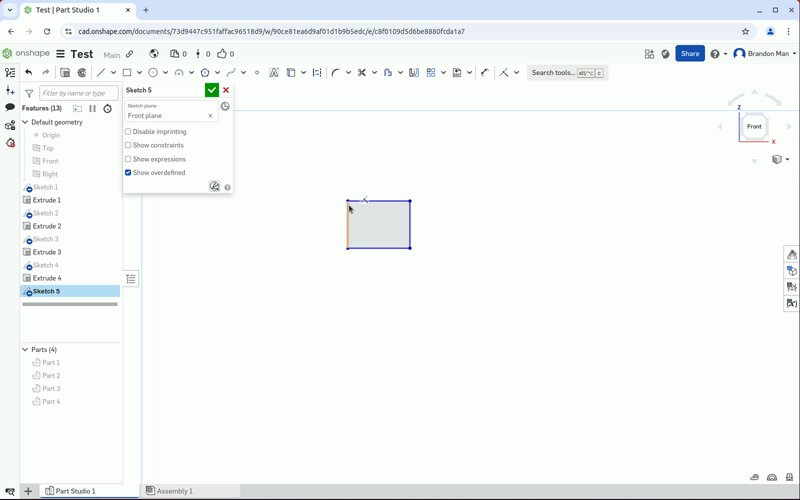
scroll(6)
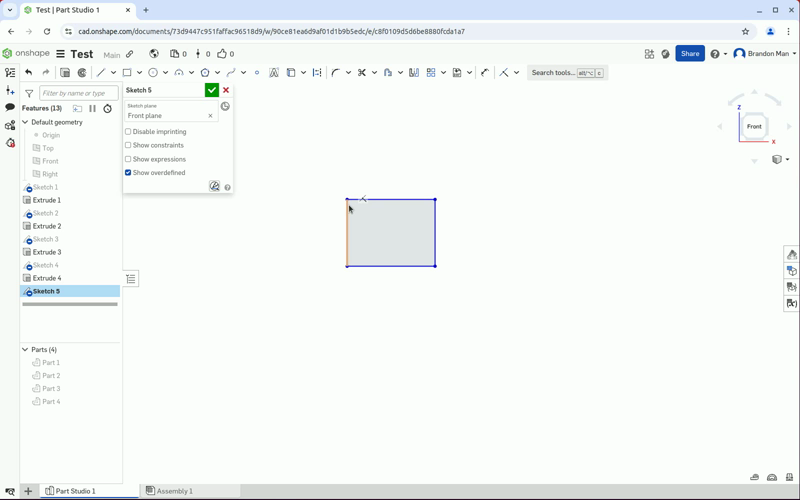
scroll(6)
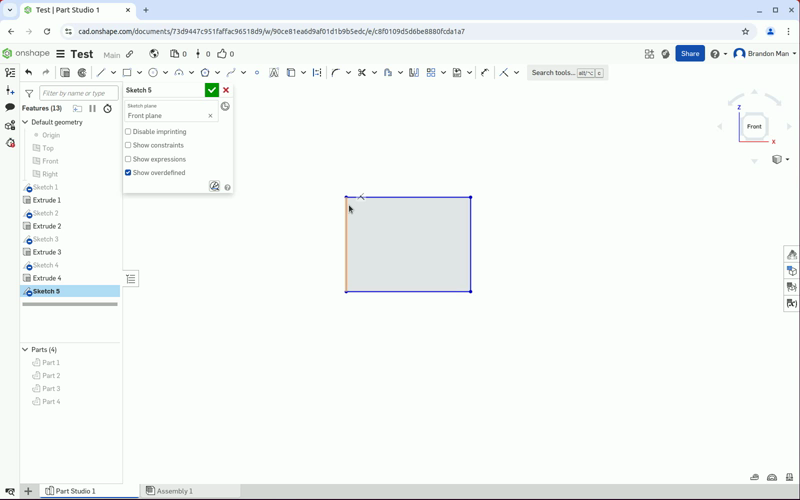
scroll(6)
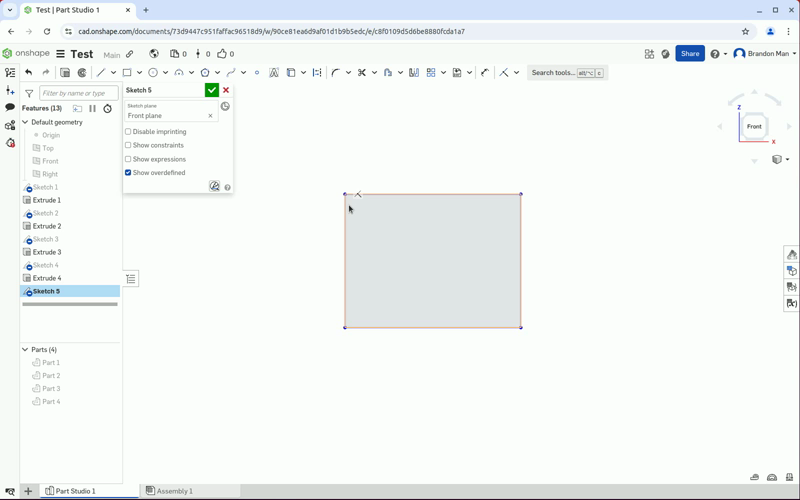
scroll(6)
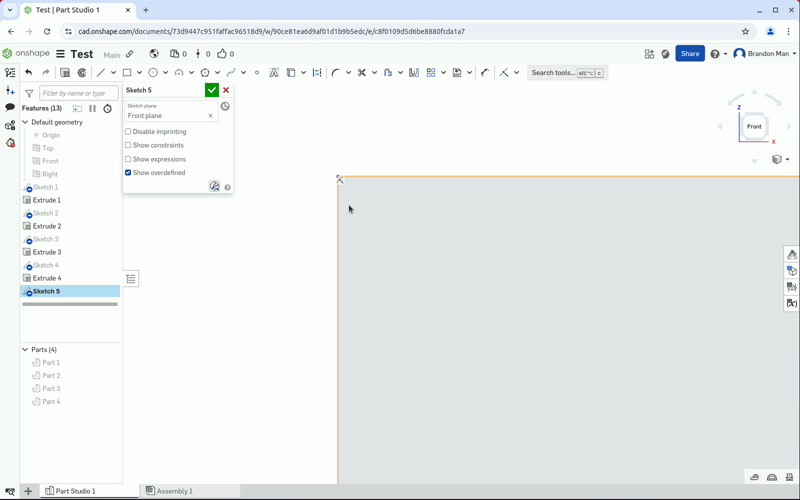
click(349, 204)
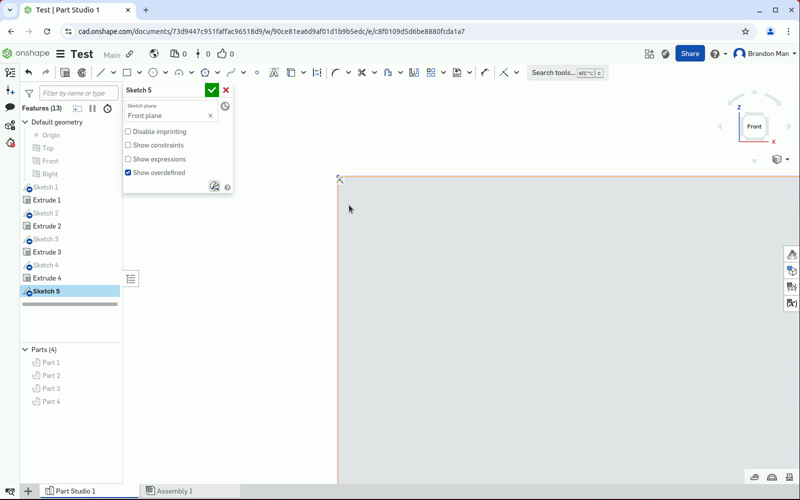
scroll(-6)
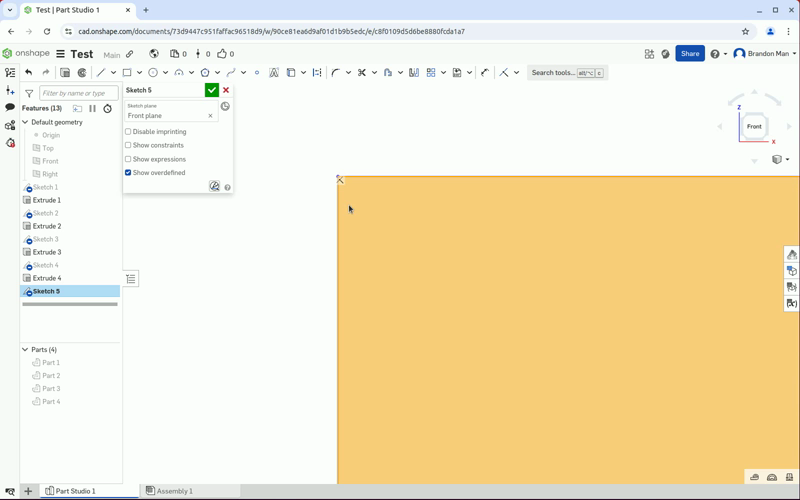
scroll(-6)
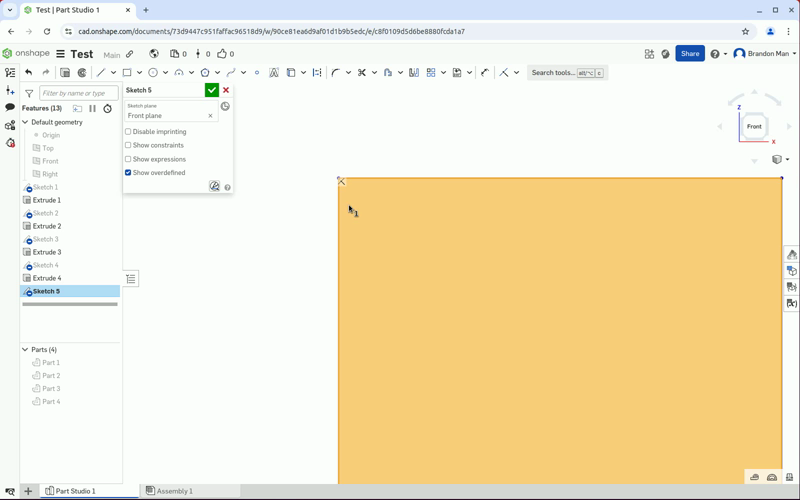
scroll(-6)
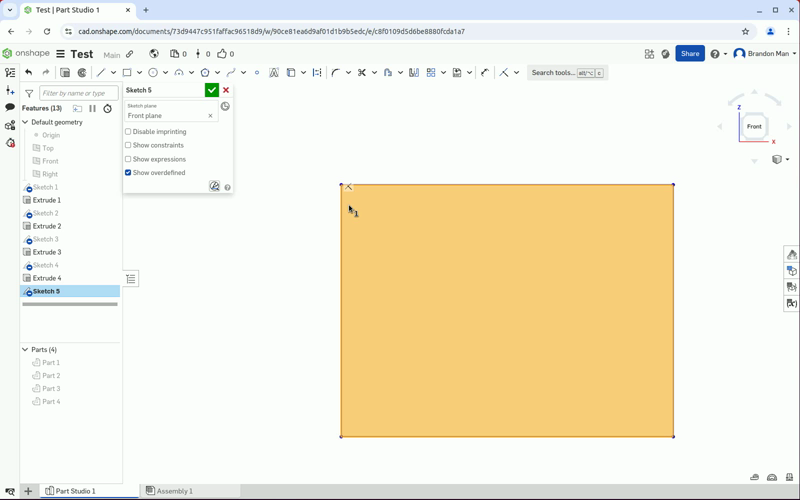
scroll(-6)
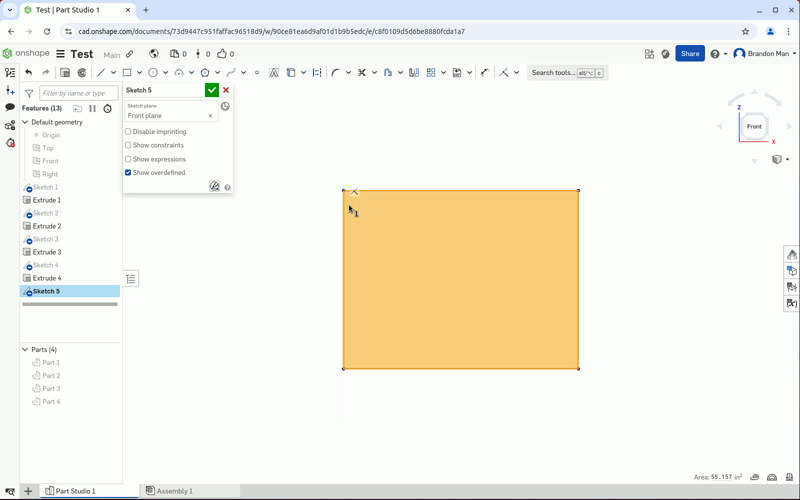
scroll(-6)
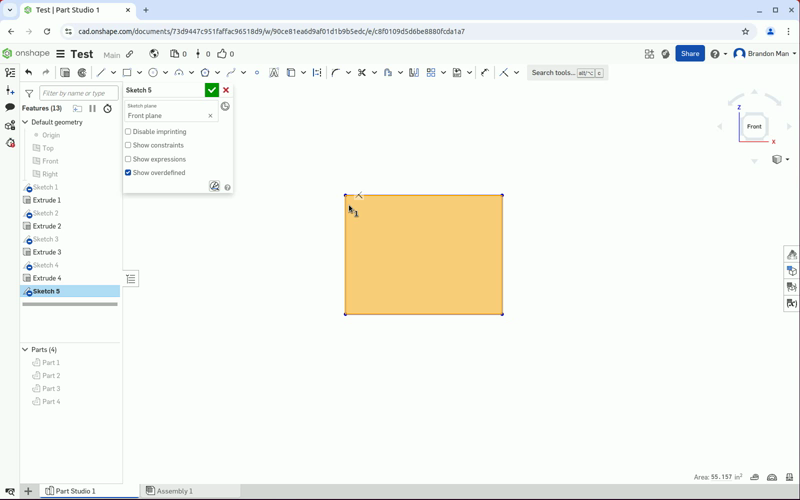
scroll(-6)
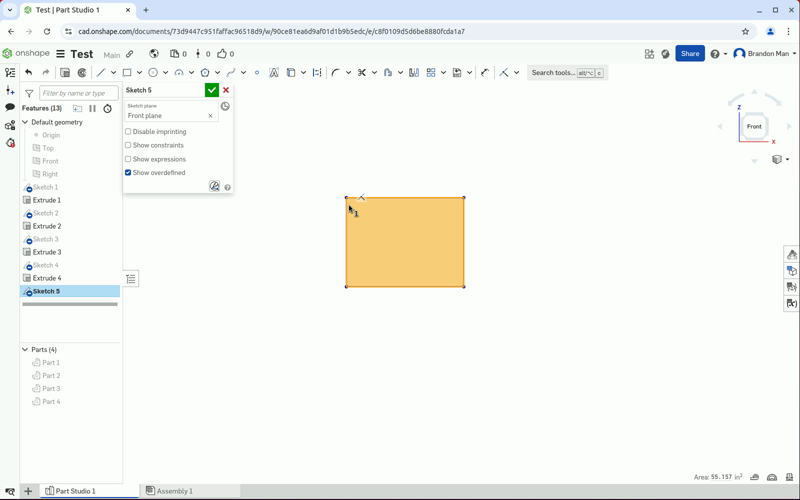
scroll(-6)
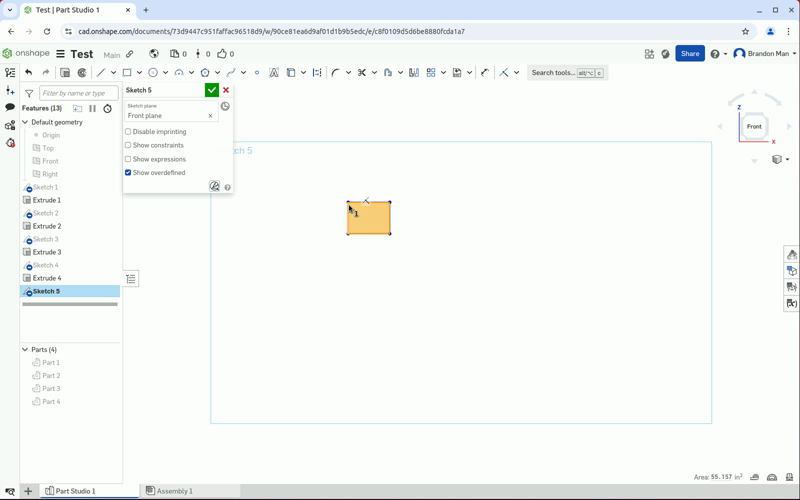
mouse_move(73, 352)
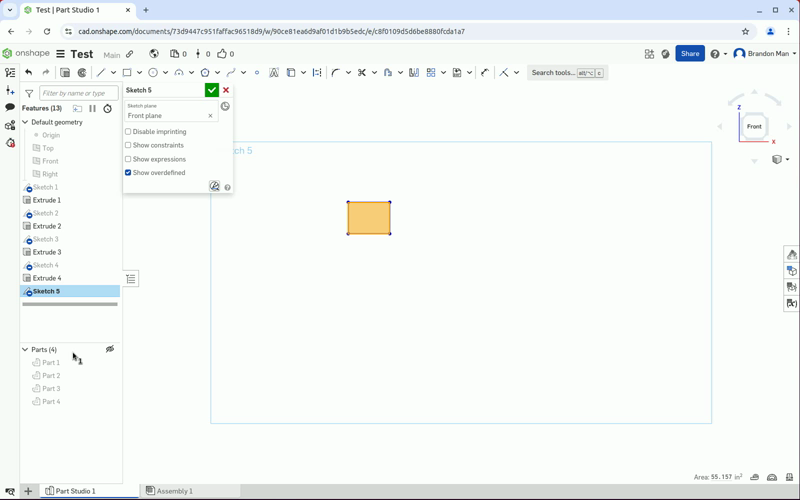
key(shift+y)
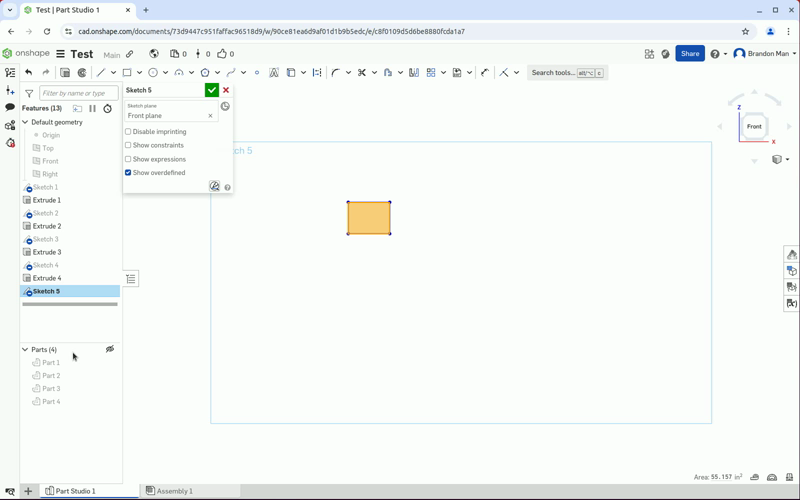
key(shift+e)
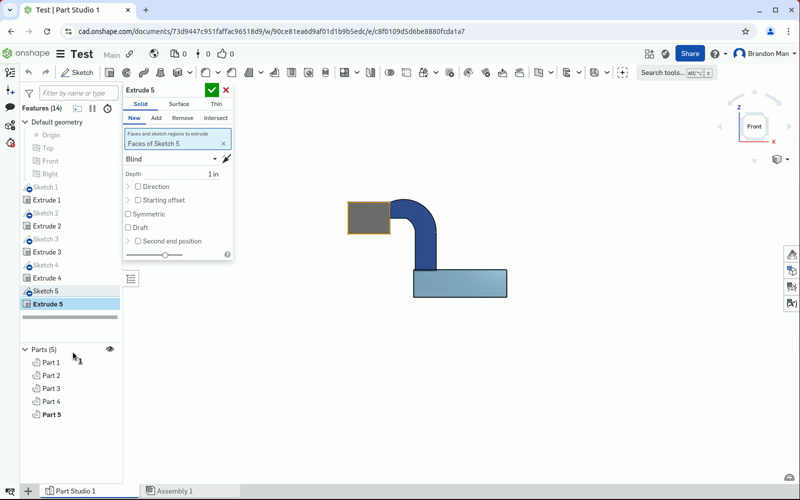
mouse_move(143, 106)
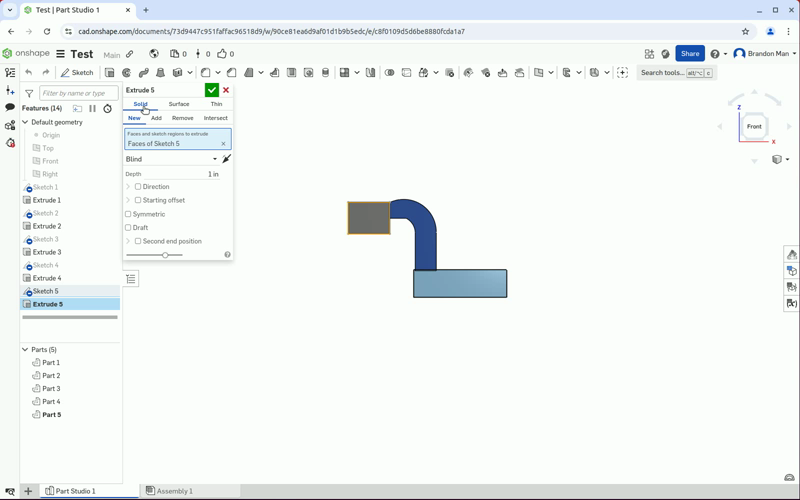
click(143, 106)
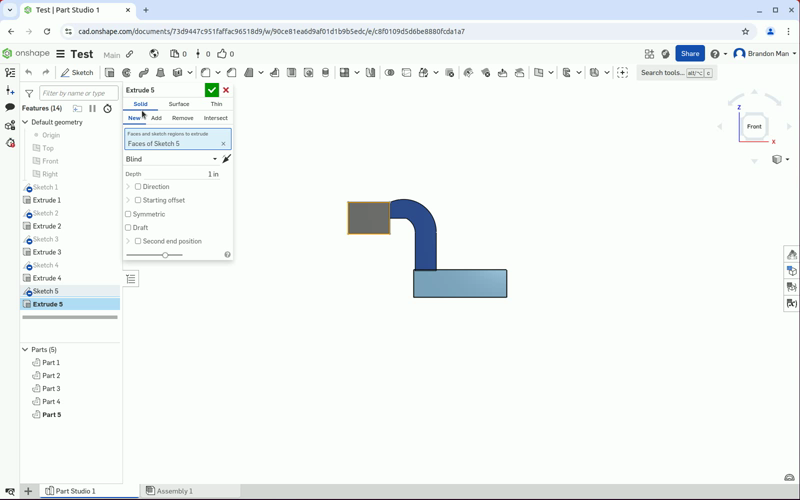
mouse_move(137, 120)
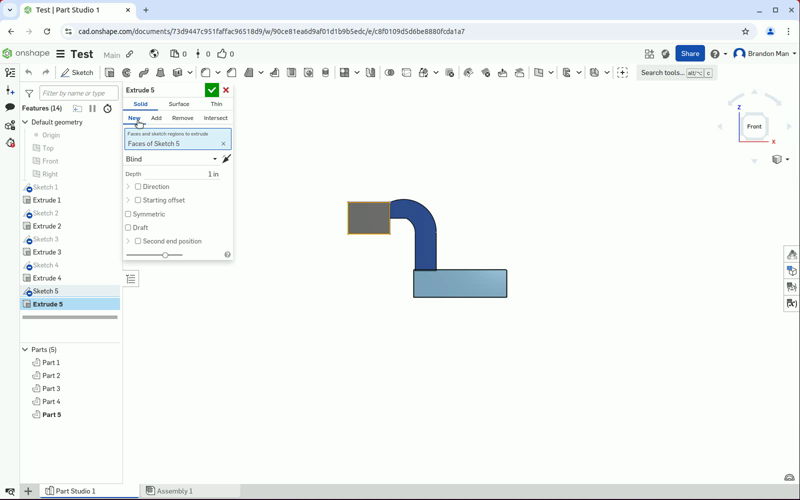
click(137, 120)
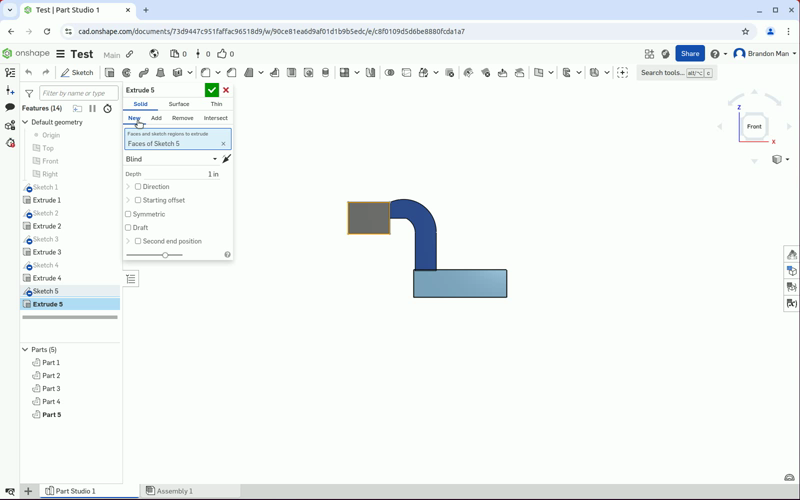
key(tab, 4)
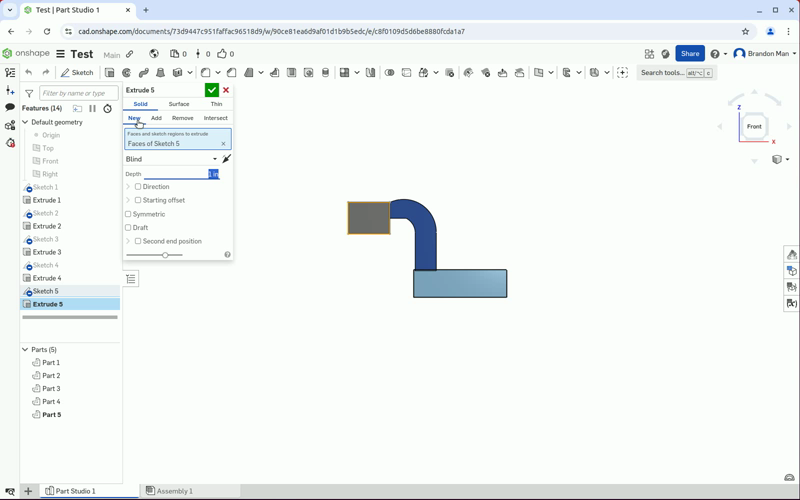
text(3.851)
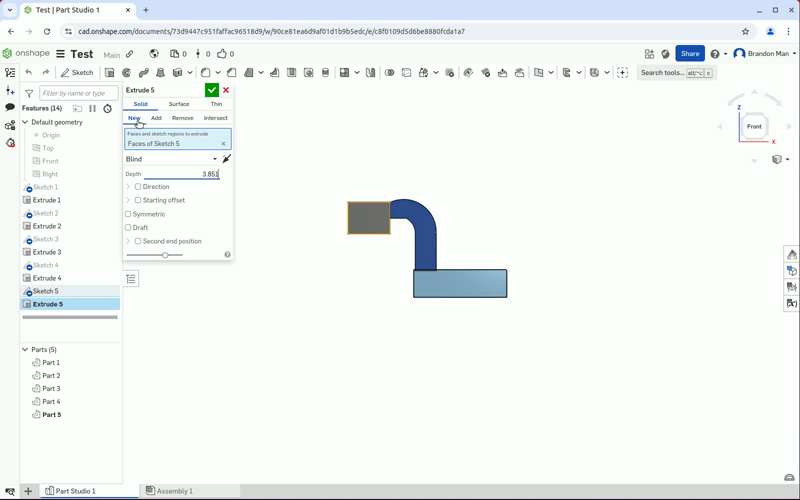
key(enter)
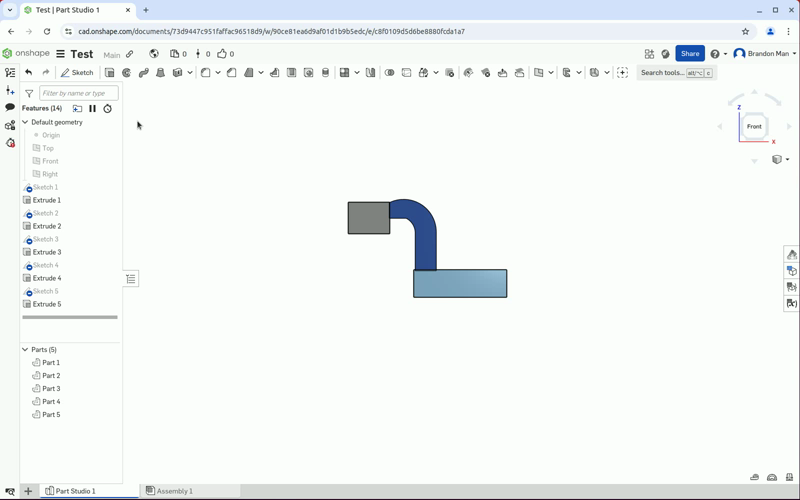
key(shift+h)
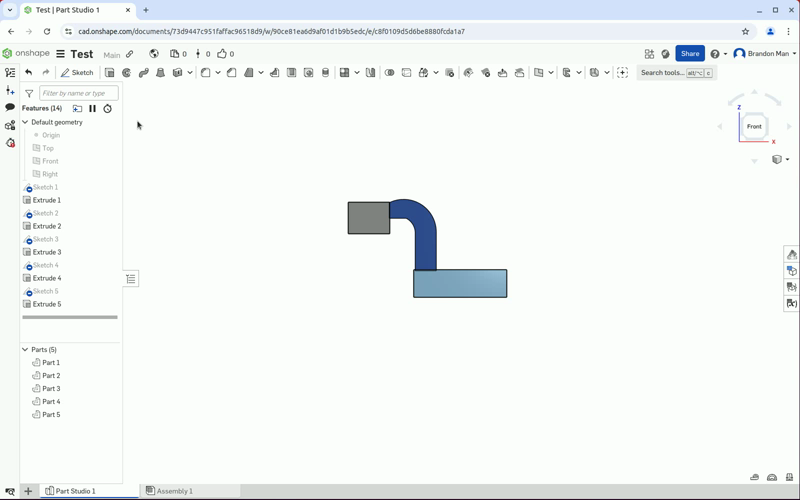
key(shift+h)
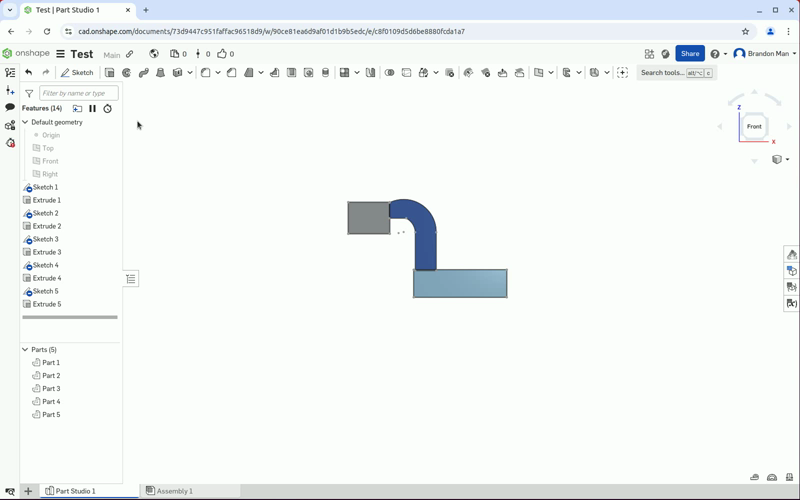
key(shift+7)
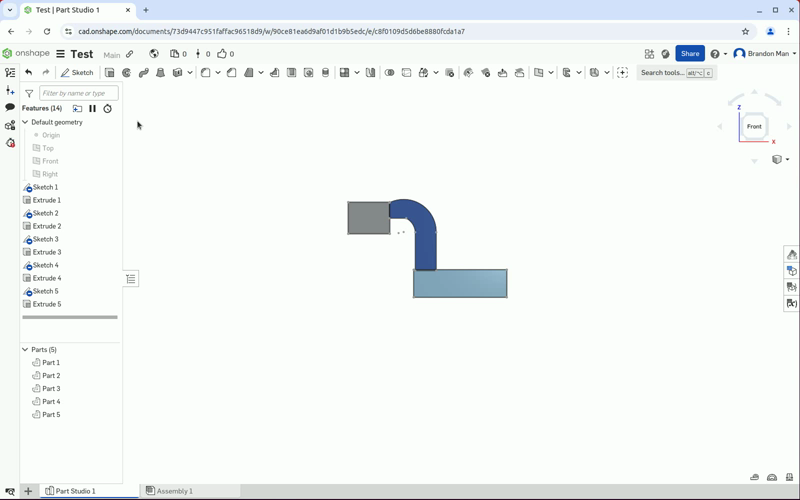
key(left, 2)
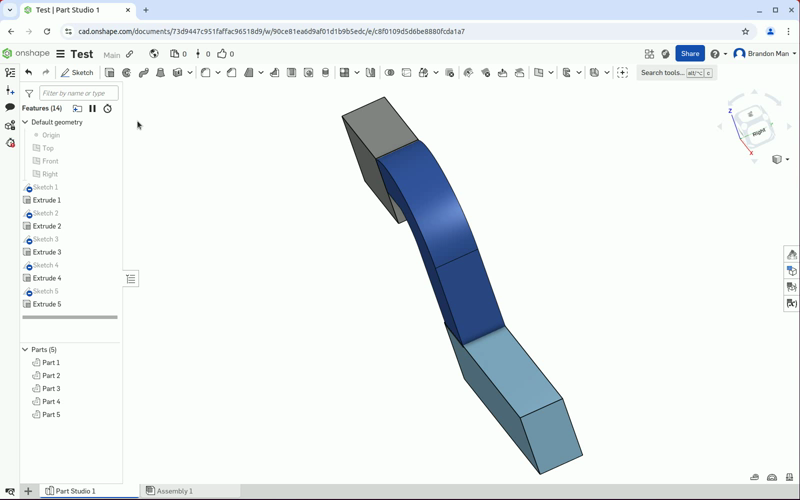
key(down, 2)
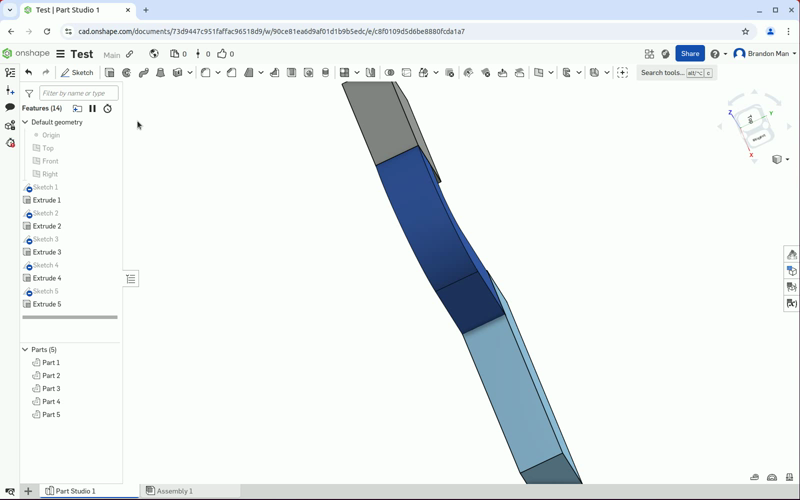
key(up, 2)
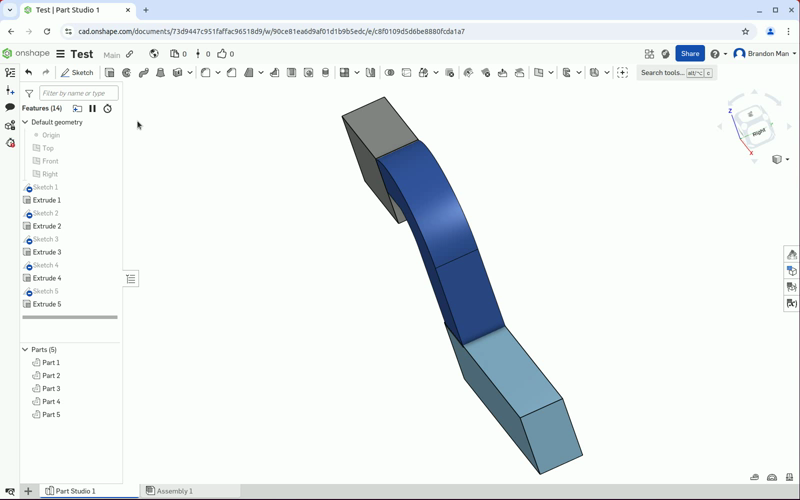
key(right, 2)
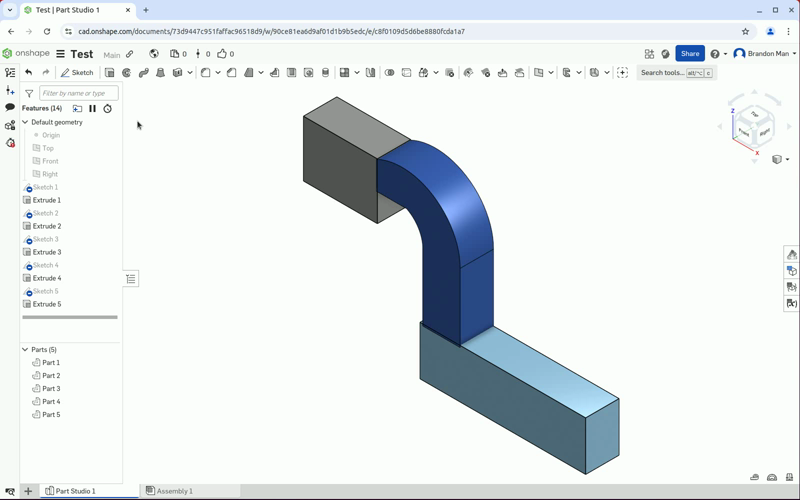
mouse_move(73, 189)
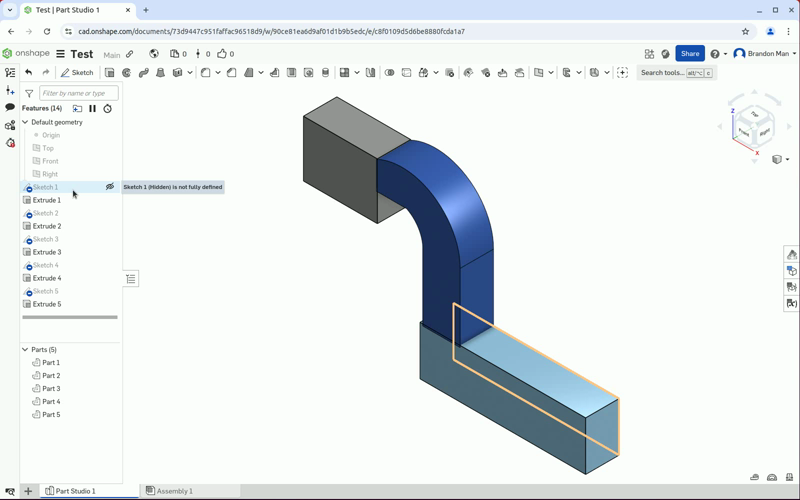
click(73, 189)